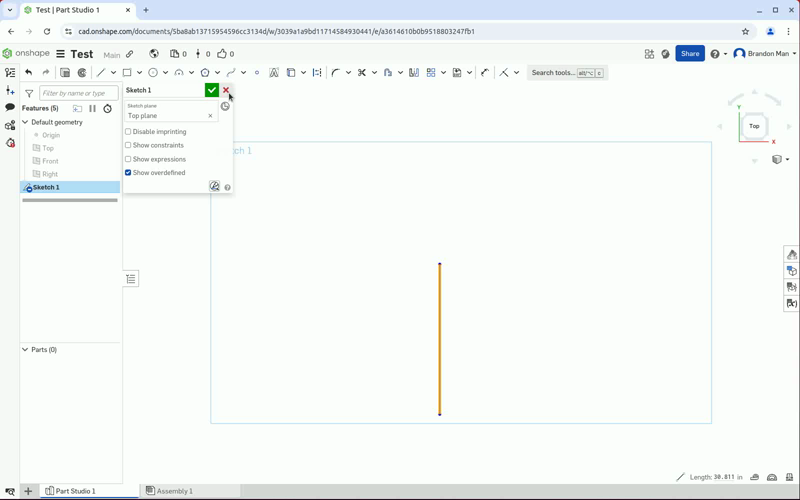
key(shift+h)
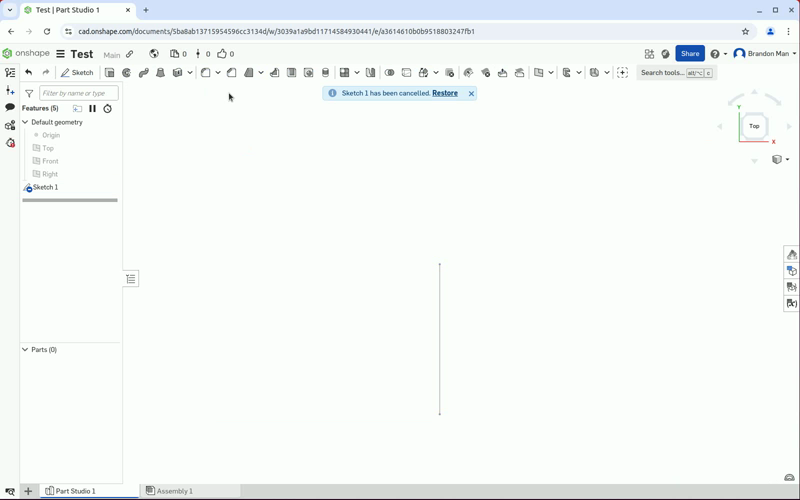
key(shift+s)
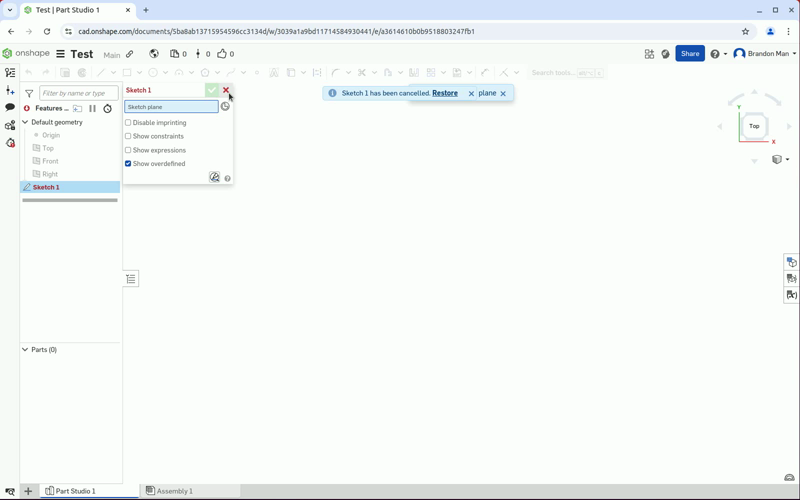
mouse_move(73, 150)
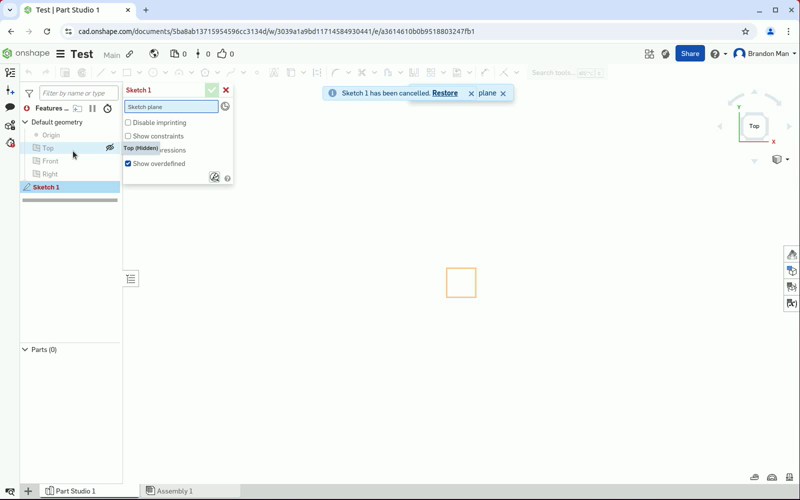
click(73, 150)
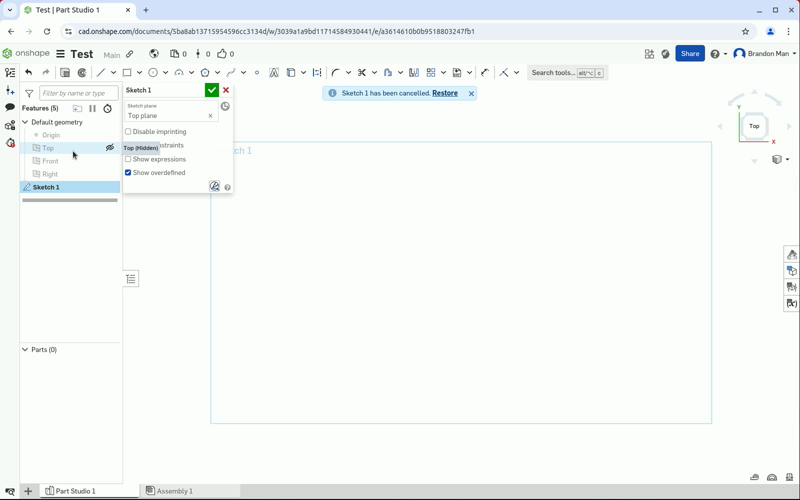
mouse_move(73, 352)
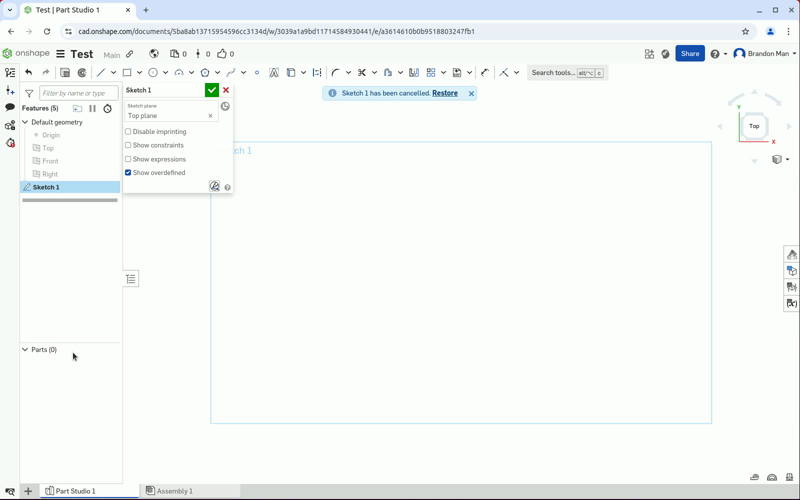
key(y)
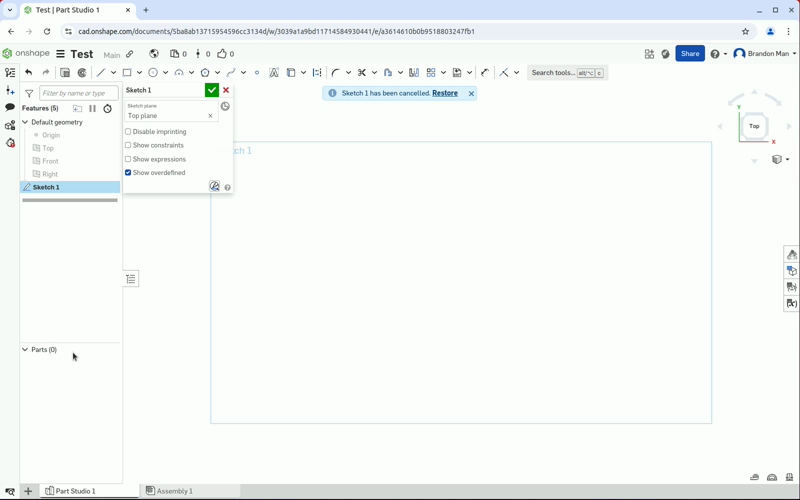
key(l)
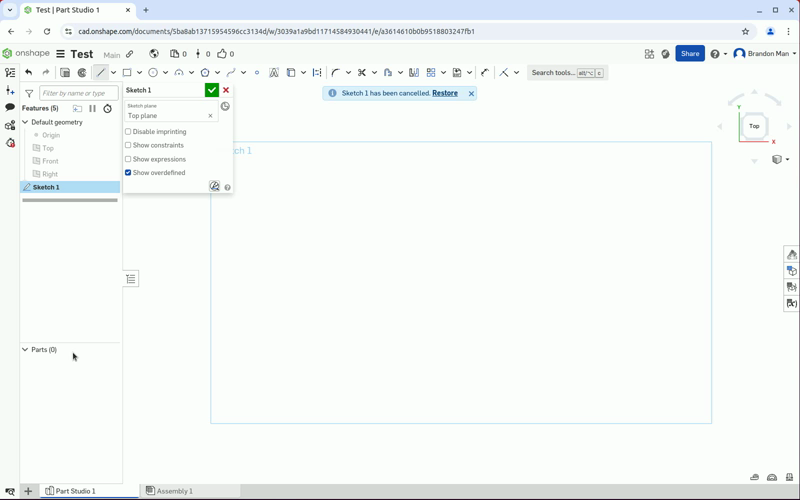
key_down(shift)
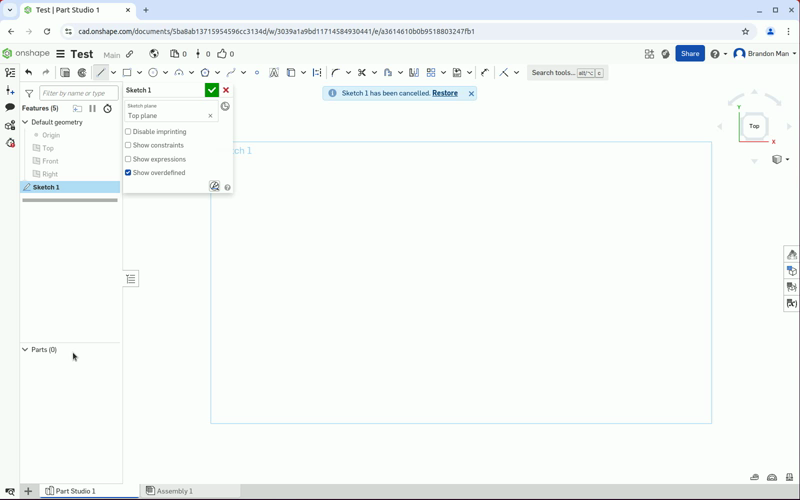
mouse_move(348, 333)
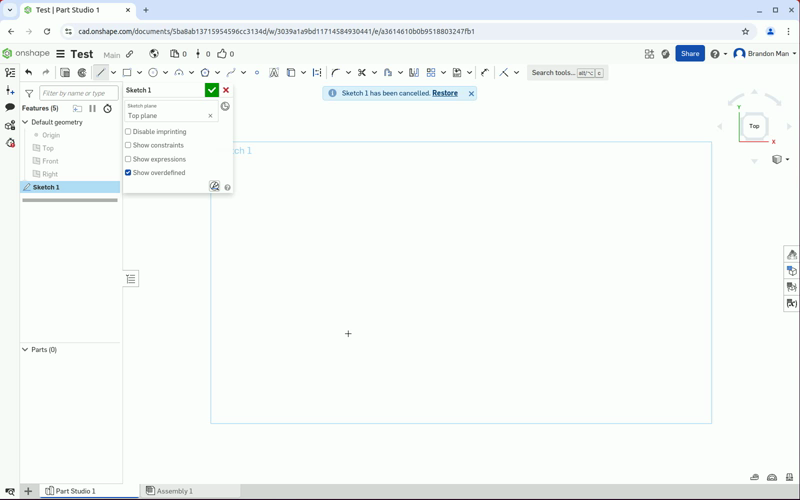
click(348, 333)
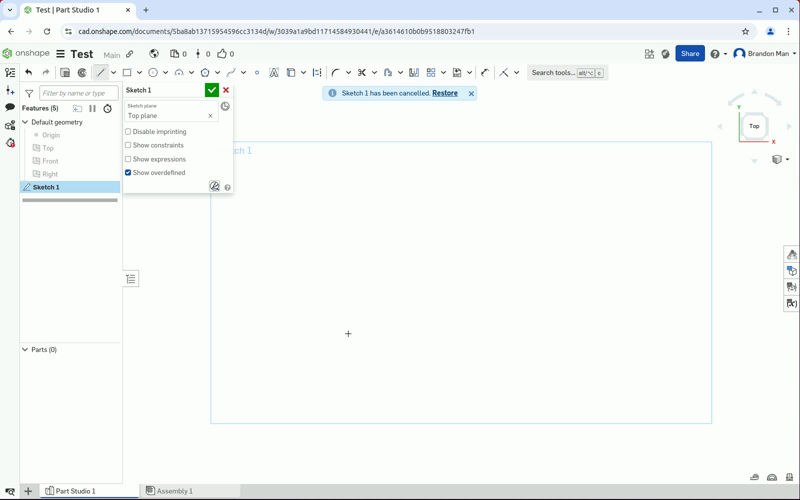
key_up(shift)
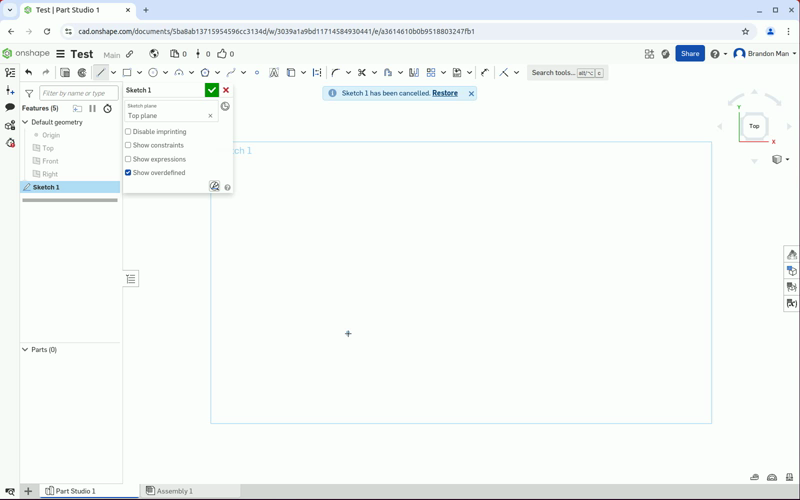
key_down(shift)
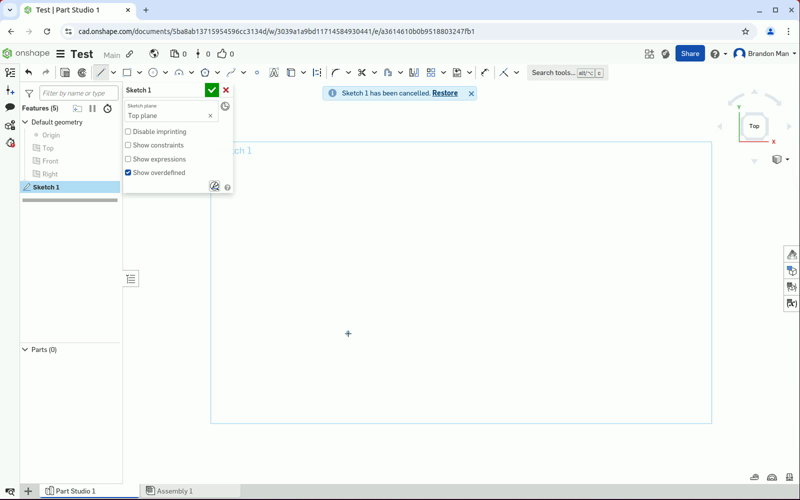
mouse_move(507, 333)
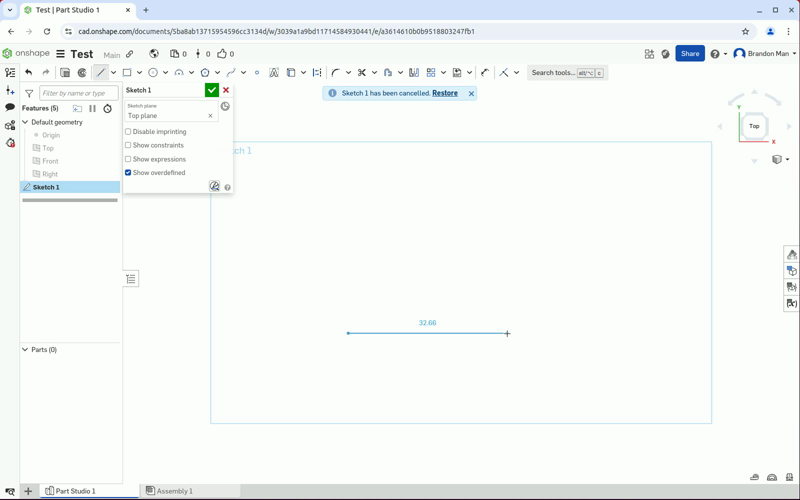
click(507, 333)
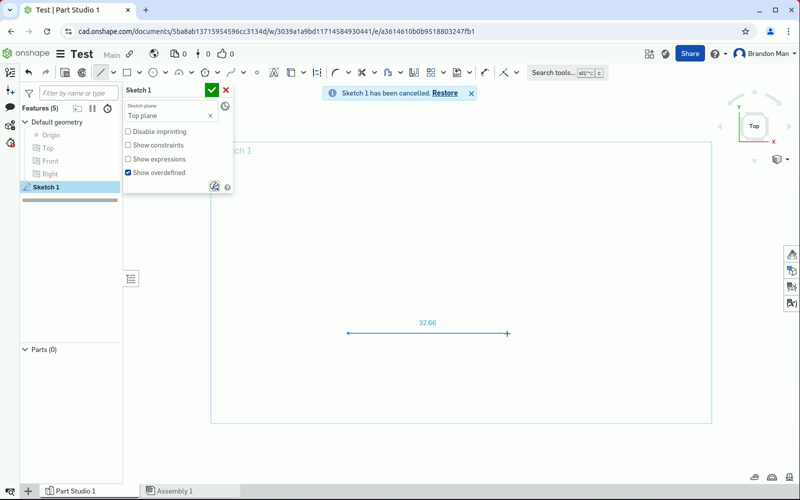
key_up(shift)
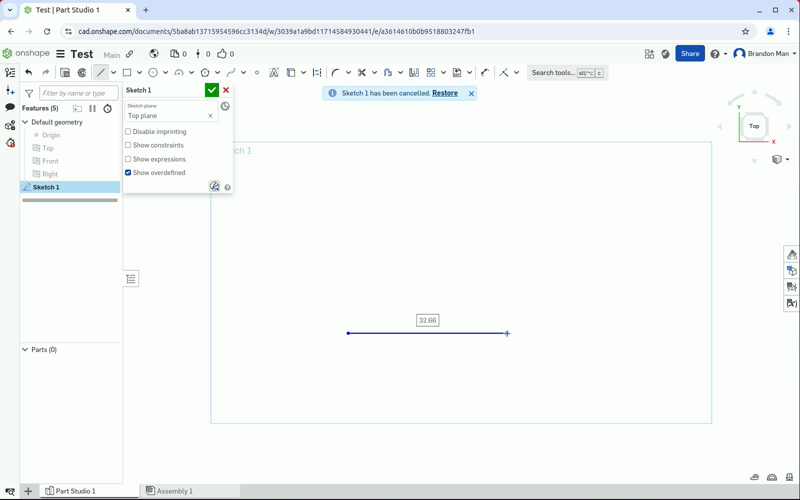
key_down(shift)
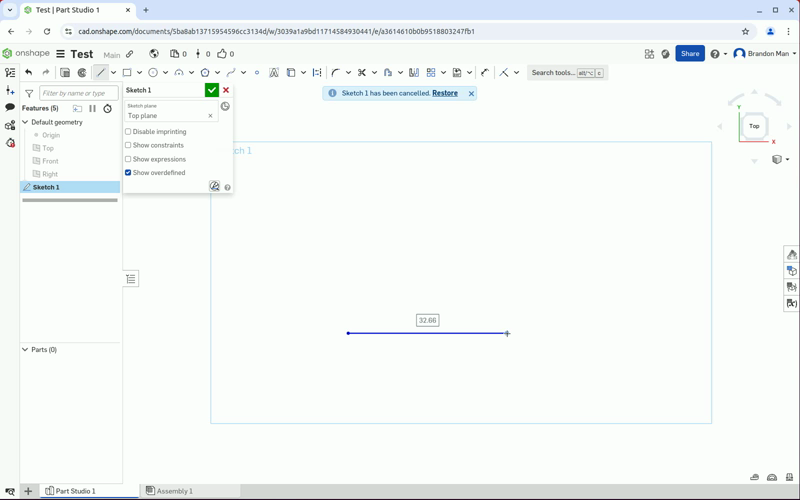
mouse_move(507, 229)
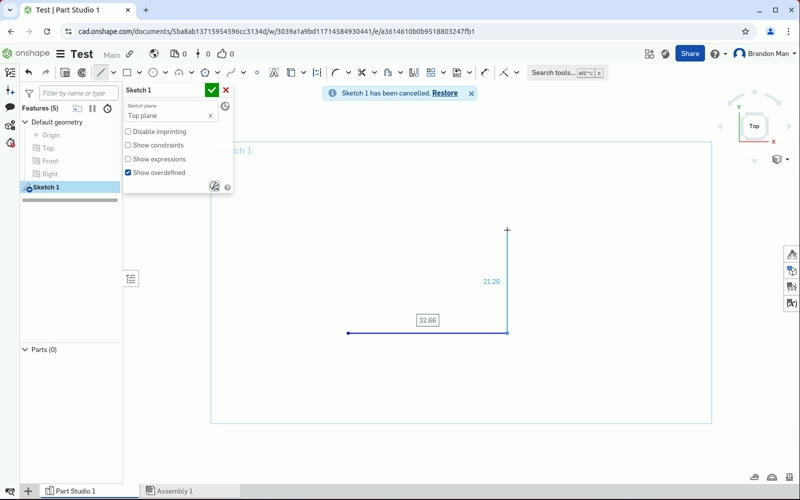
click(507, 229)
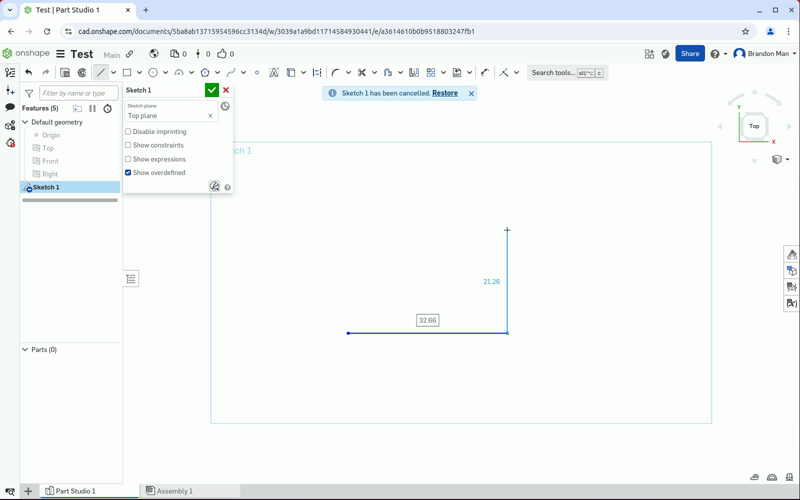
key_up(shift)
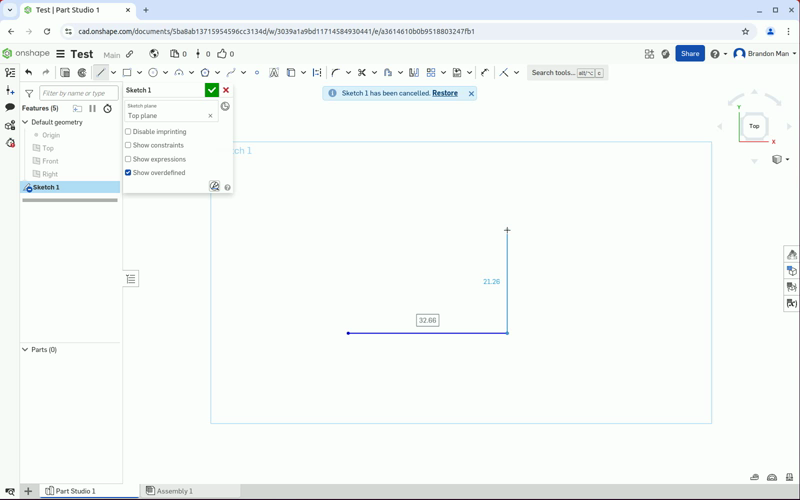
key_down(shift)
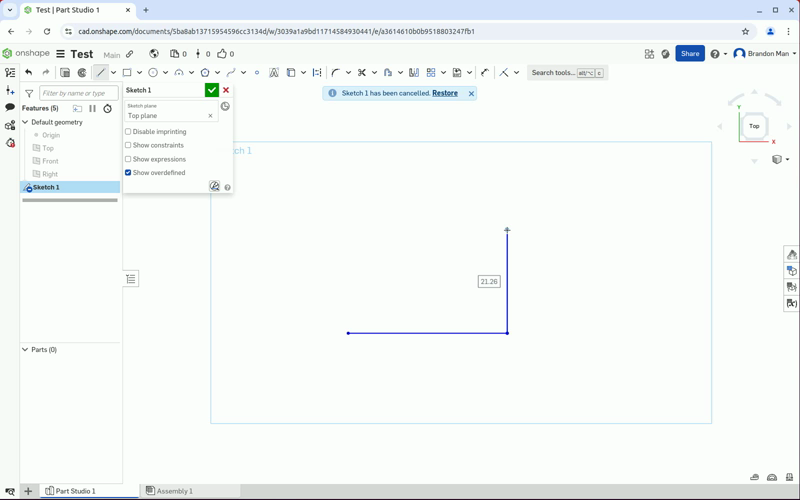
mouse_move(348, 229)
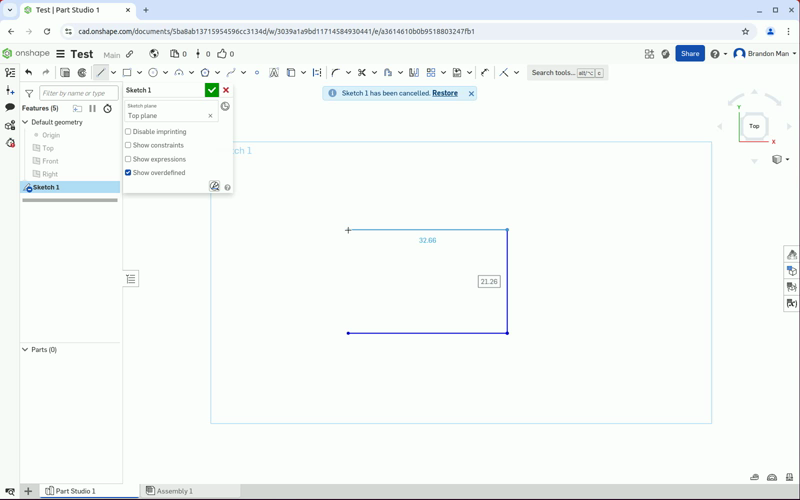
click(348, 229)
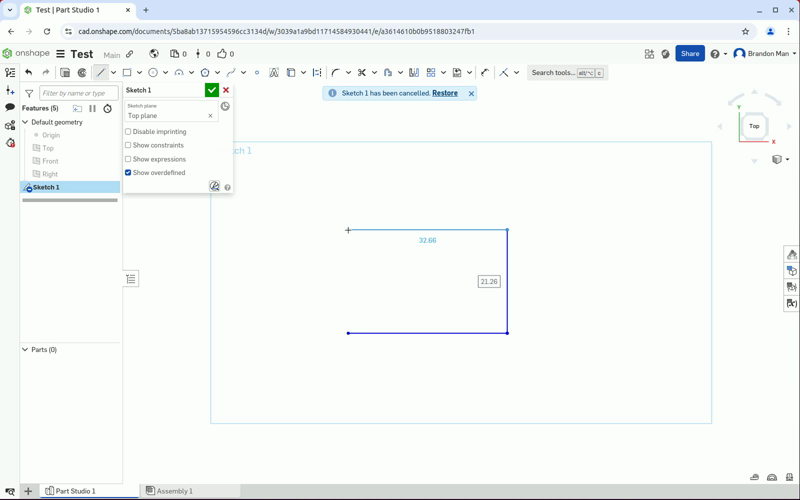
key_up(shift)
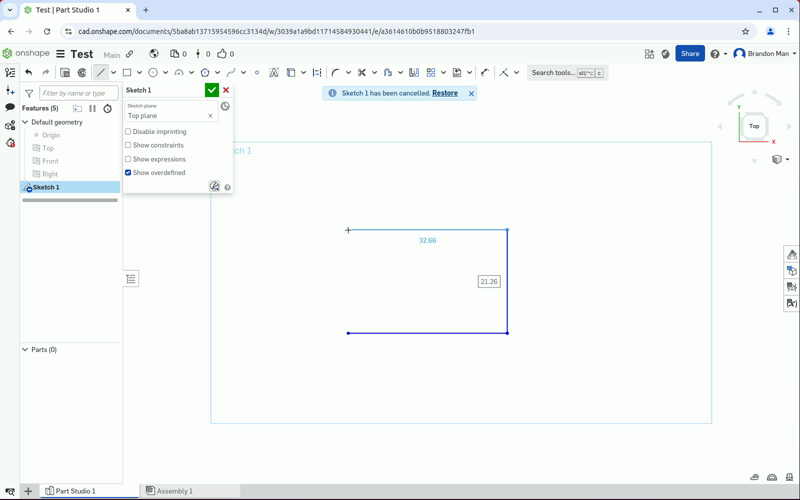
key_down(shift)
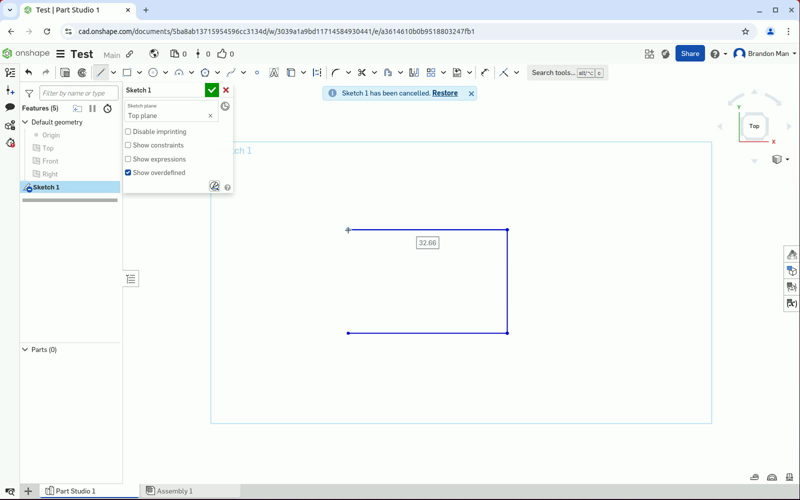
mouse_move(348, 333)
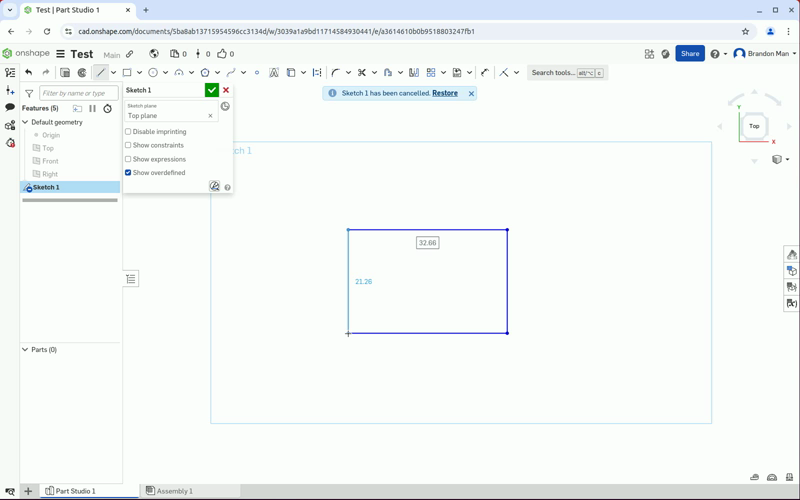
key_up(shift)
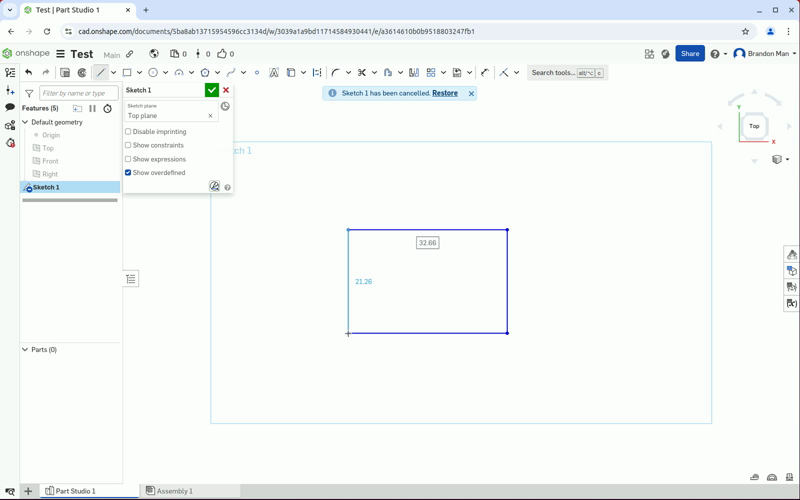
click(348, 333)
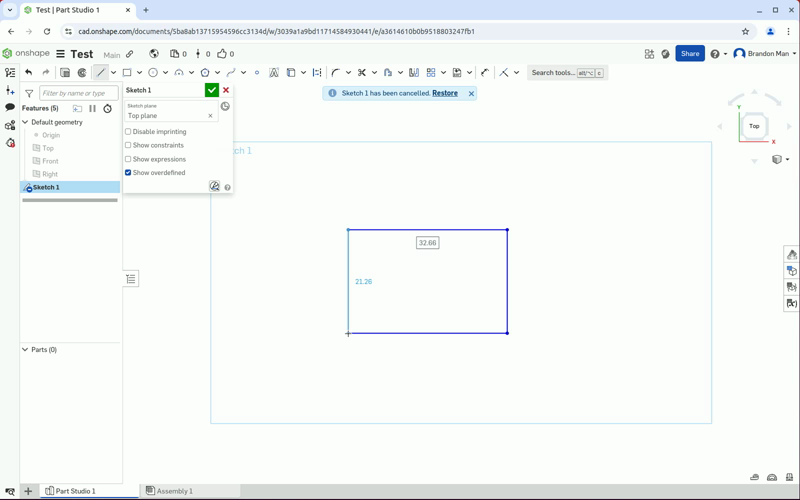
key(esc)
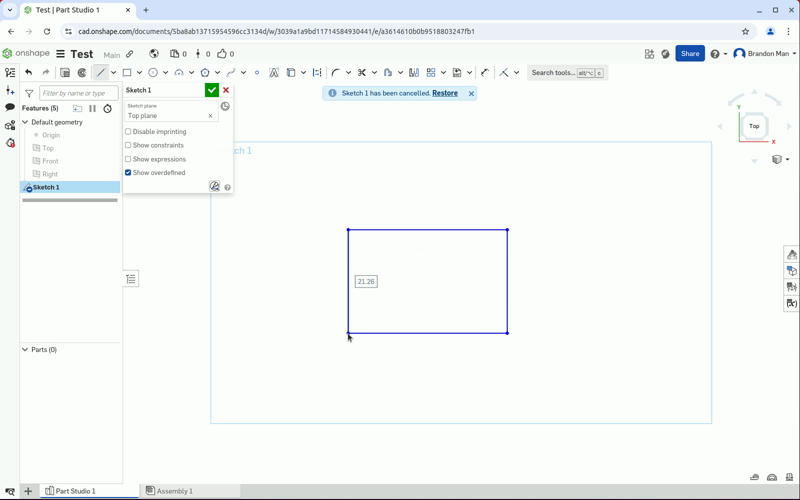
key(c)
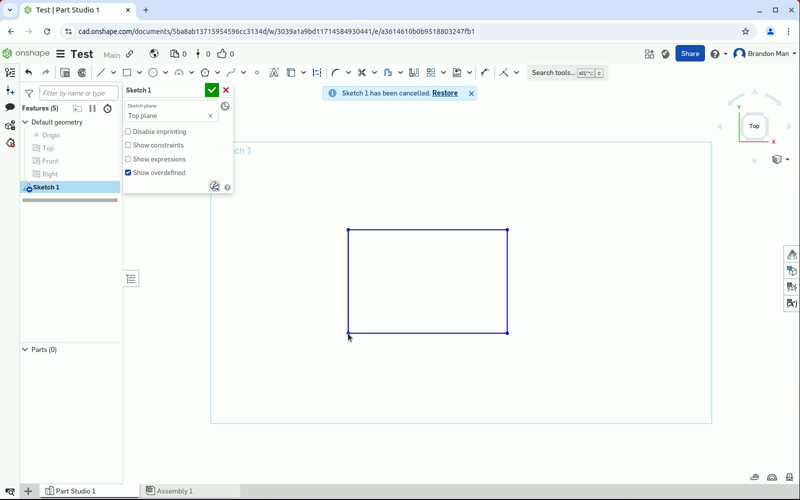
key_down(shift)
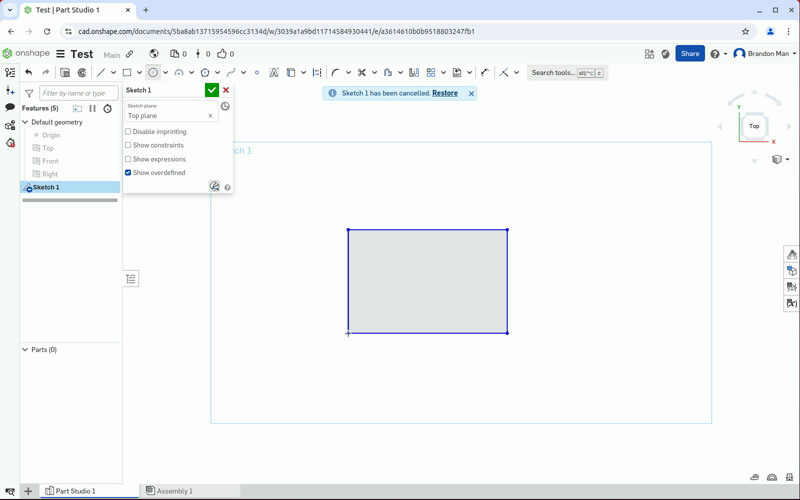
mouse_move(374, 283)
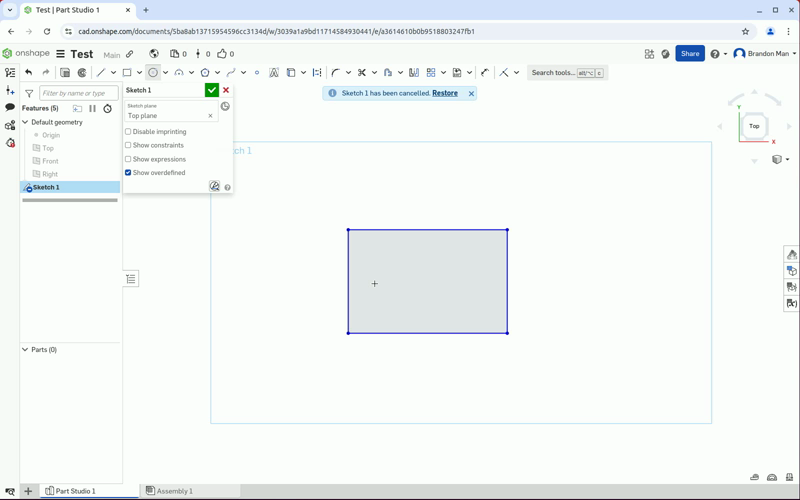
click(374, 283)
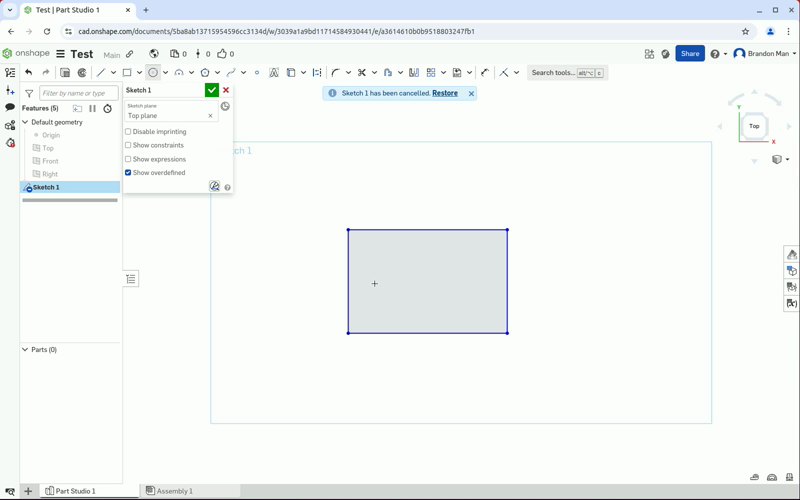
key_up(shift)
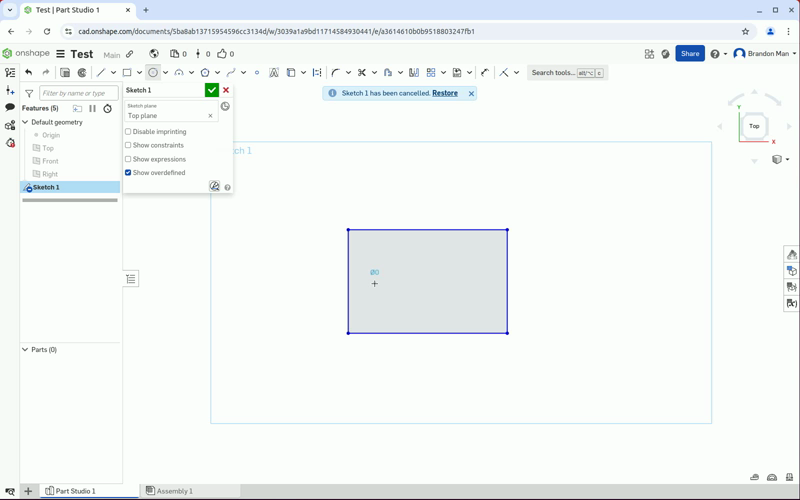
mouse_move(388, 283)
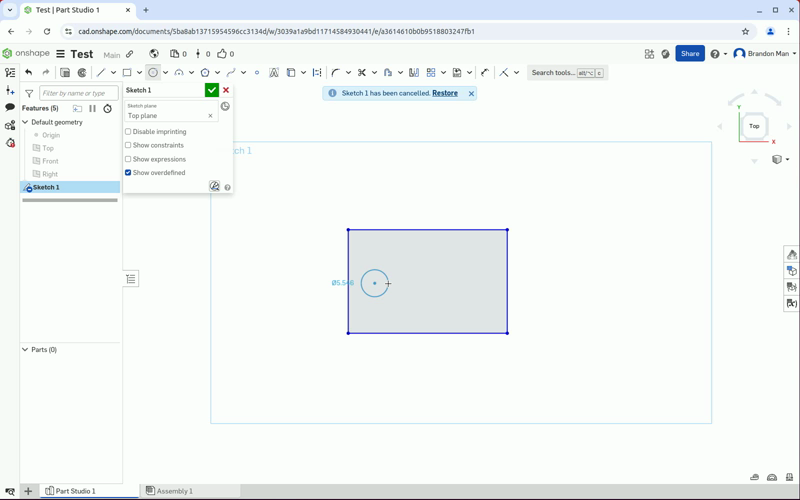
click(388, 283)
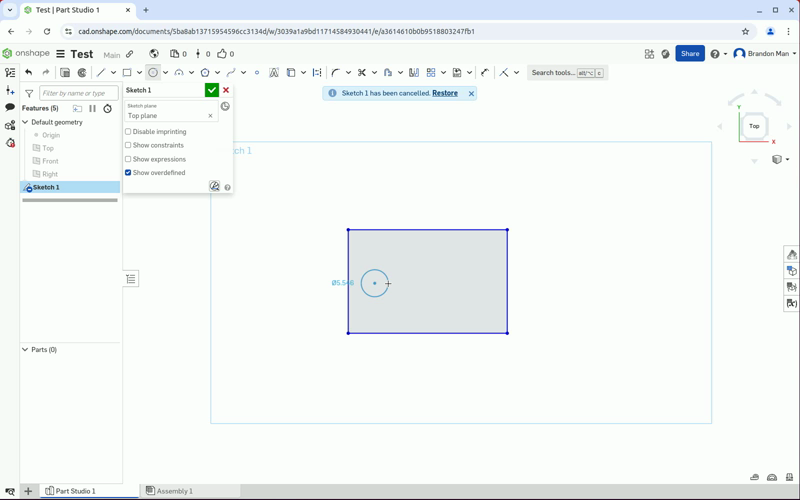
key(esc)
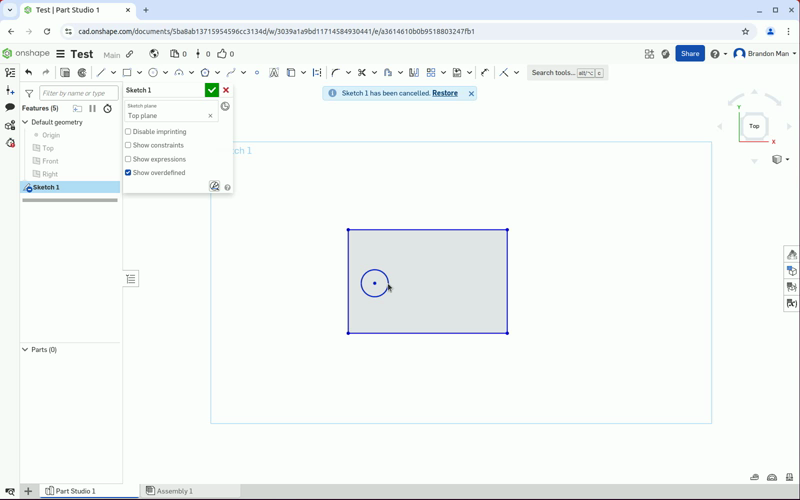
key(l)
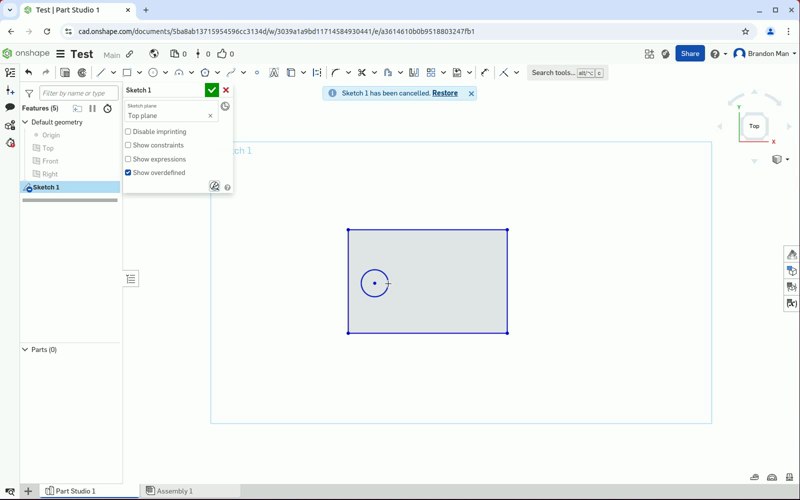
key_down(shift)
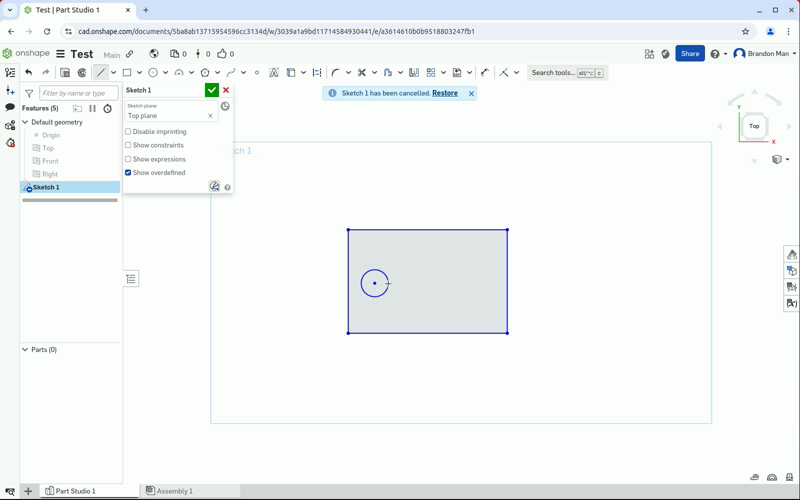
mouse_move(416, 293)
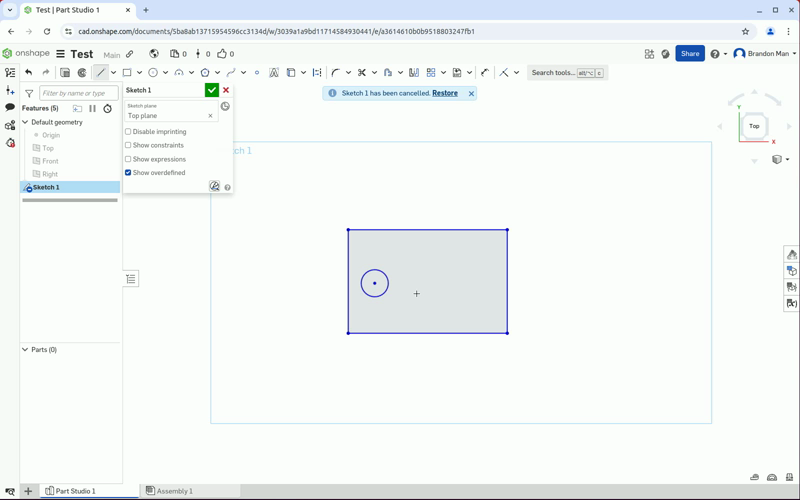
click(416, 293)
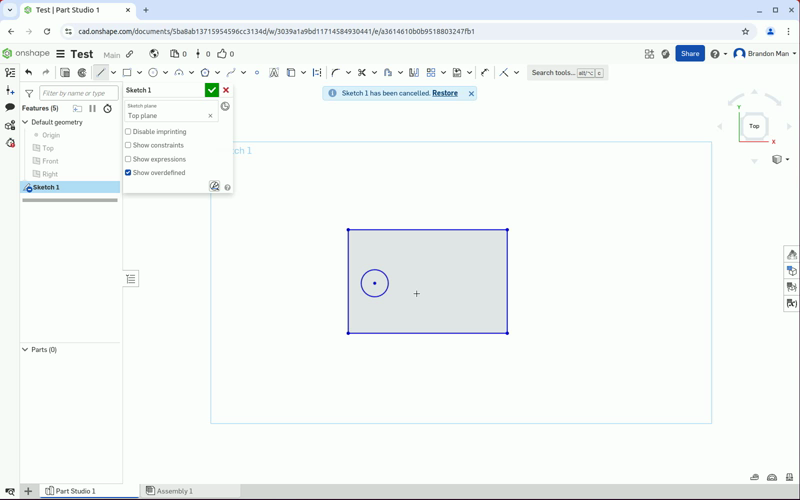
key_up(shift)
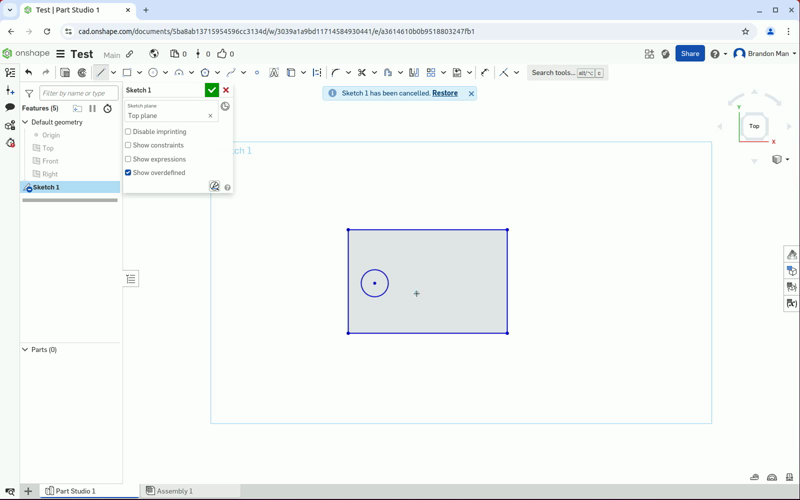
key_down(shift)
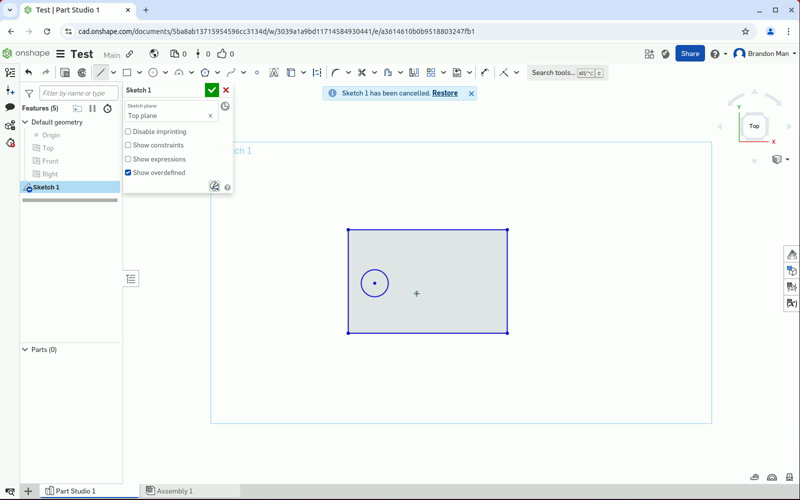
mouse_move(447, 293)
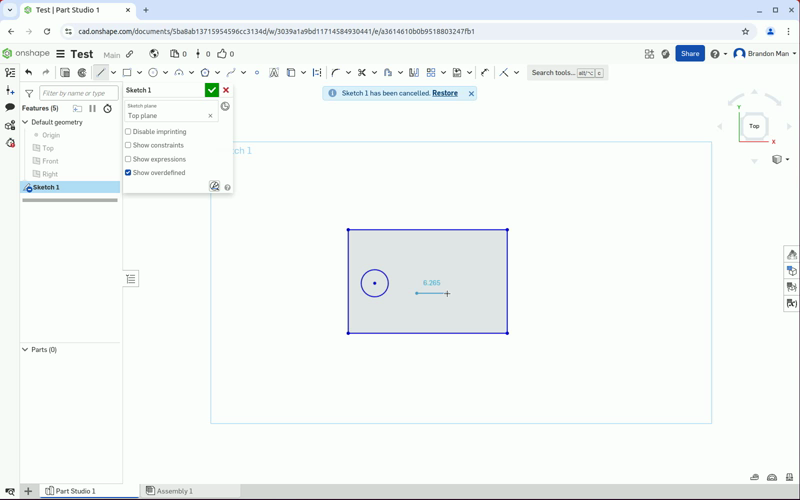
mouse_move(426, 293)
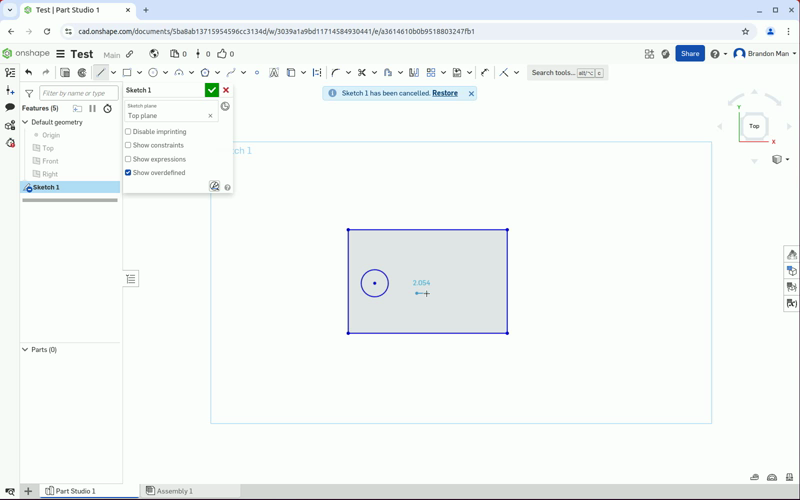
click(426, 293)
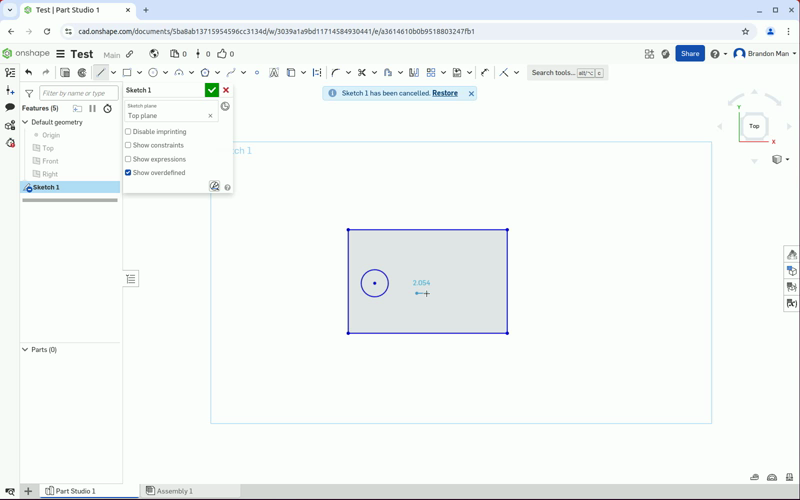
key_up(shift)
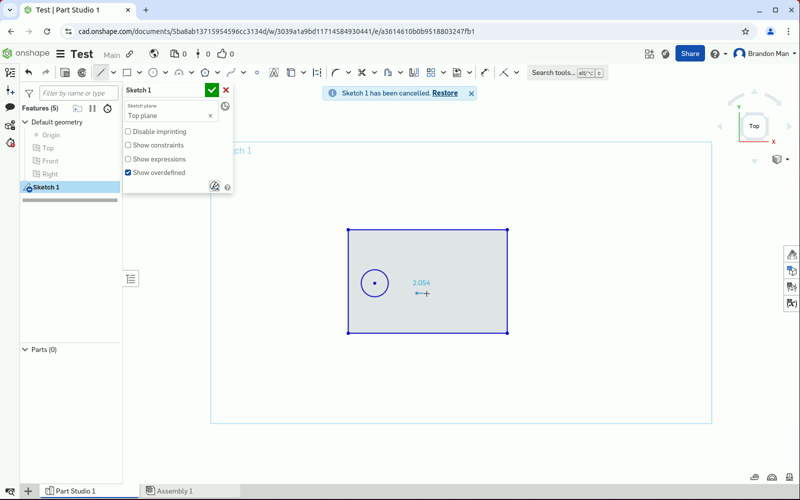
key_down(shift)
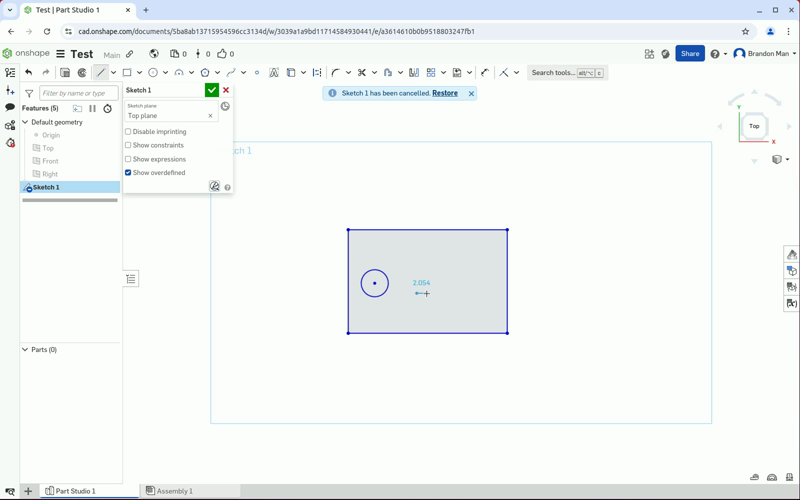
mouse_move(456, 293)
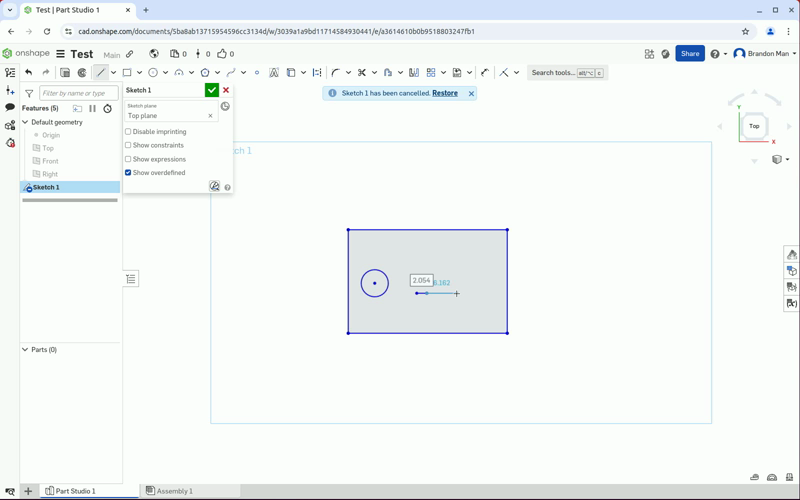
mouse_move(436, 293)
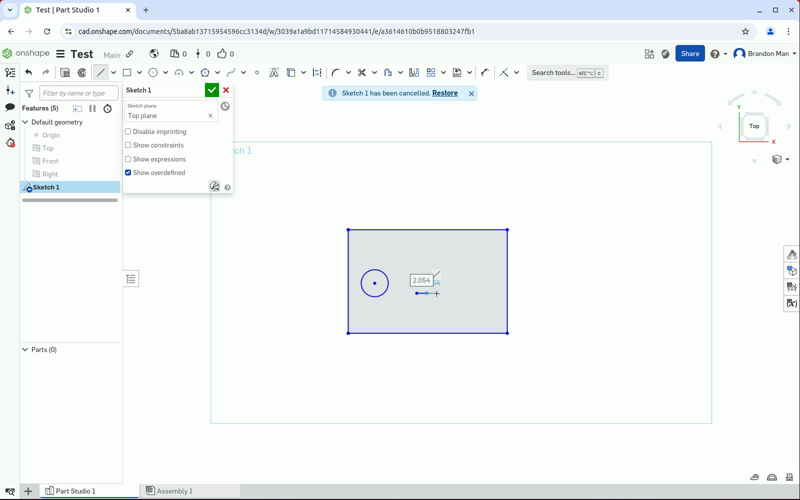
click(436, 293)
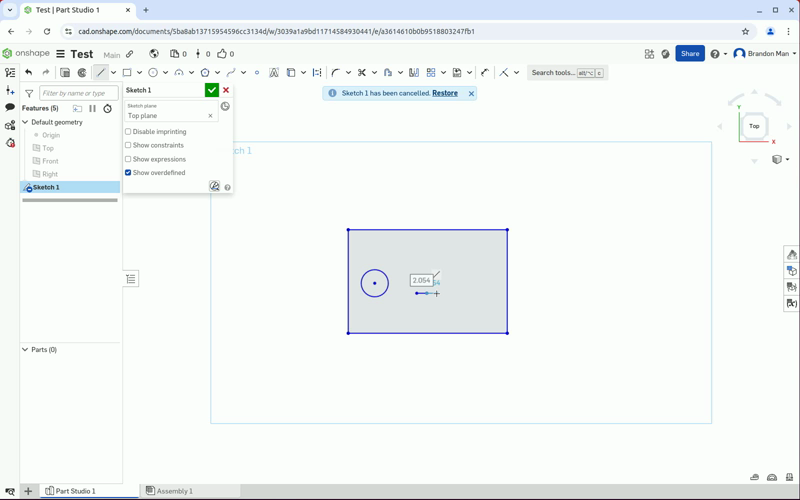
key_up(shift)
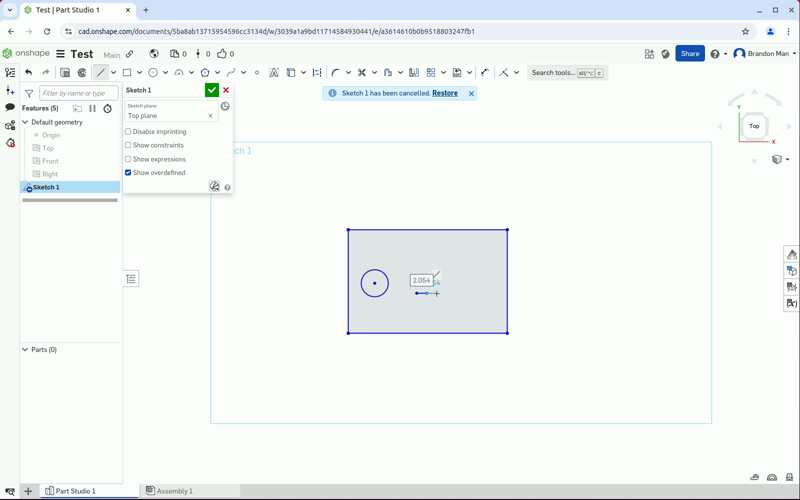
key_down(shift)
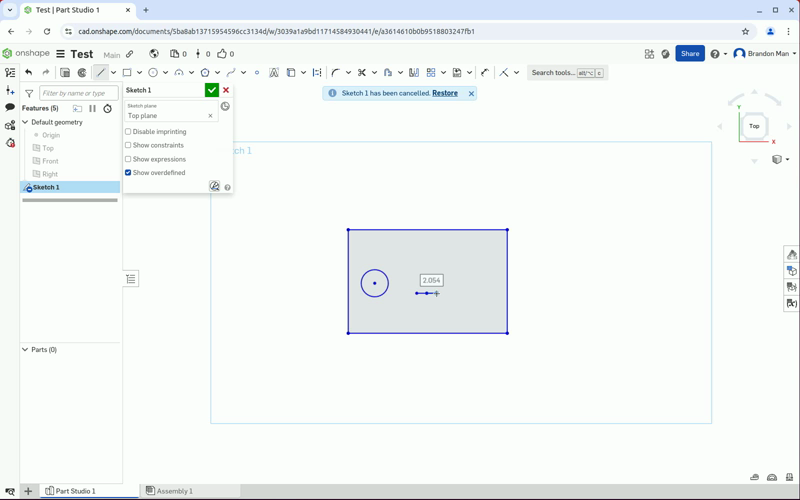
mouse_move(466, 293)
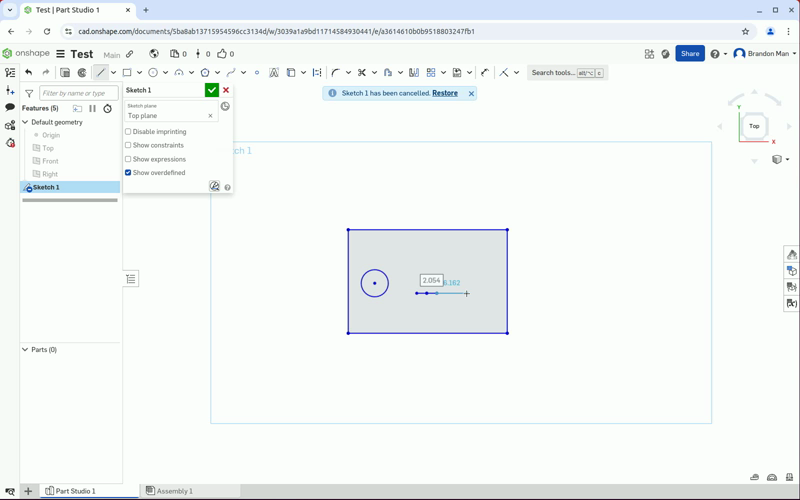
mouse_move(436, 273)
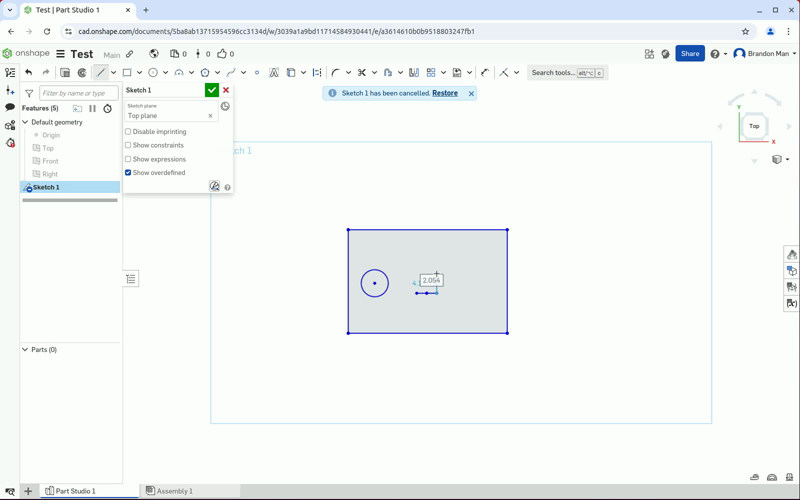
click(436, 273)
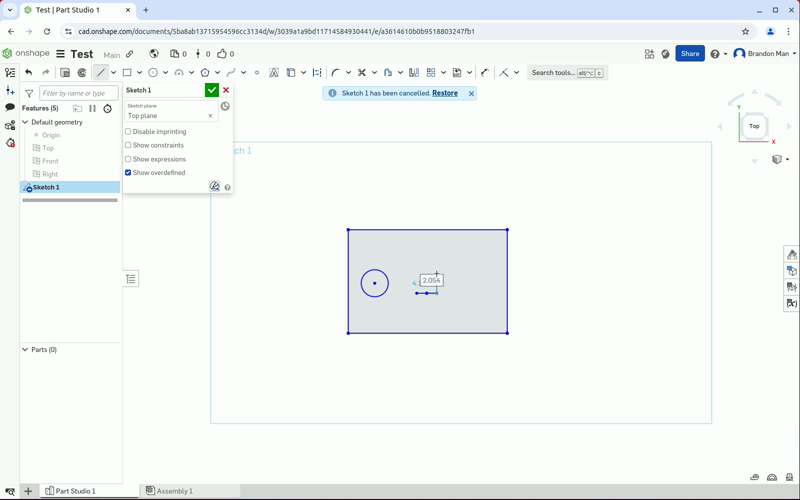
key_up(shift)
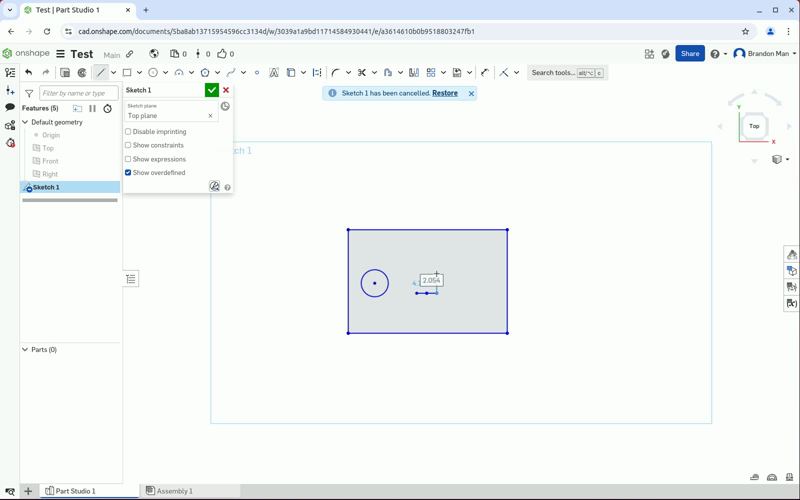
key_down(shift)
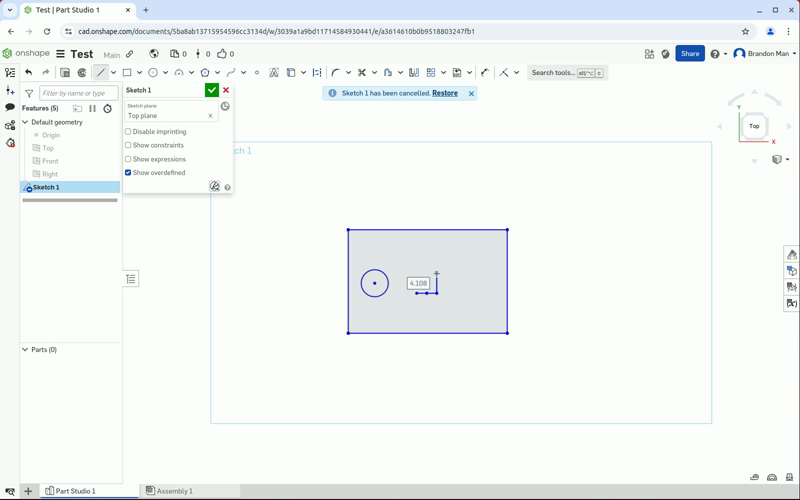
mouse_move(466, 273)
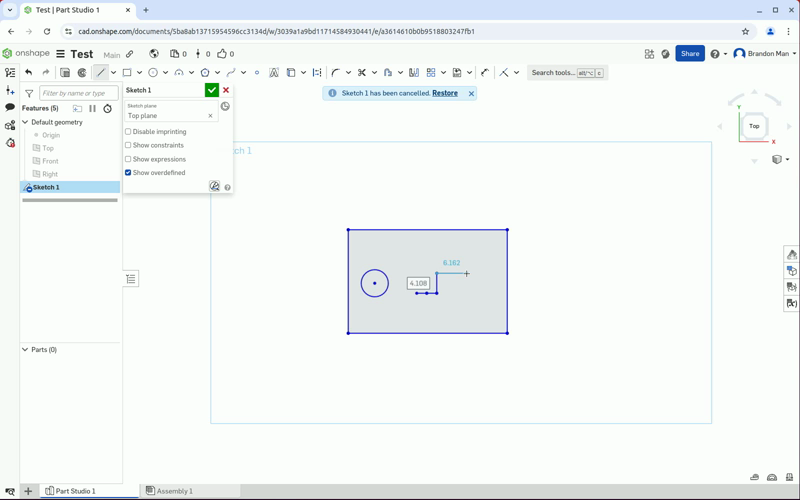
mouse_move(416, 273)
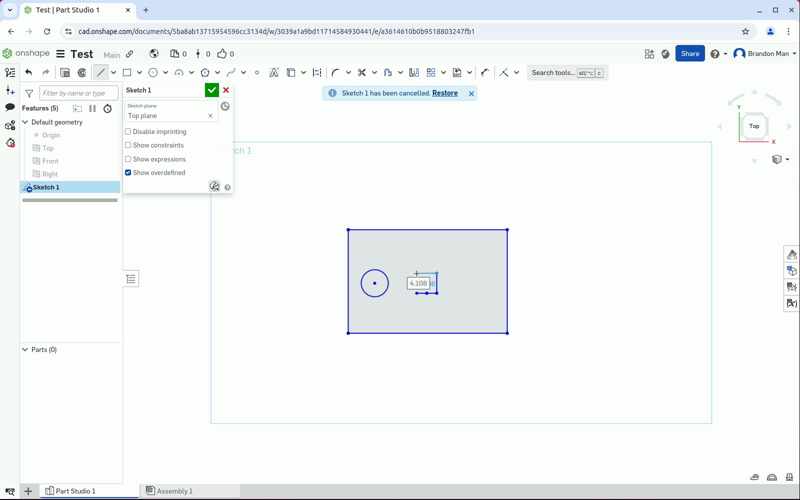
click(416, 273)
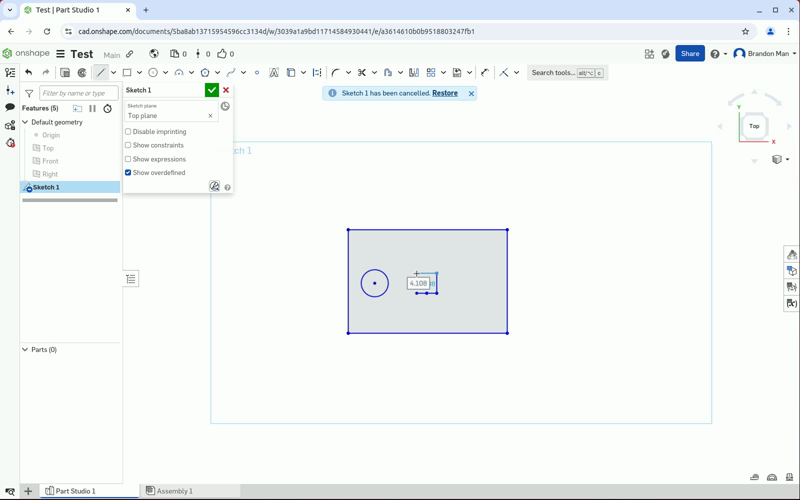
key_up(shift)
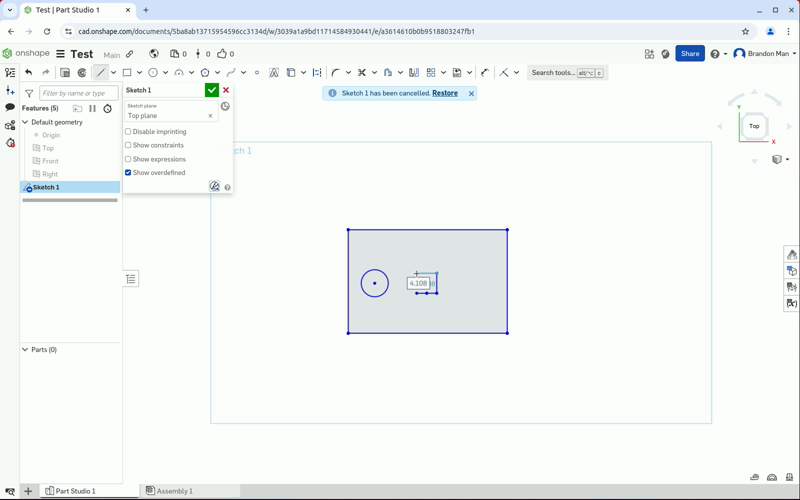
mouse_move(447, 273)
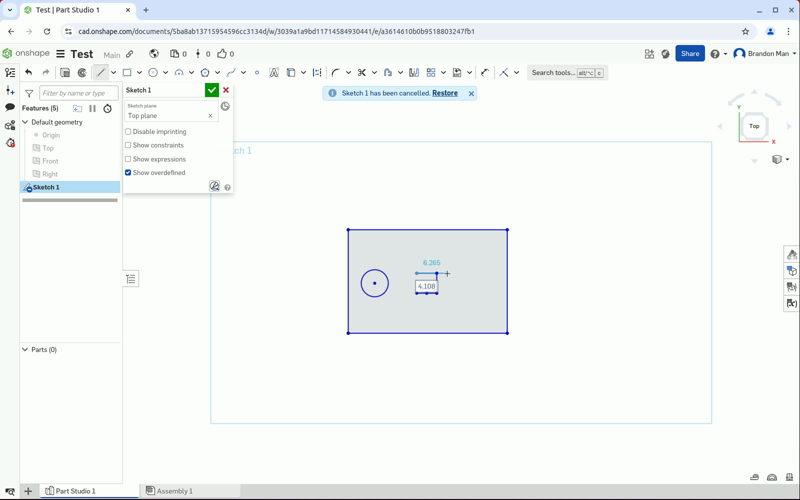
key_down(shift)
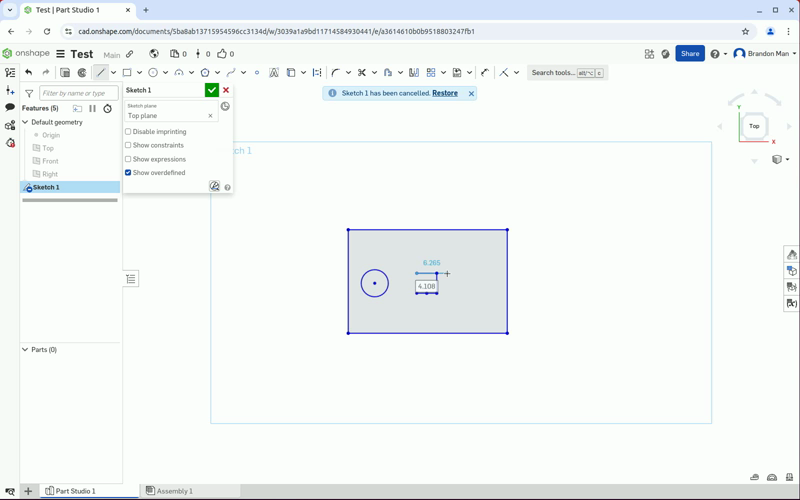
mouse_move(416, 293)
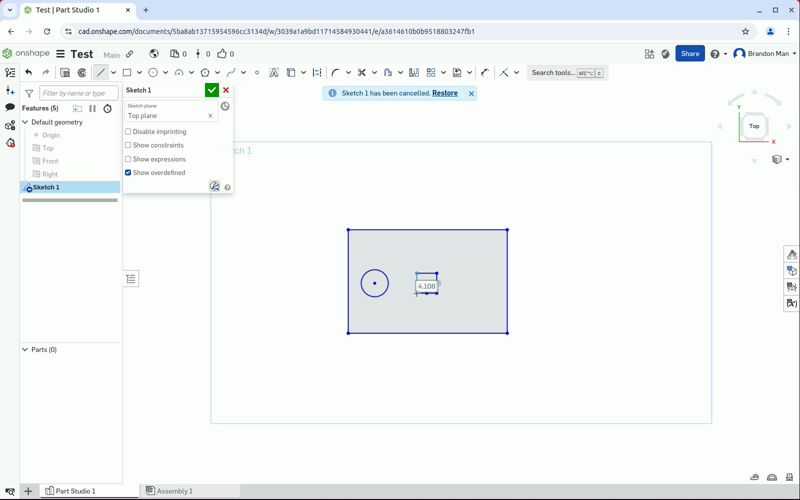
key_up(shift)
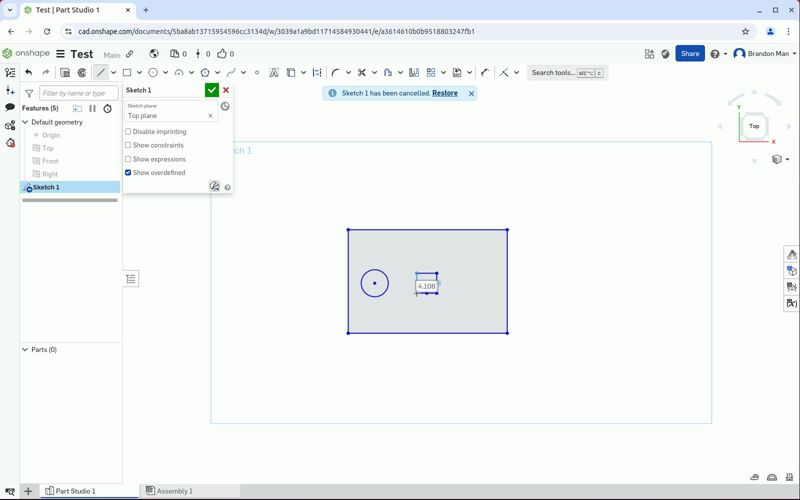
click(416, 293)
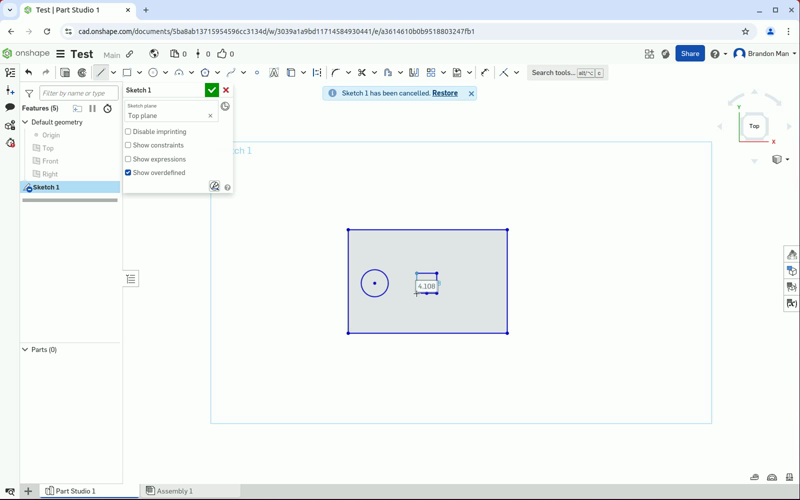
key(esc)
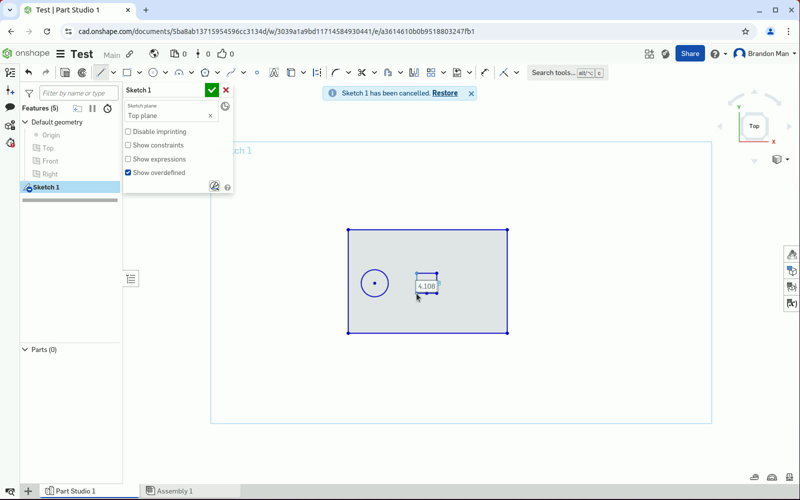
key(l)
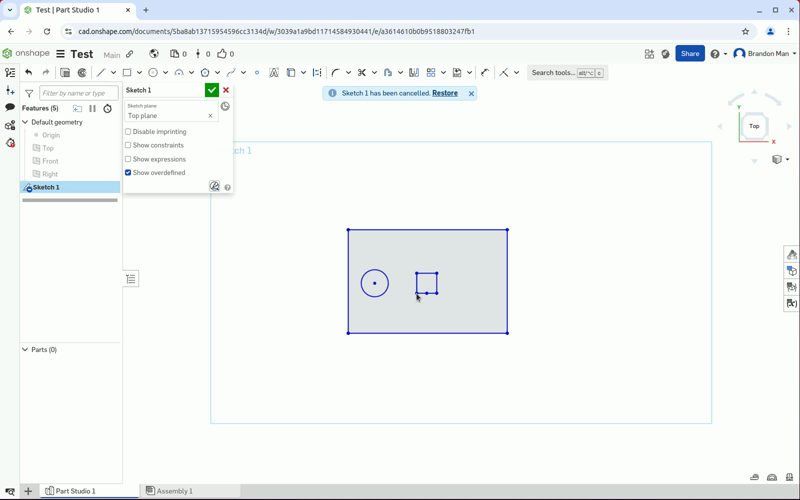
key_down(shift)
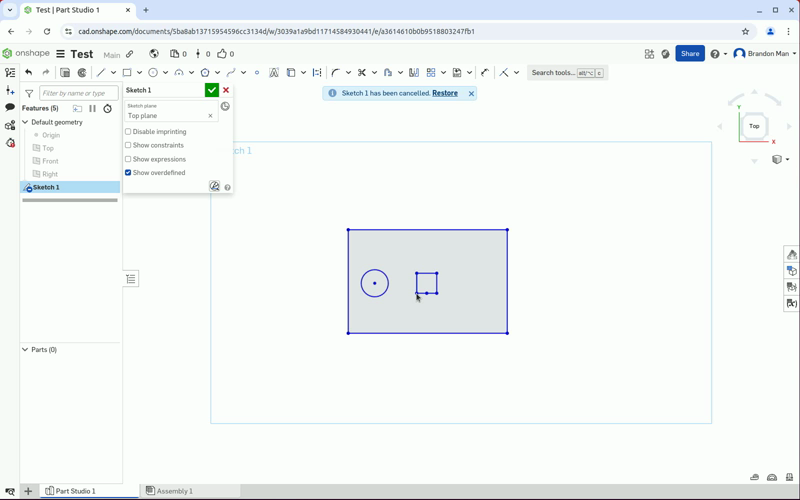
mouse_move(453, 306)
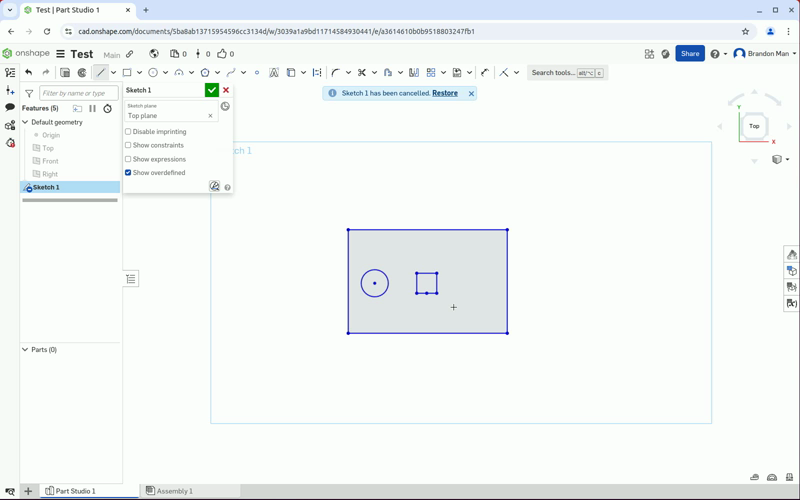
click(453, 306)
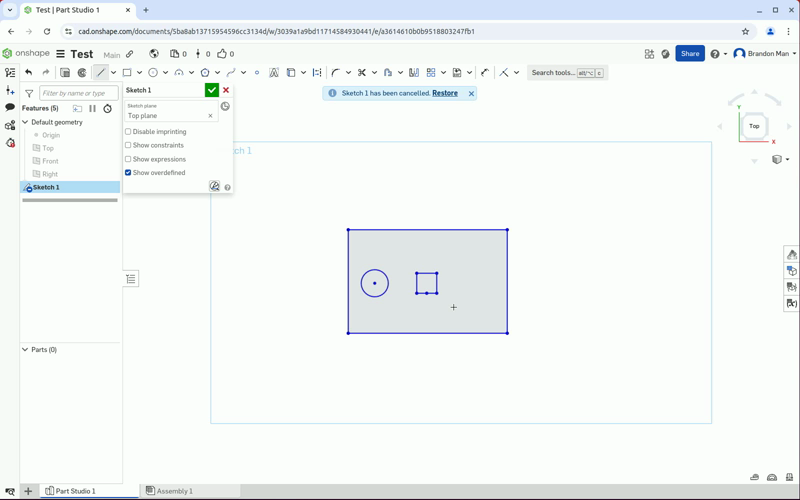
key_up(shift)
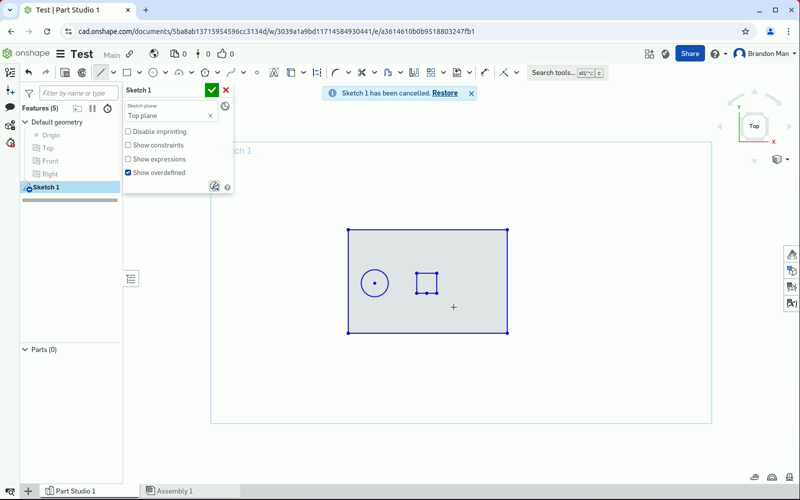
key_down(shift)
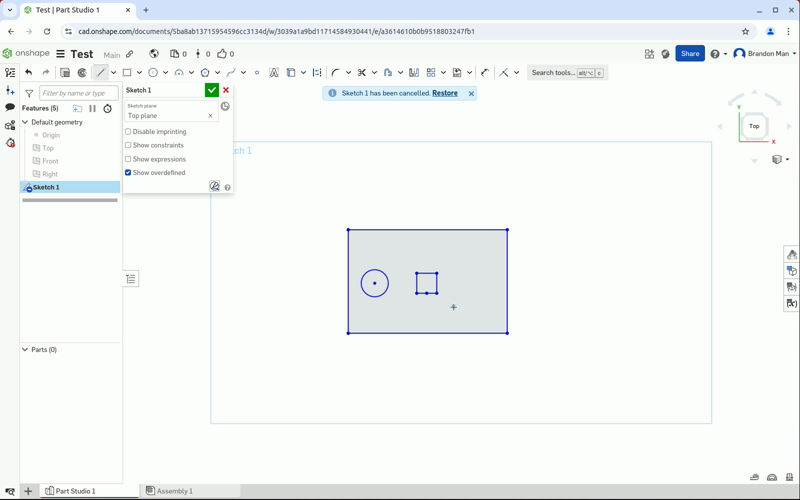
mouse_move(483, 306)
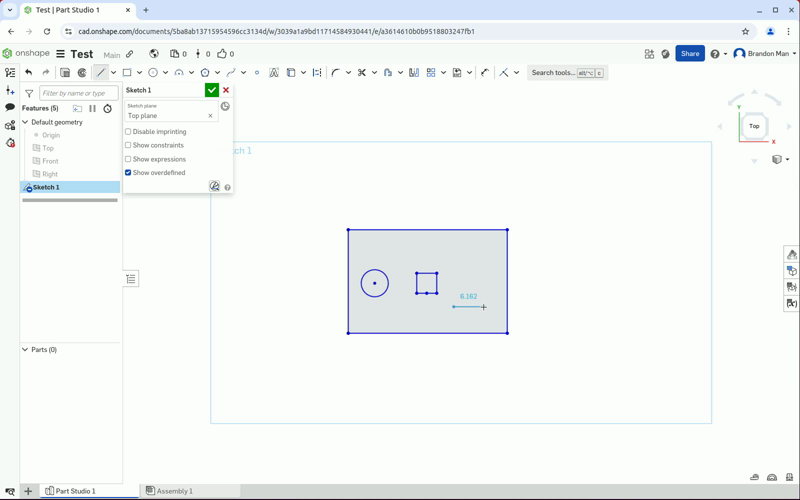
mouse_move(480, 306)
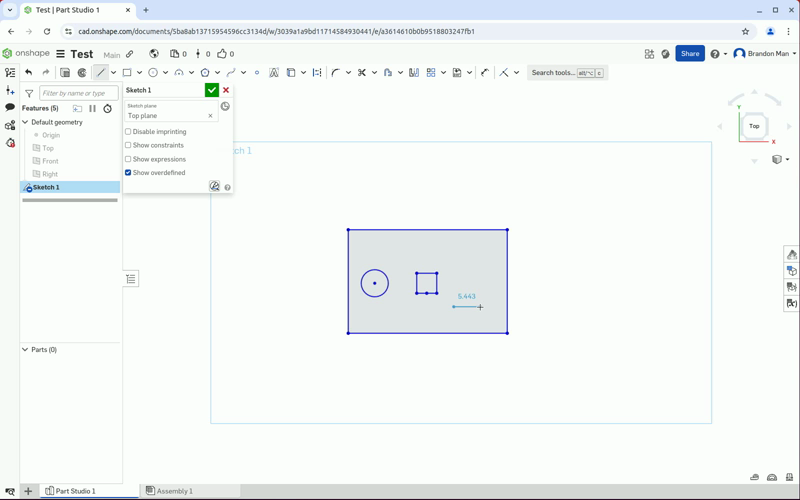
click(480, 306)
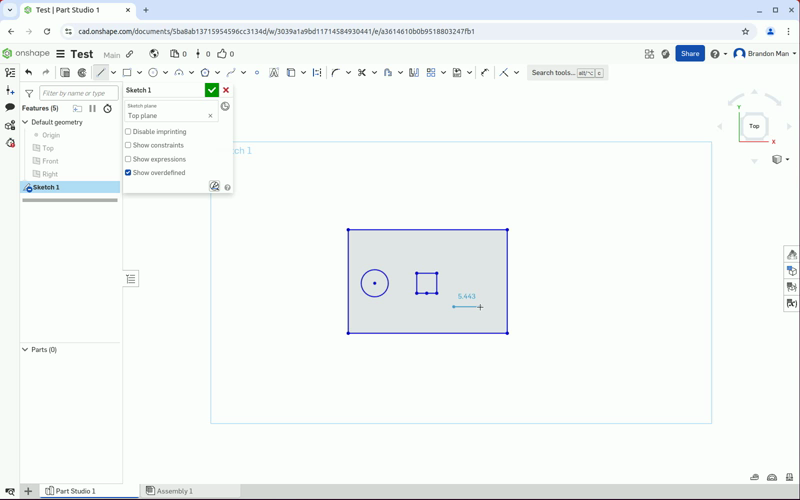
key_up(shift)
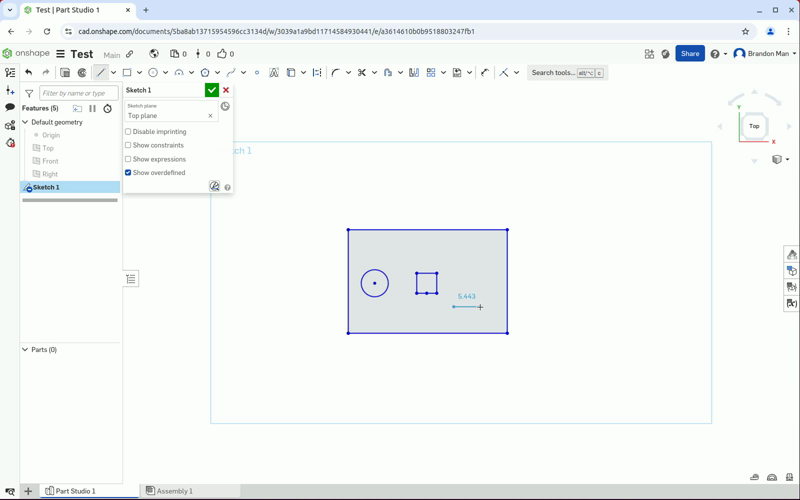
key_down(shift)
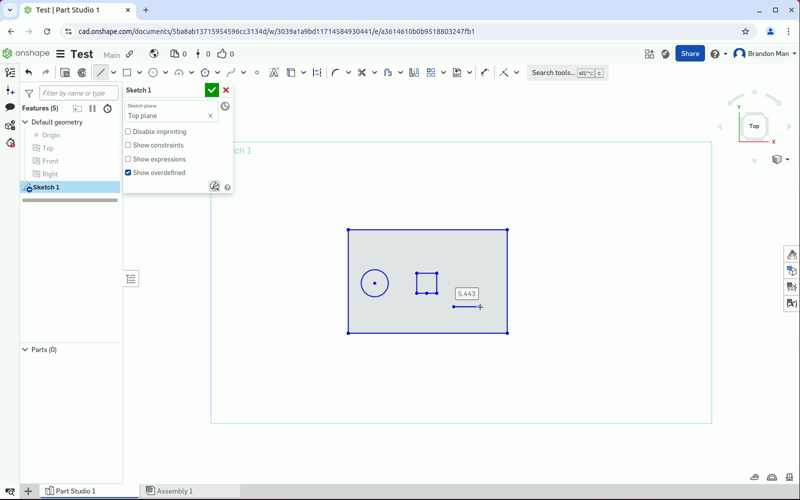
mouse_move(510, 306)
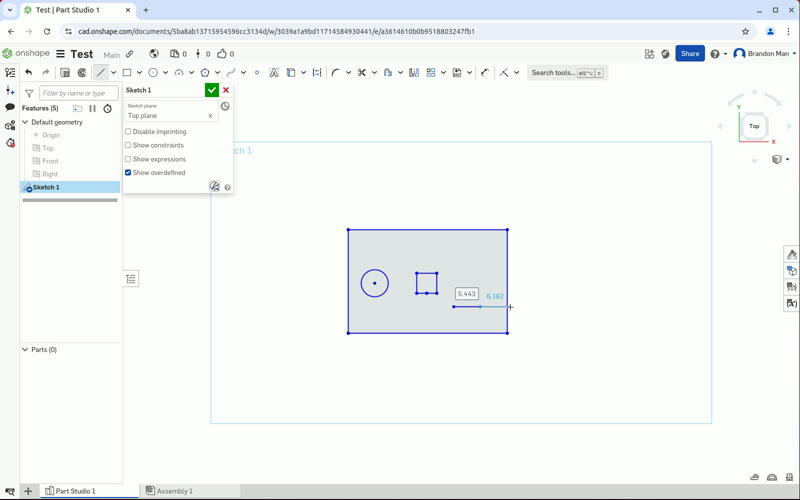
mouse_move(467, 283)
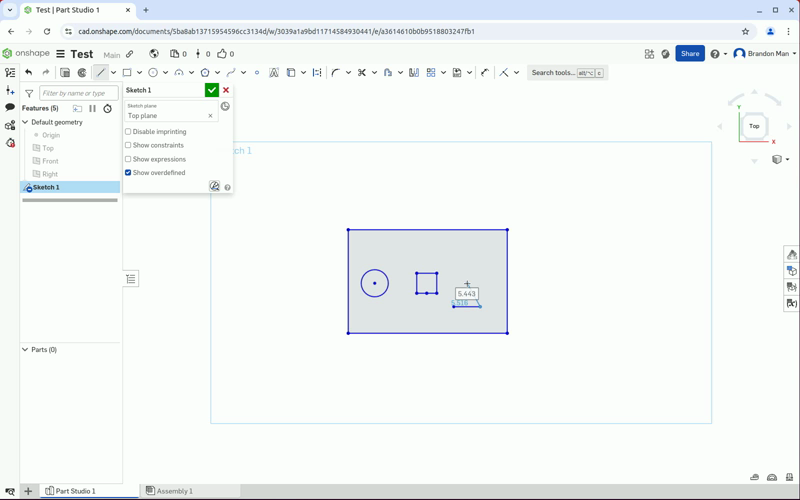
click(467, 283)
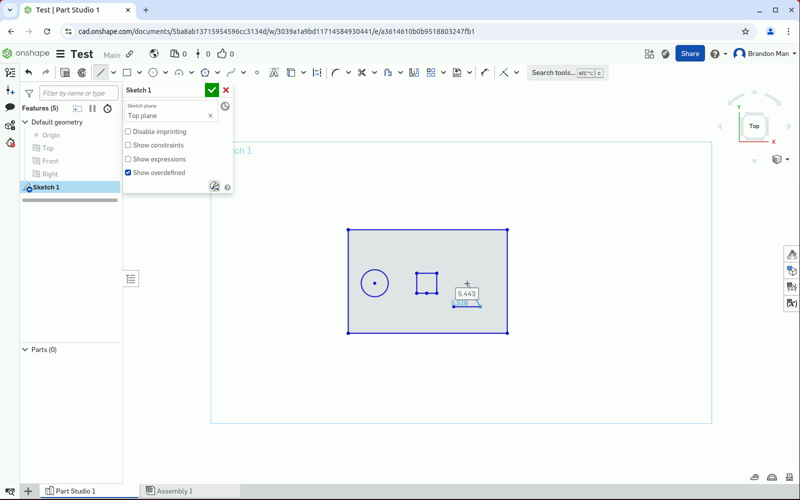
key_up(shift)
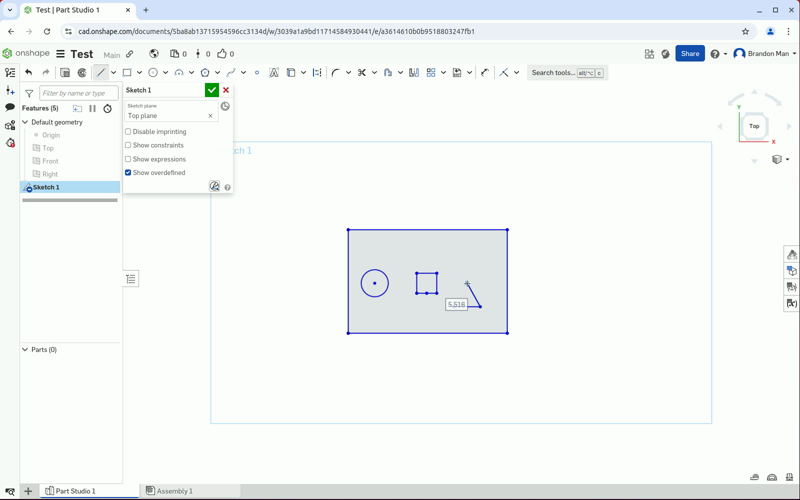
mouse_move(497, 283)
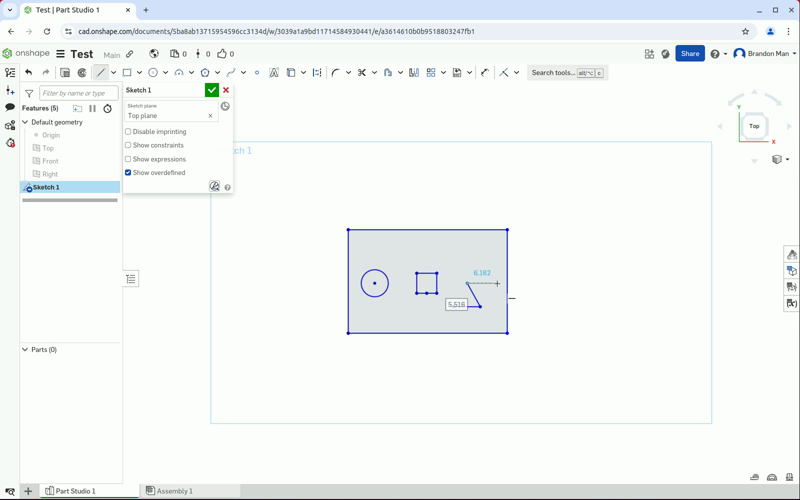
key_down(shift)
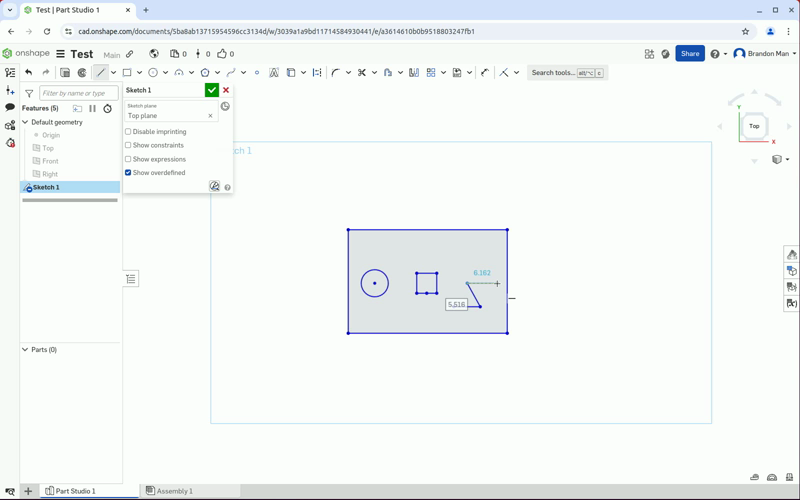
mouse_move(453, 306)
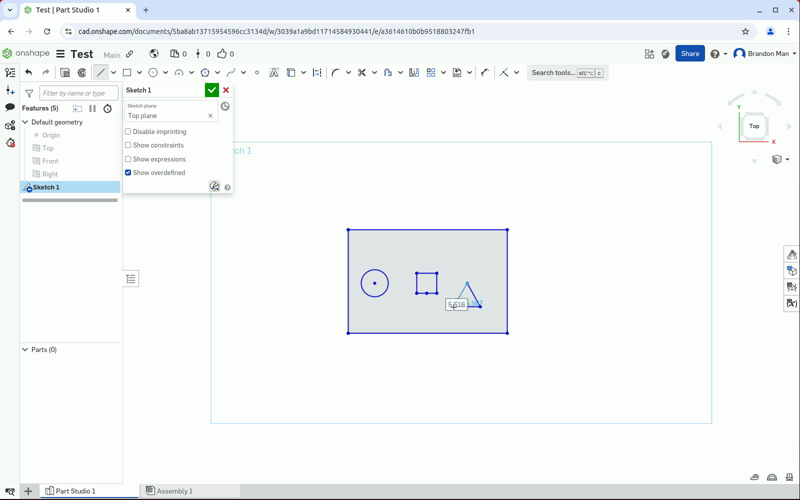
key_up(shift)
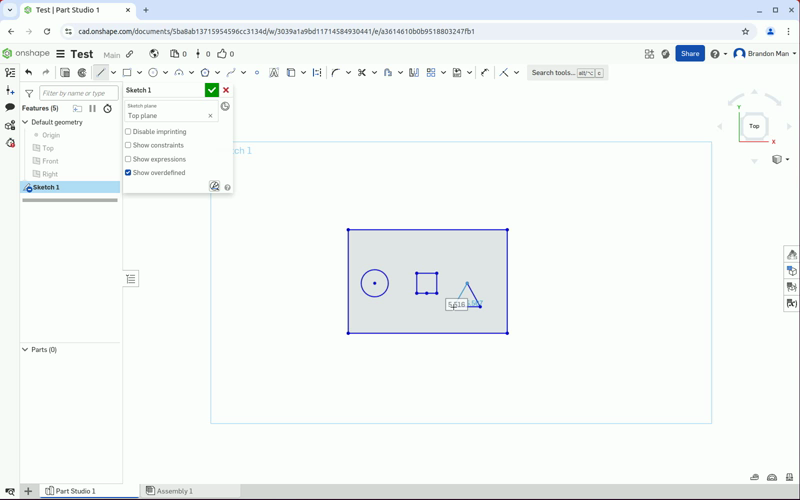
click(453, 306)
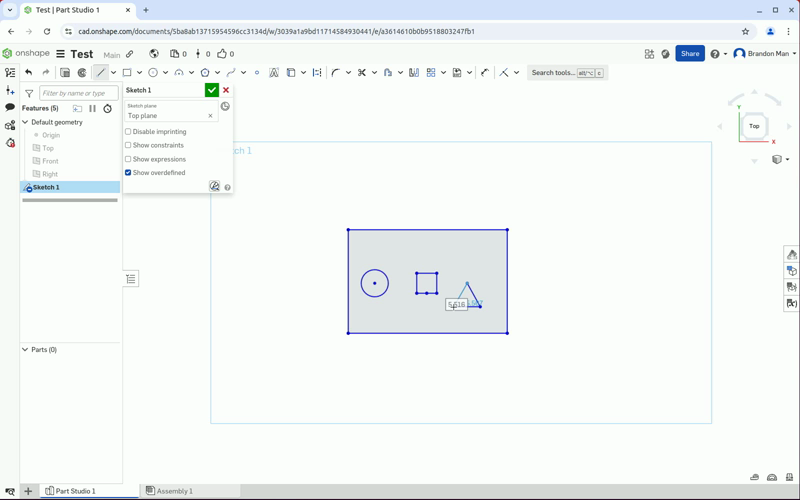
key(esc)
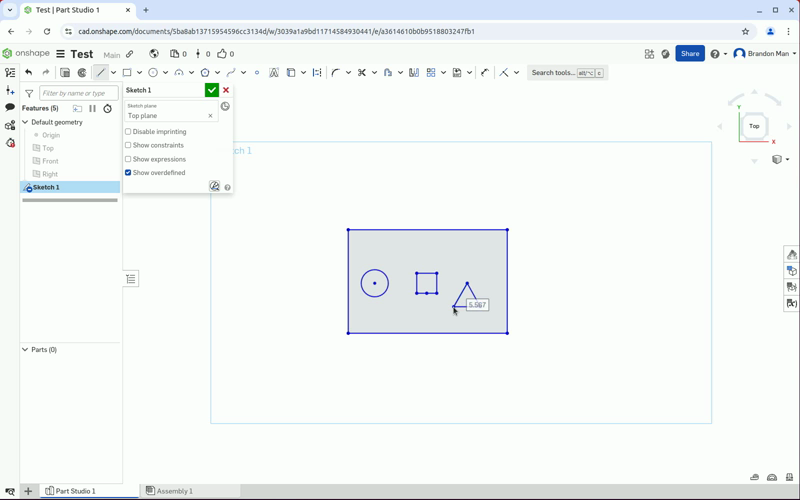
mouse_move(361, 314)
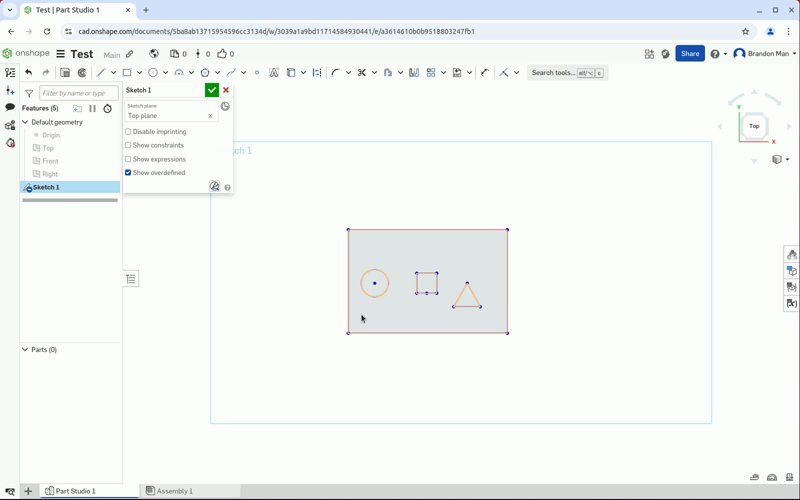
click(361, 314)
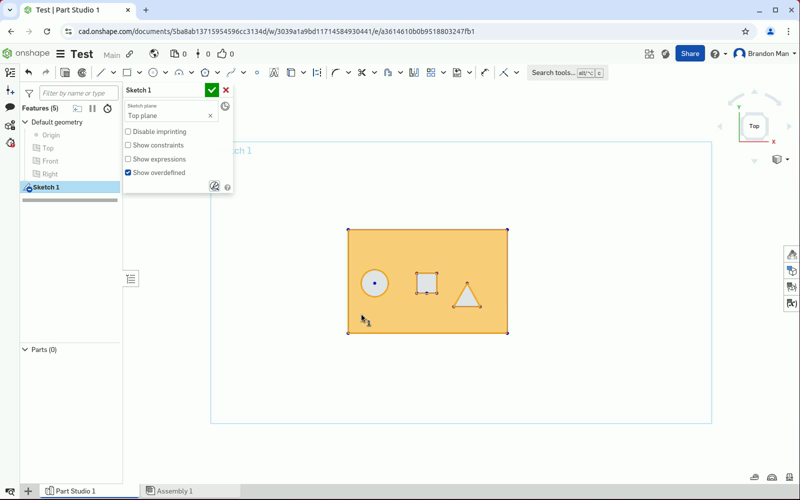
mouse_move(73, 352)
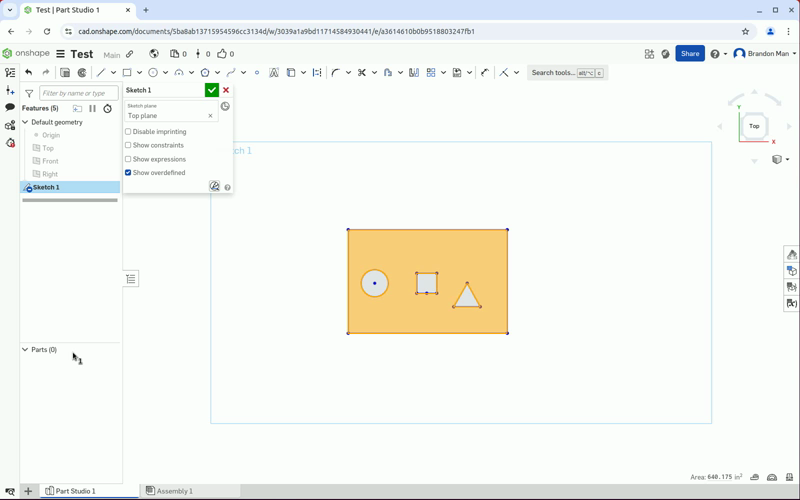
key(shift+y)
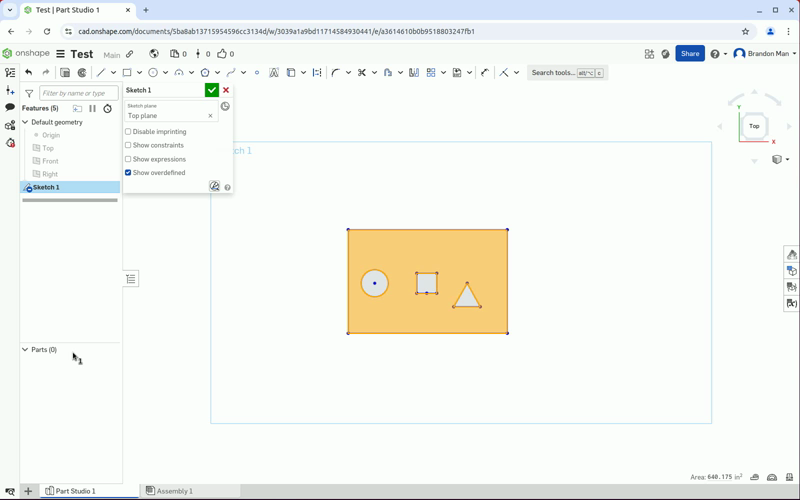
key(shift+e)
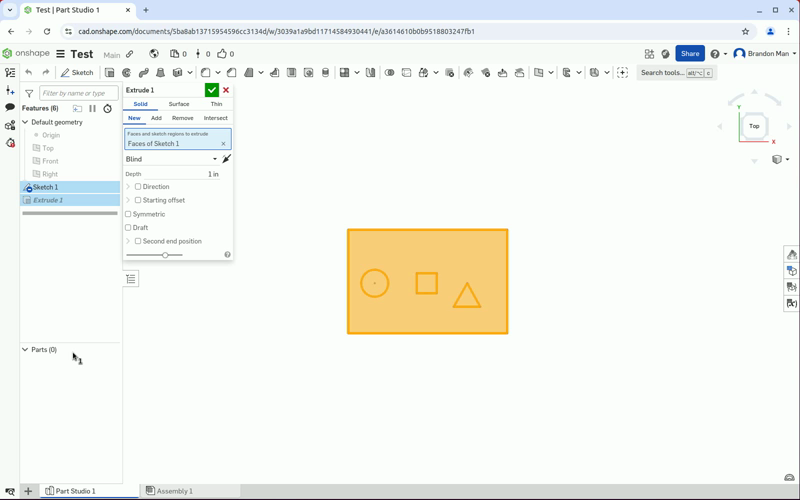
mouse_move(143, 106)
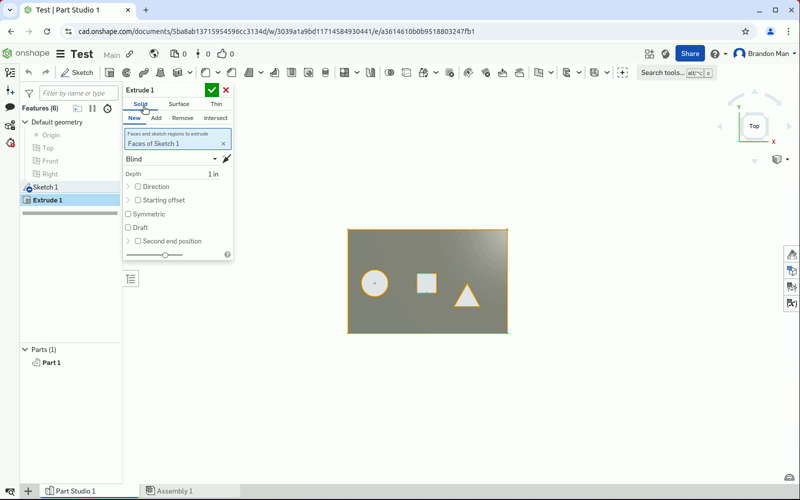
click(143, 106)
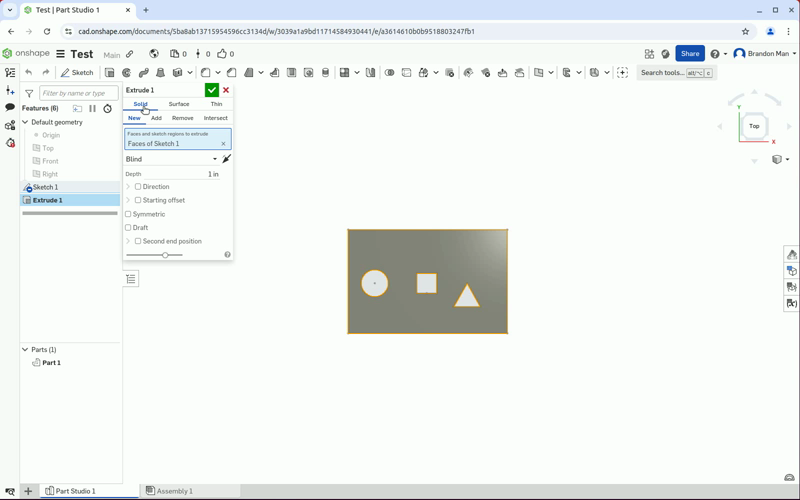
mouse_move(137, 120)
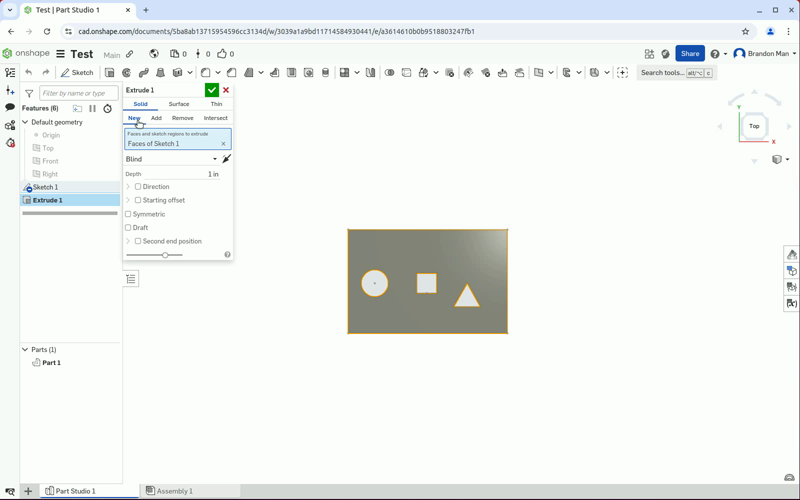
click(137, 120)
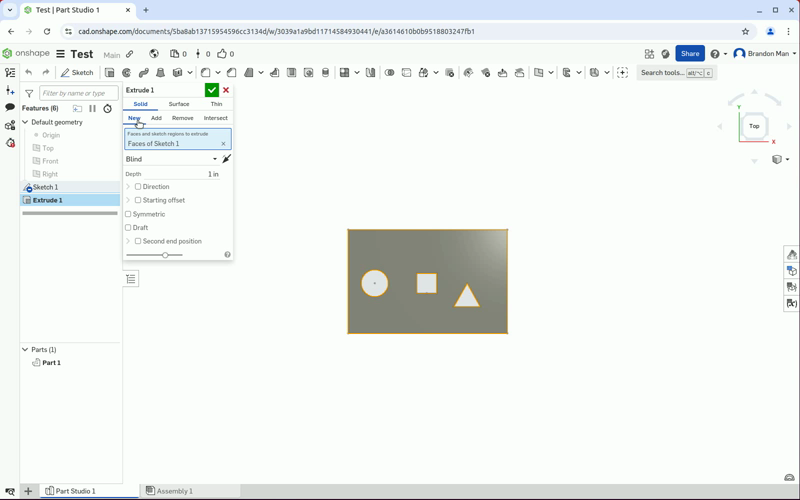
key(tab, 4)
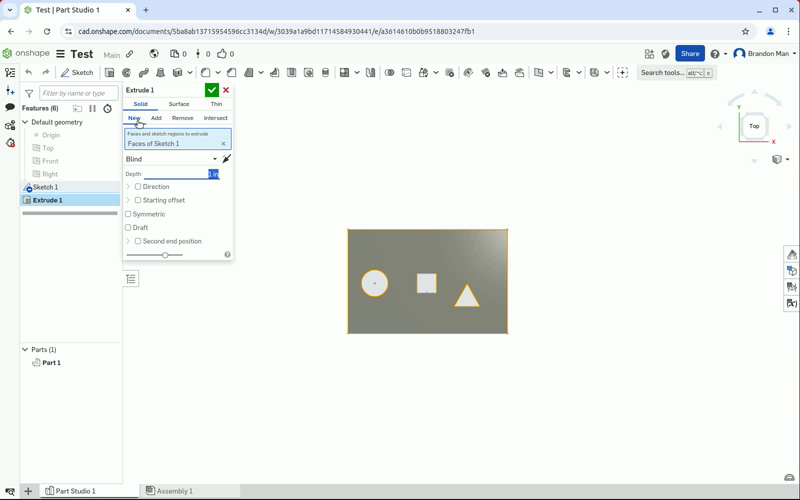
text(4.333)
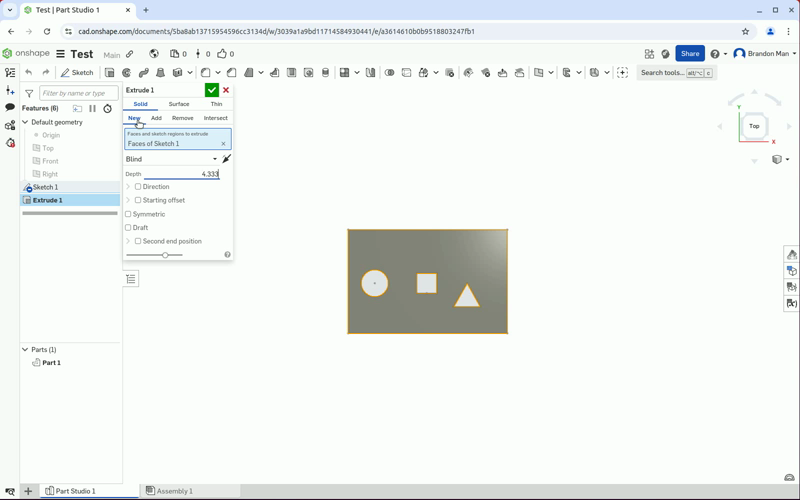
key(enter)
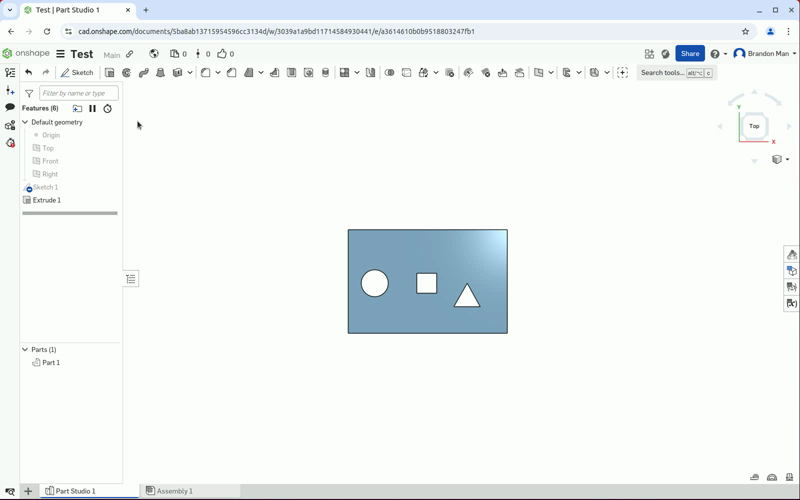
key(shift+h)
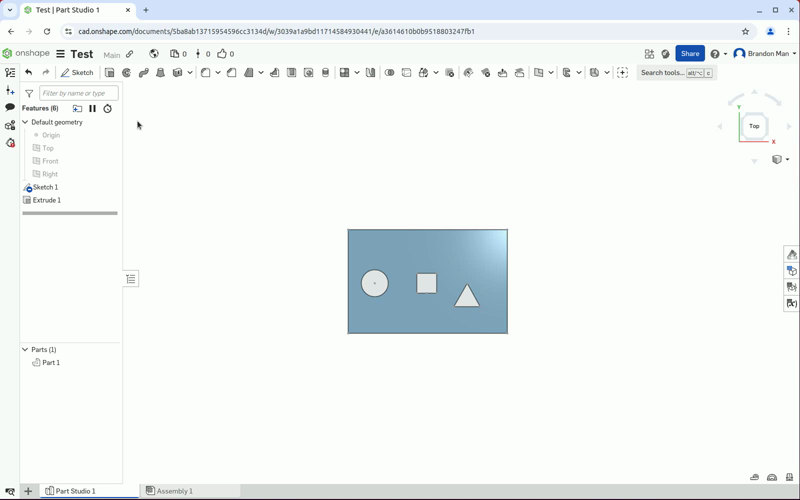
key(shift+h)
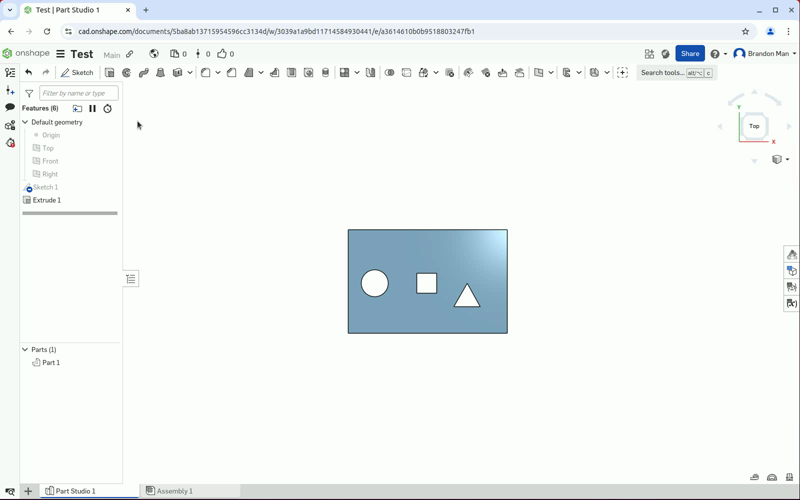
mouse_move(73, 189)
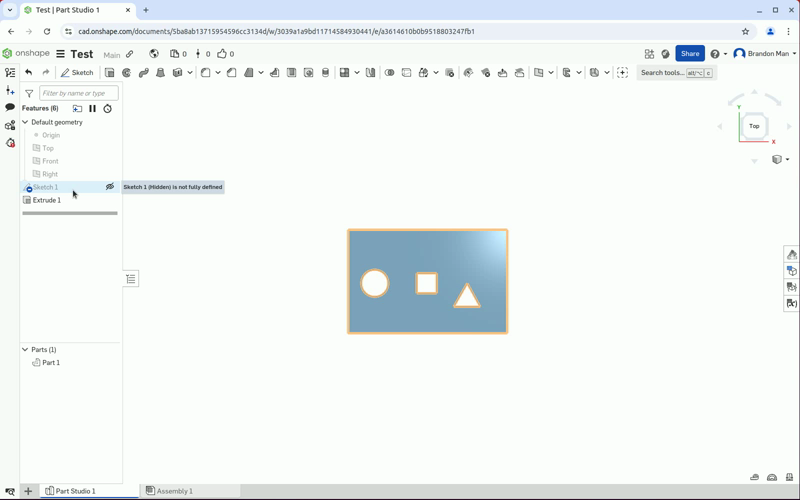
click(73, 189)
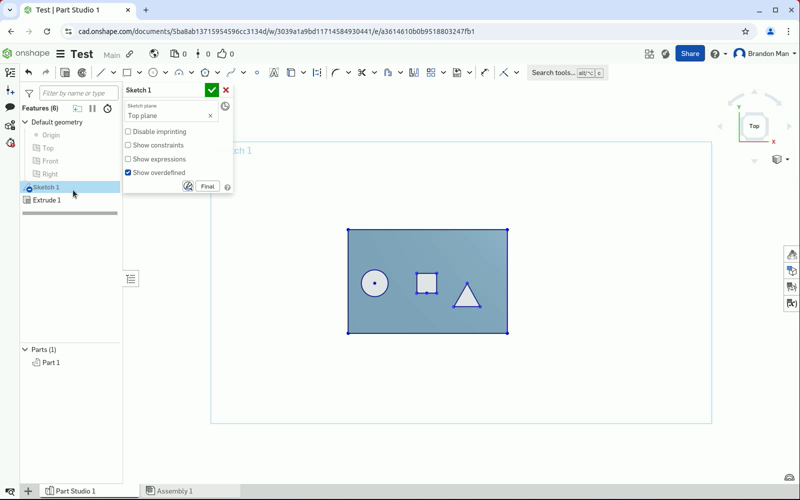
mouse_move(229, 92)
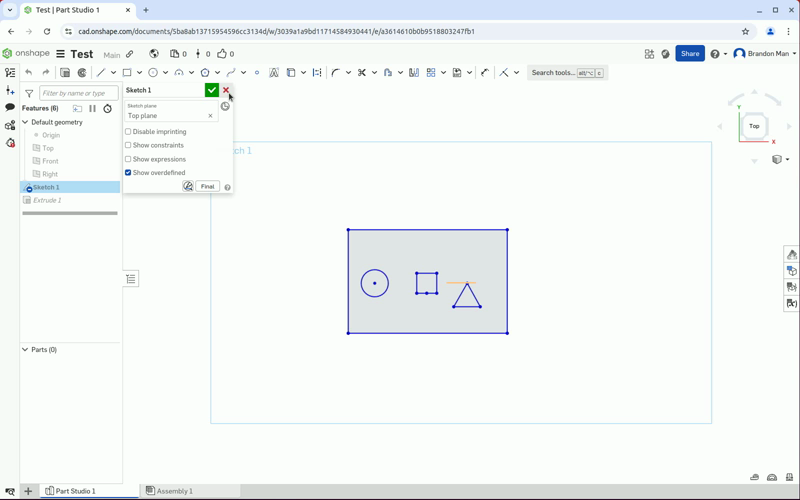
click(229, 92)
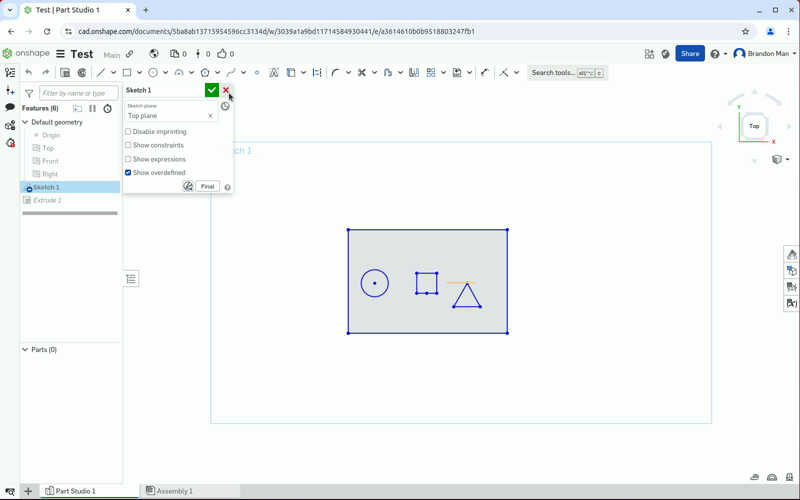
key(shift+s)
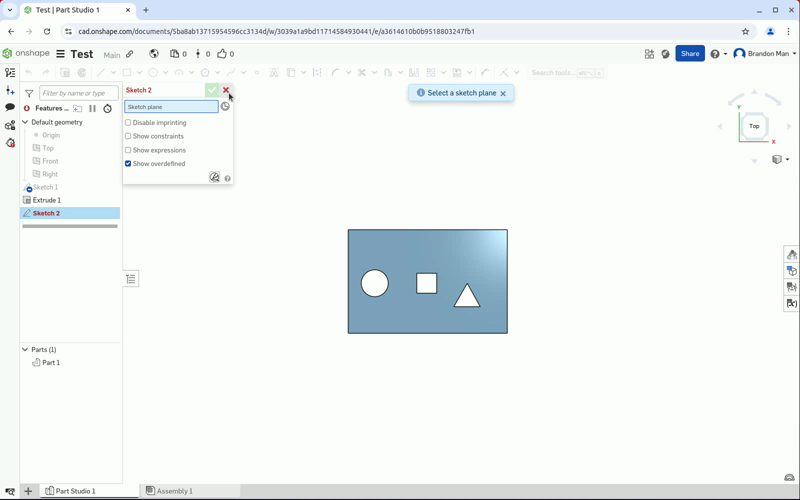
mouse_move(73, 150)
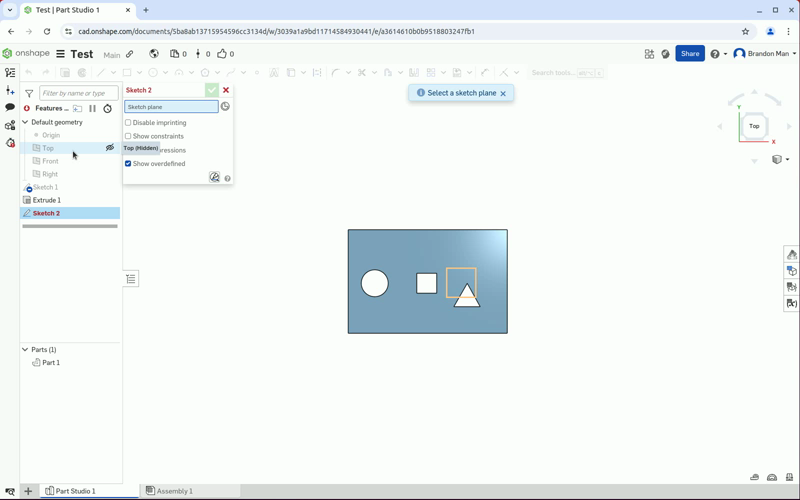
click(73, 150)
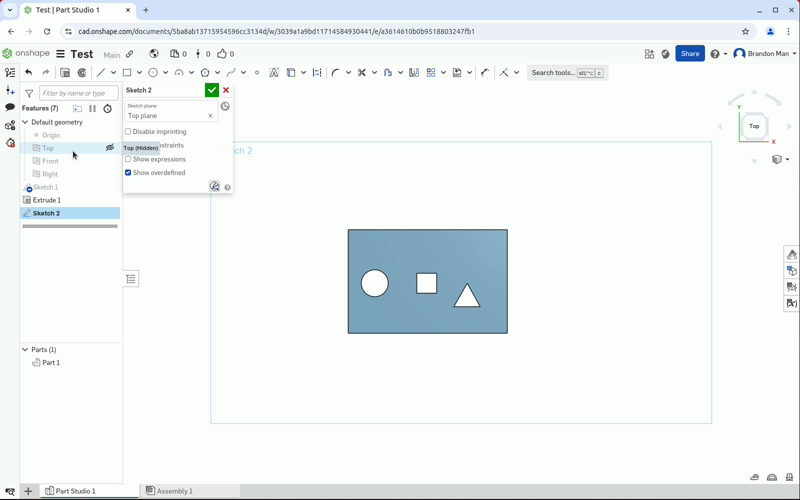
mouse_move(73, 352)
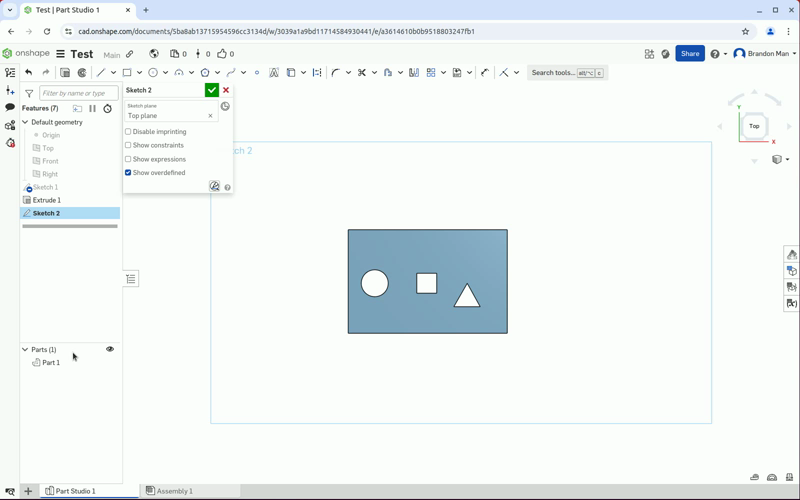
key(y)
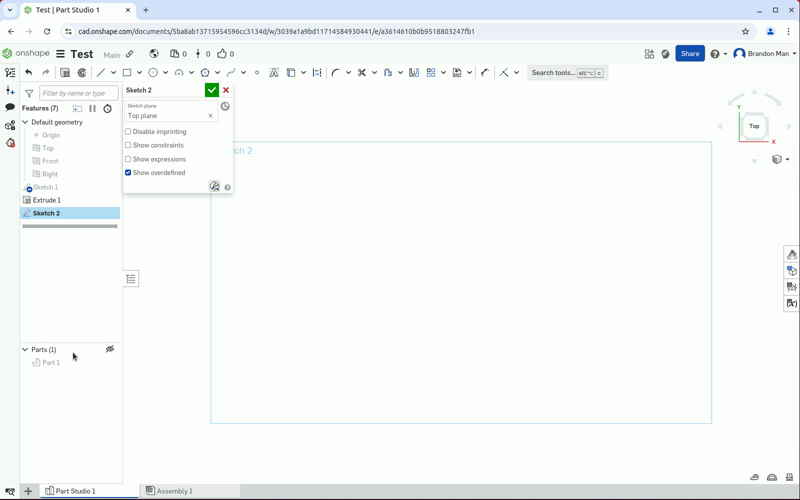
key(c)
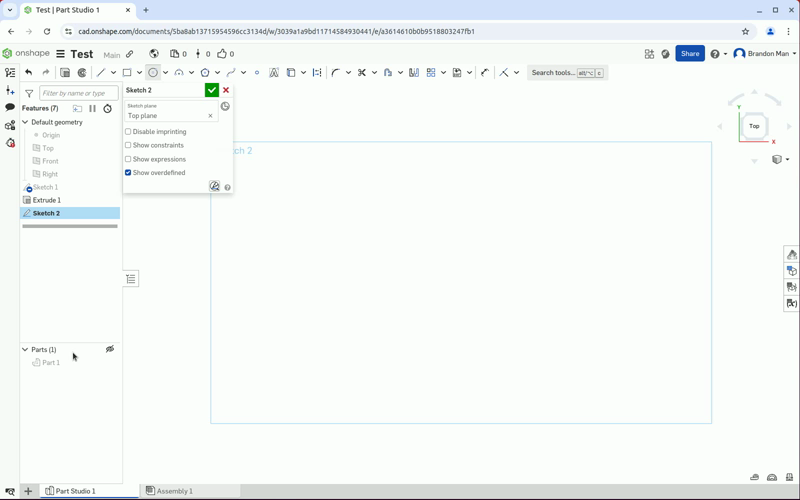
key_down(shift)
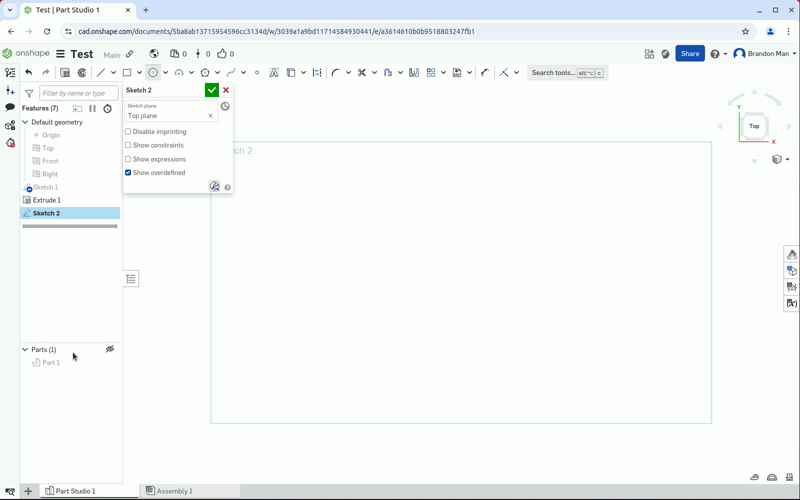
mouse_move(375, 282)
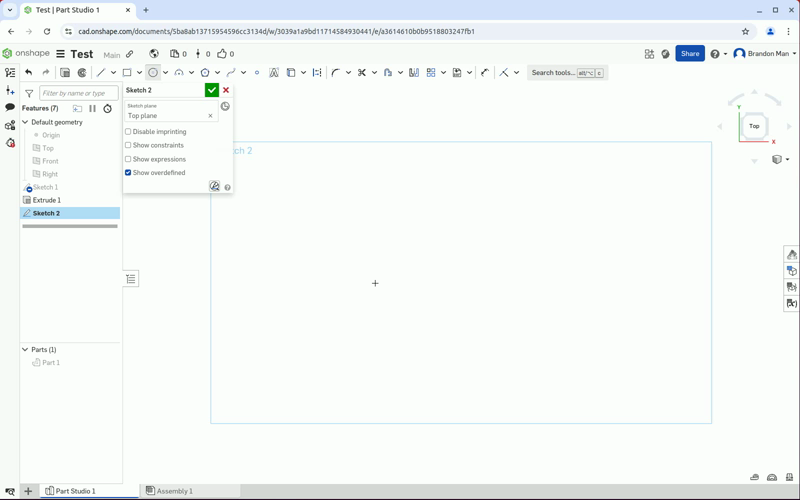
click(375, 282)
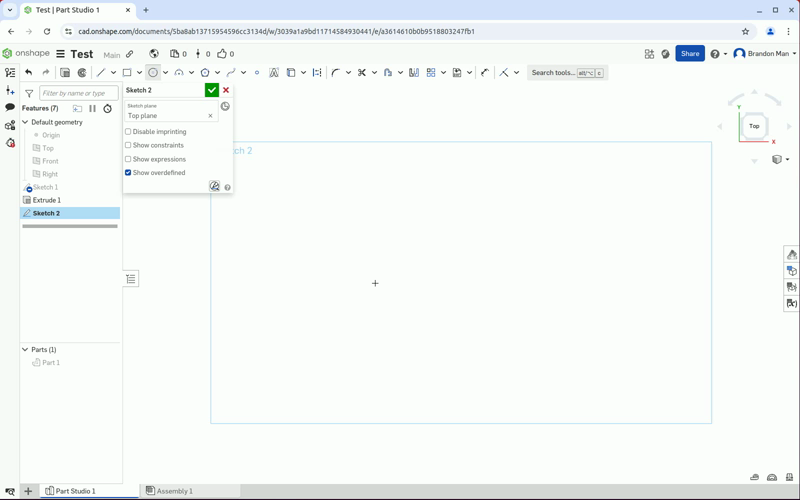
key_up(shift)
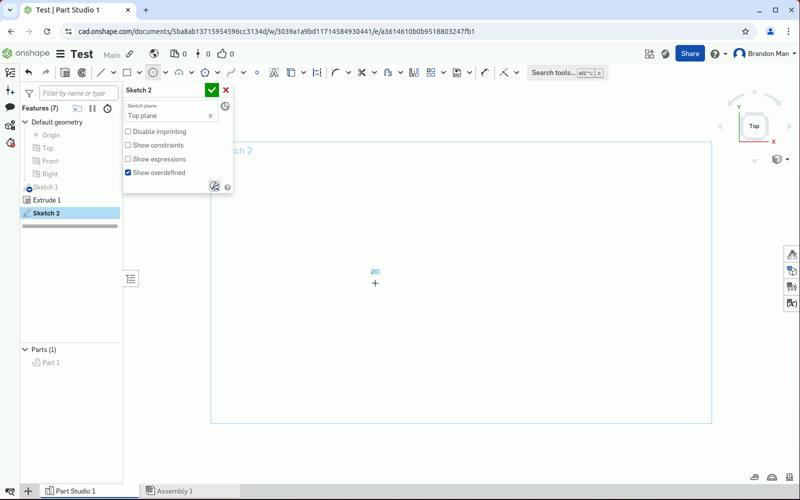
mouse_move(389, 282)
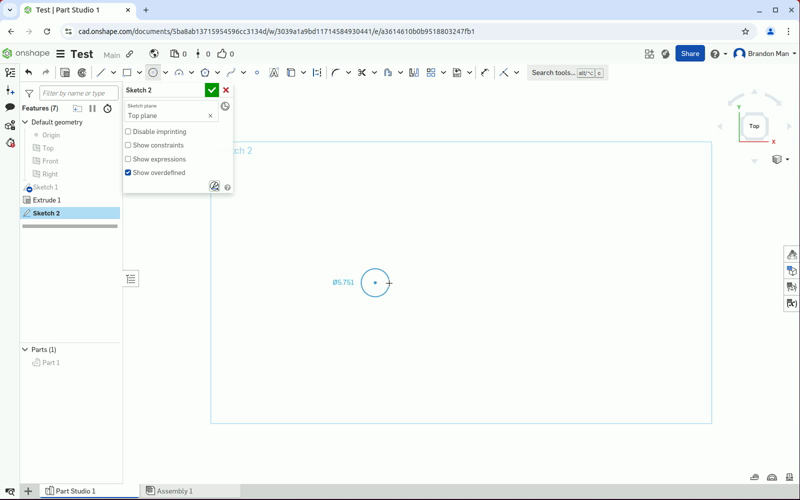
click(389, 282)
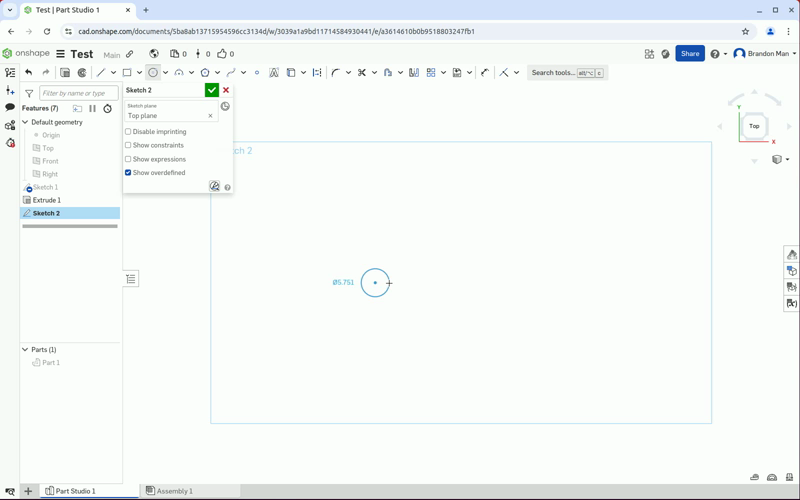
key(esc)
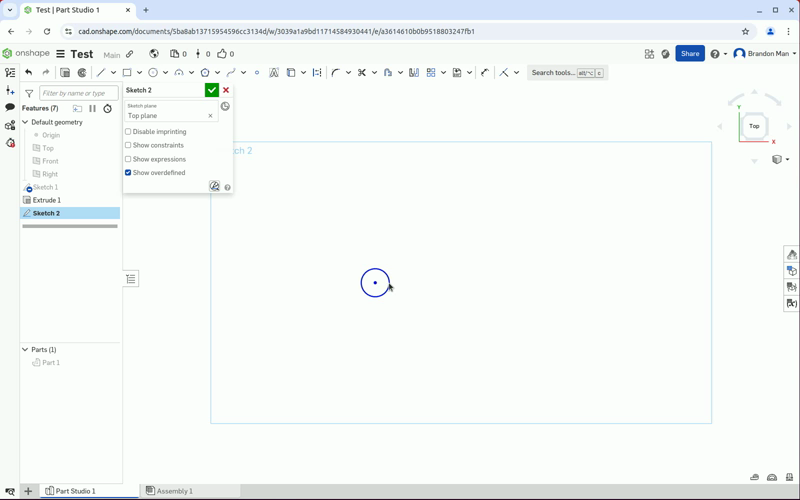
mouse_move(374, 274)
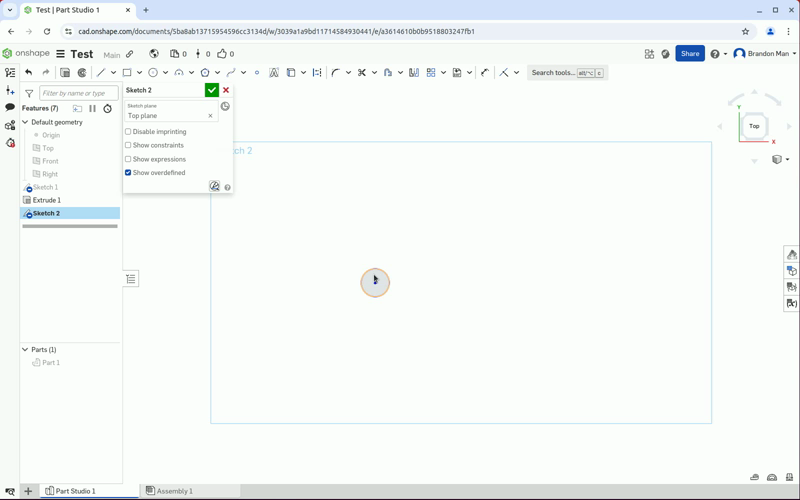
scroll(6)
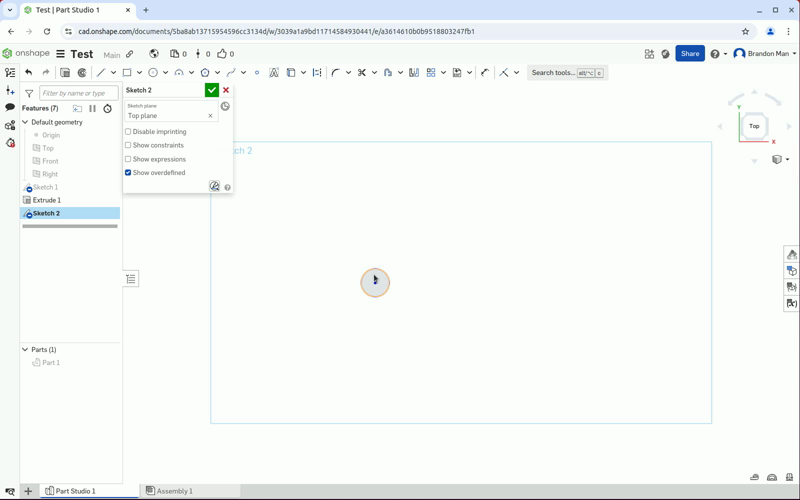
scroll(6)
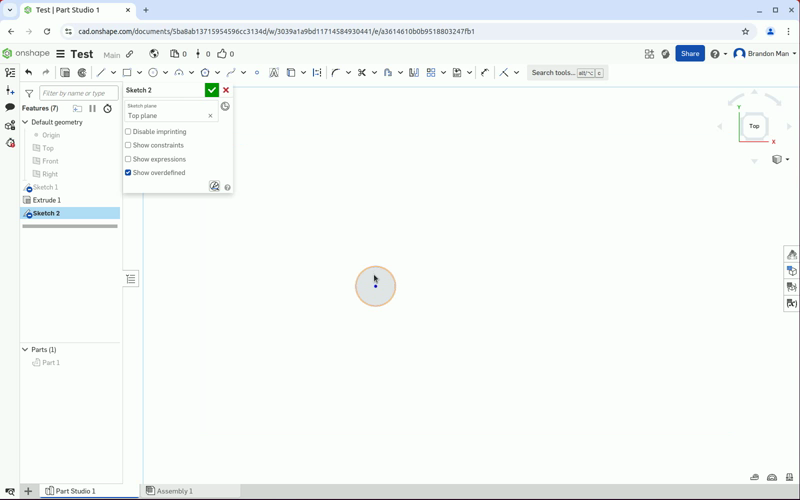
scroll(6)
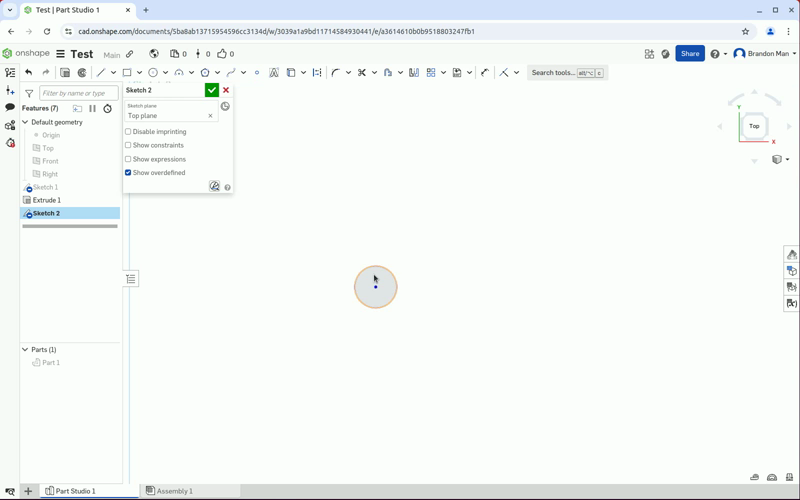
scroll(6)
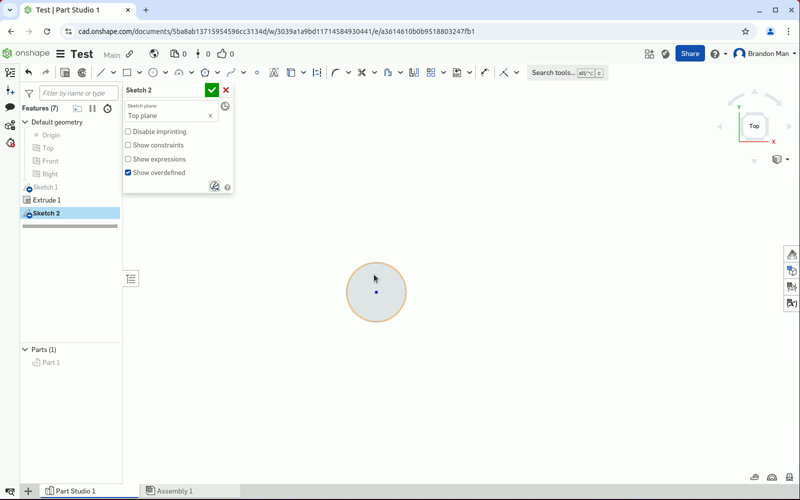
scroll(6)
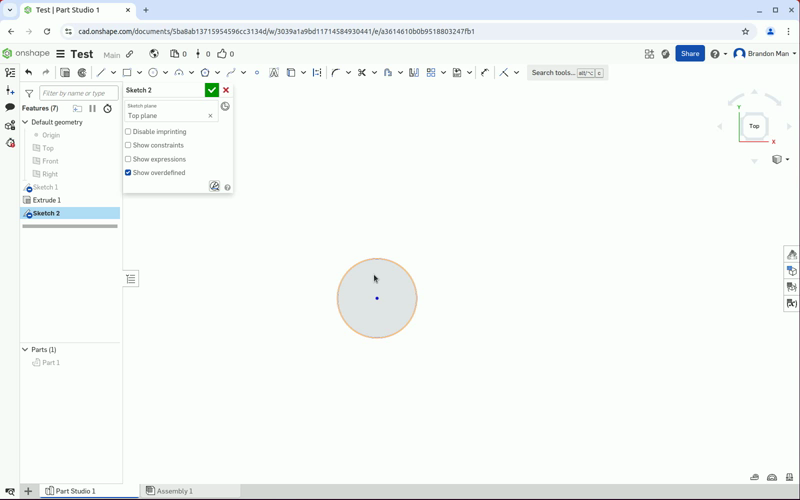
scroll(6)
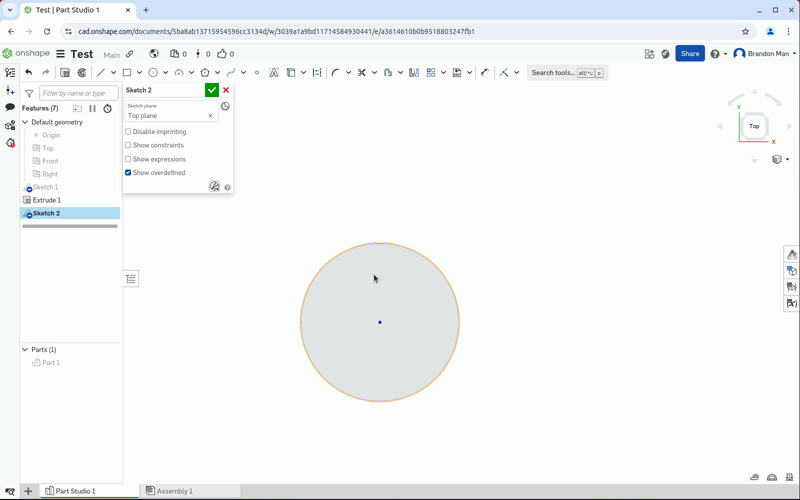
scroll(6)
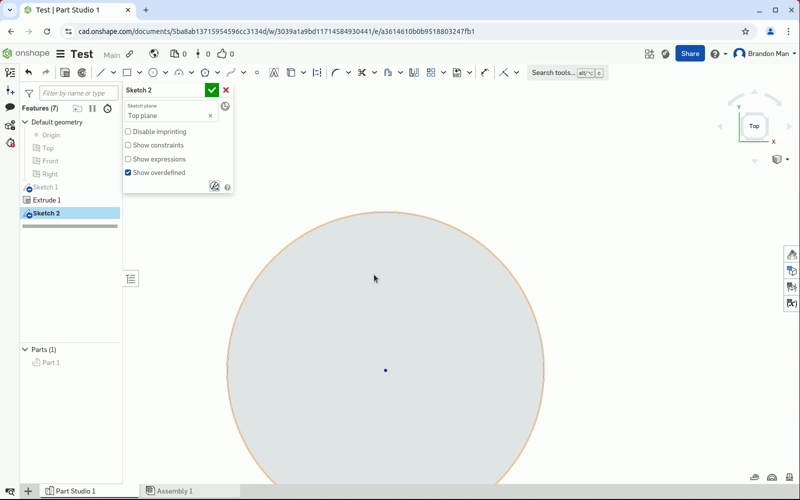
click(374, 274)
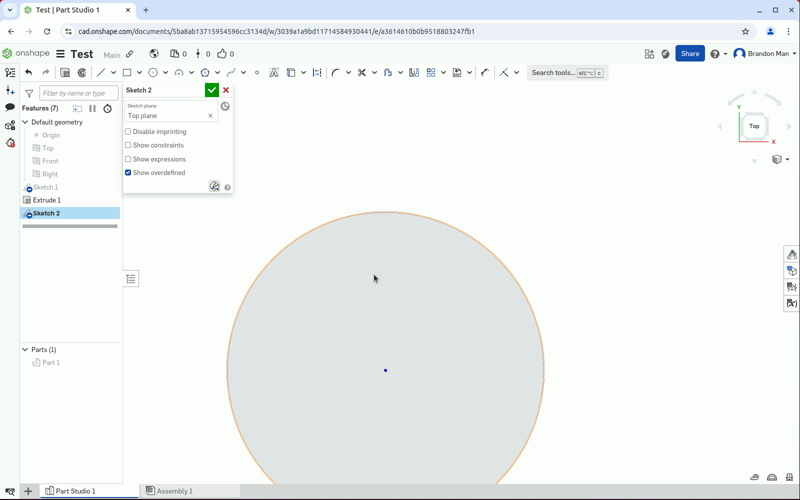
scroll(-6)
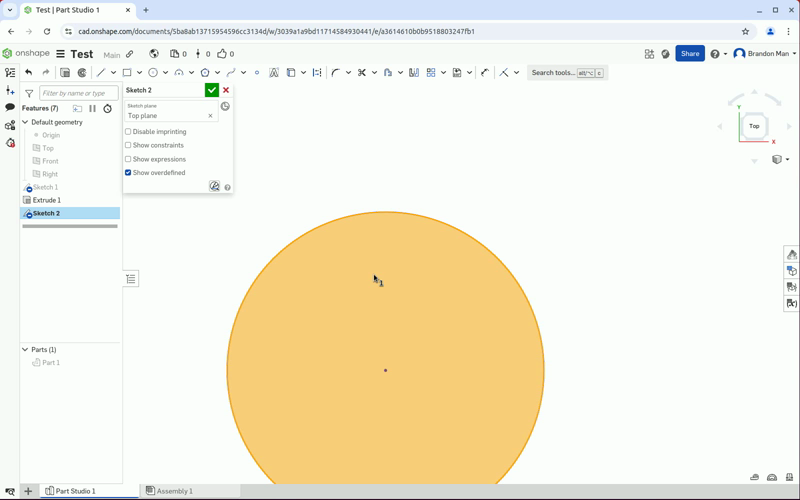
scroll(-6)
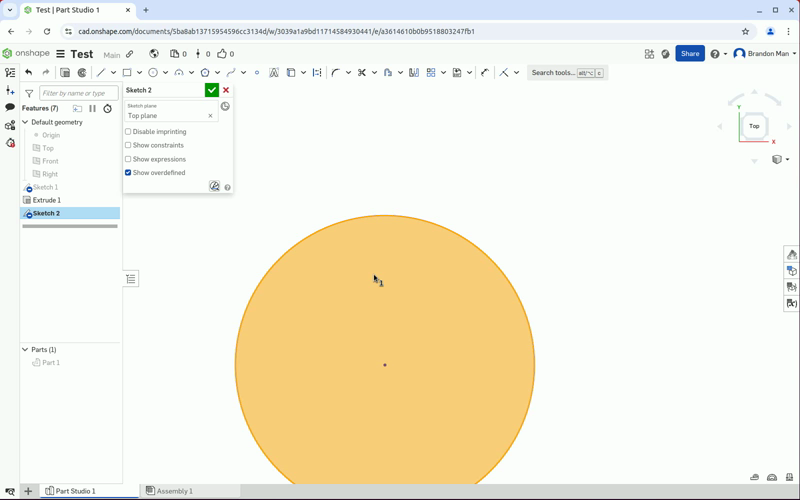
scroll(-6)
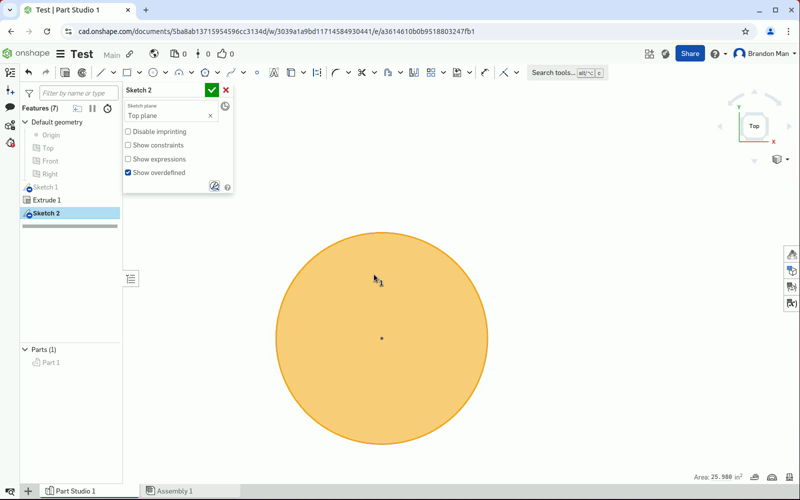
scroll(-6)
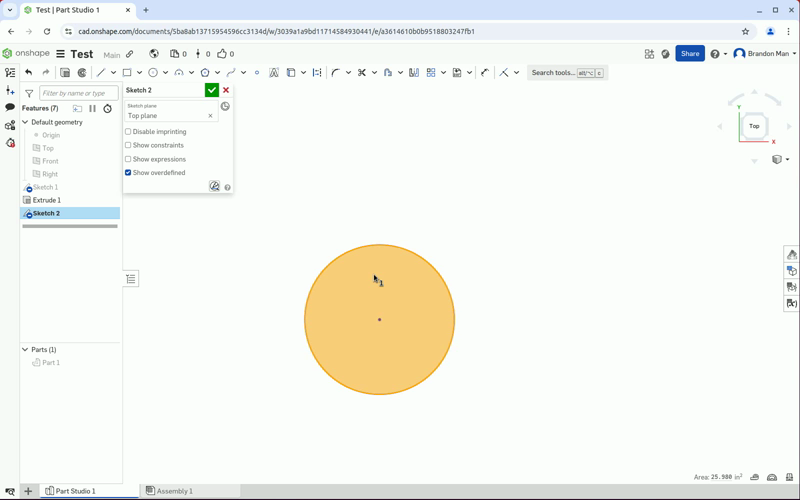
scroll(-6)
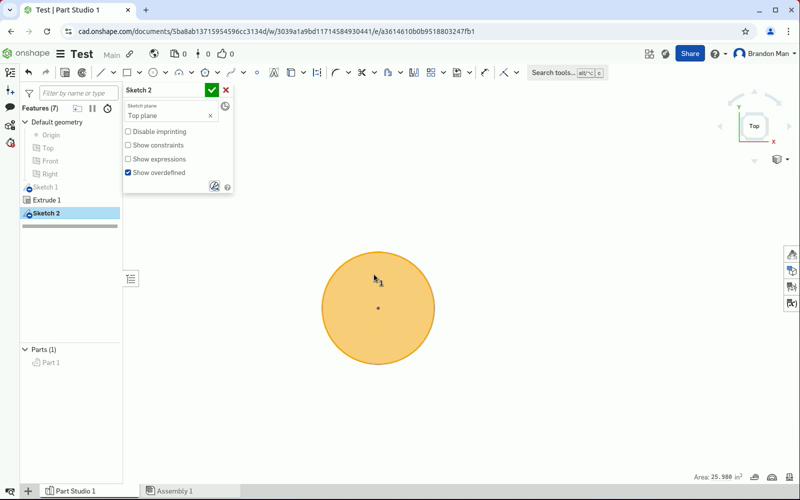
scroll(-6)
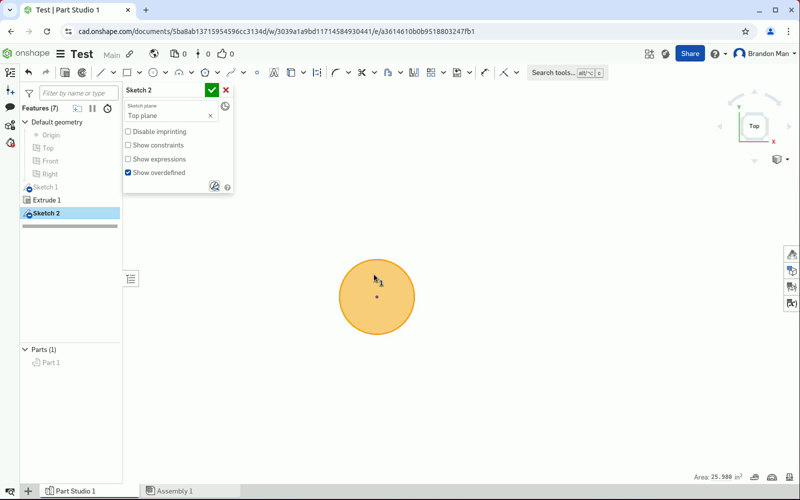
scroll(-6)
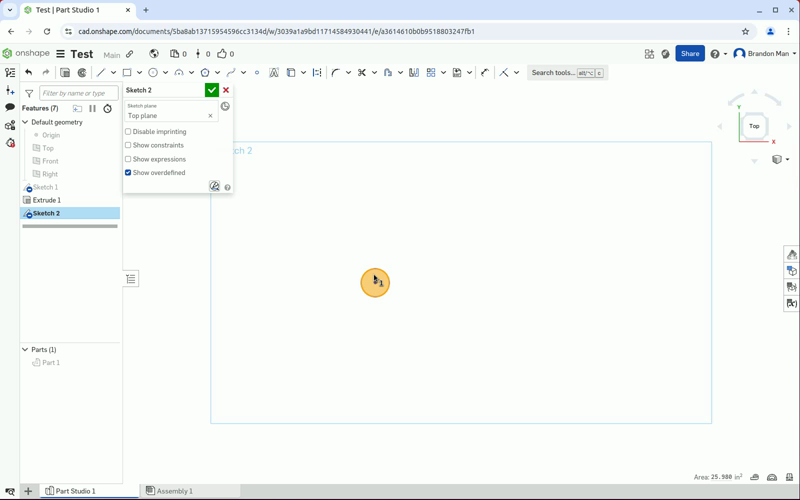
mouse_move(73, 352)
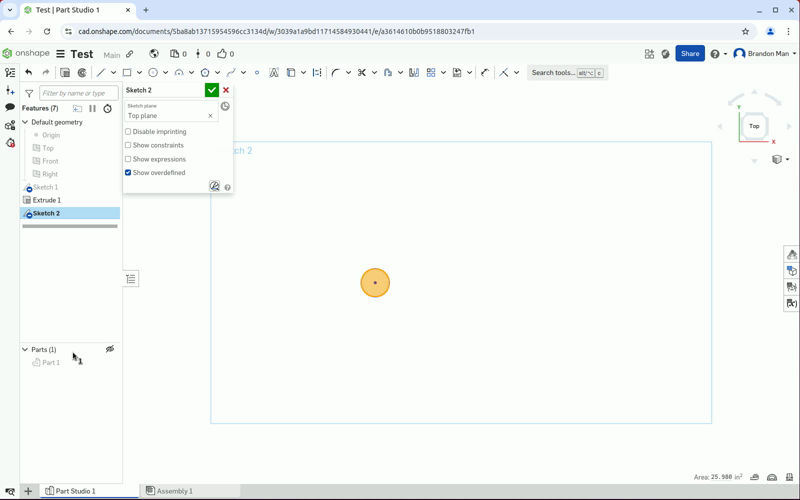
key(shift+y)
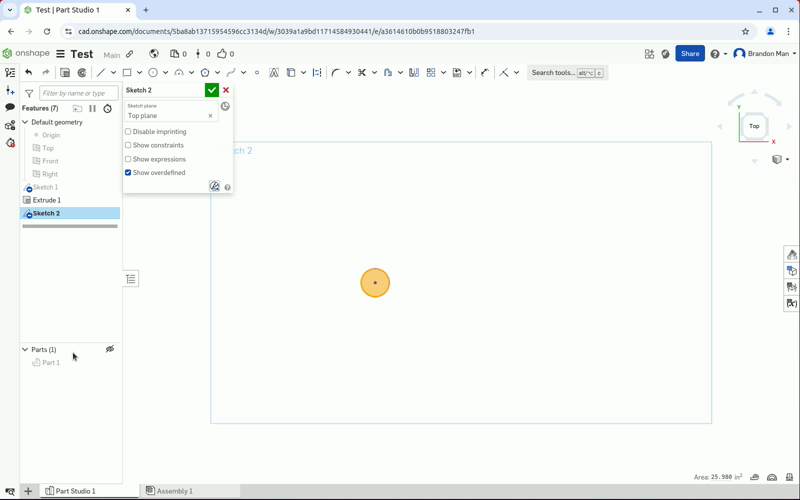
key(shift+e)
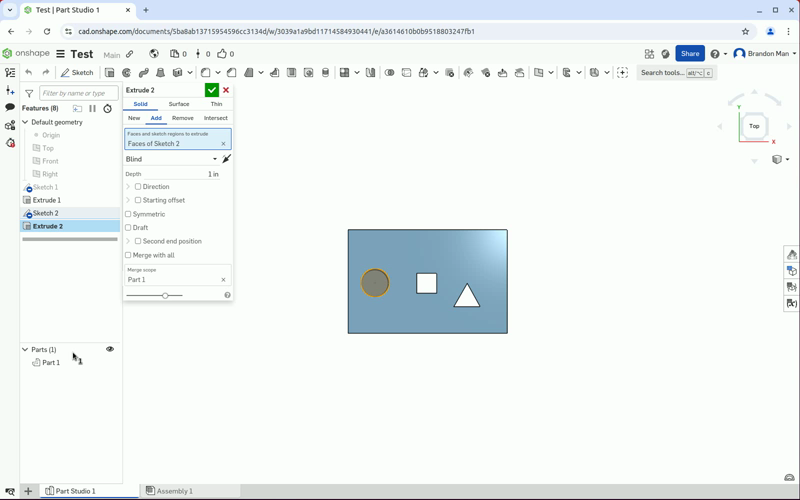
mouse_move(143, 106)
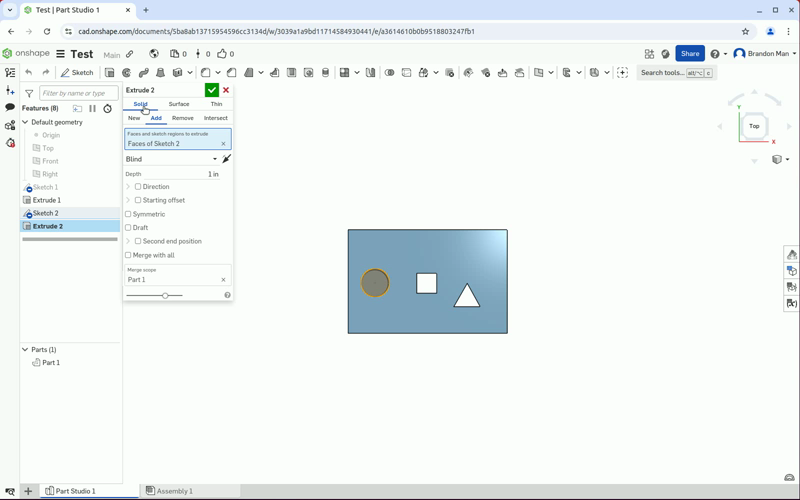
click(143, 106)
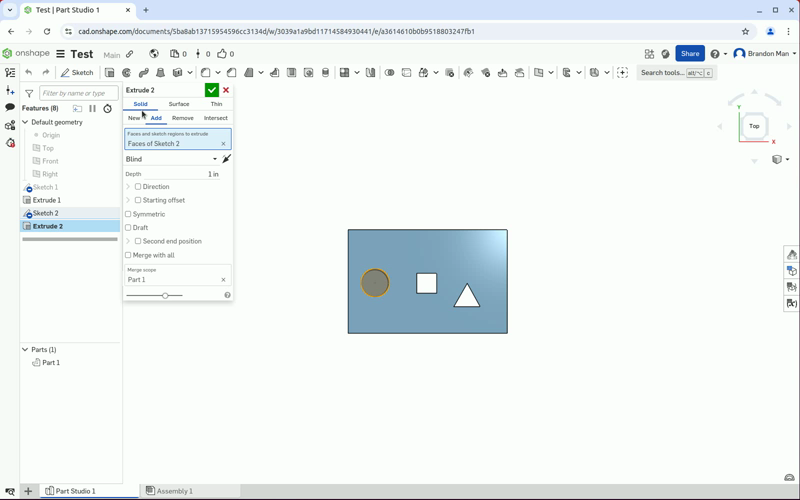
mouse_move(137, 120)
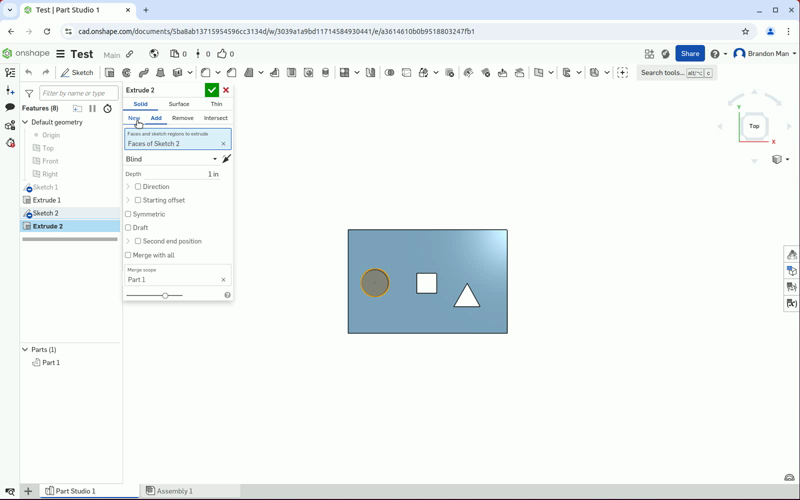
click(137, 120)
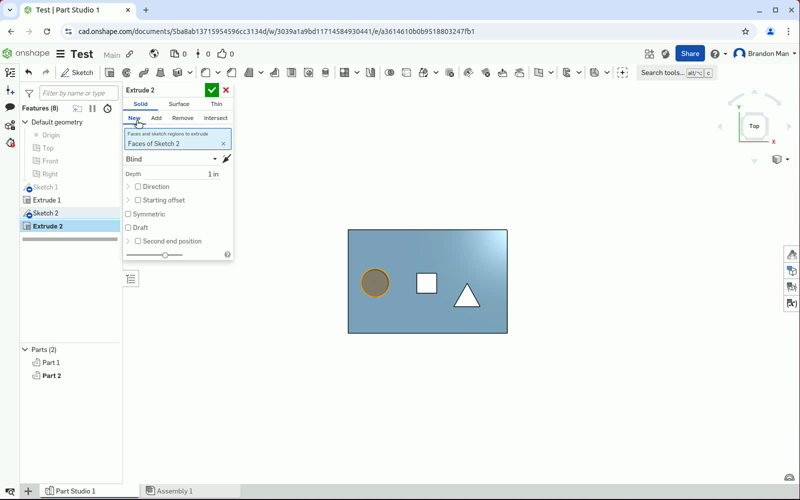
key(tab, 4)
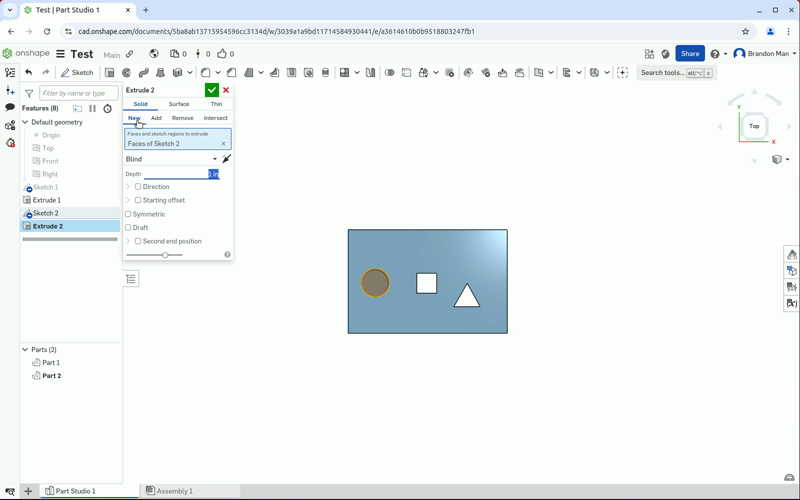
text(4.333)
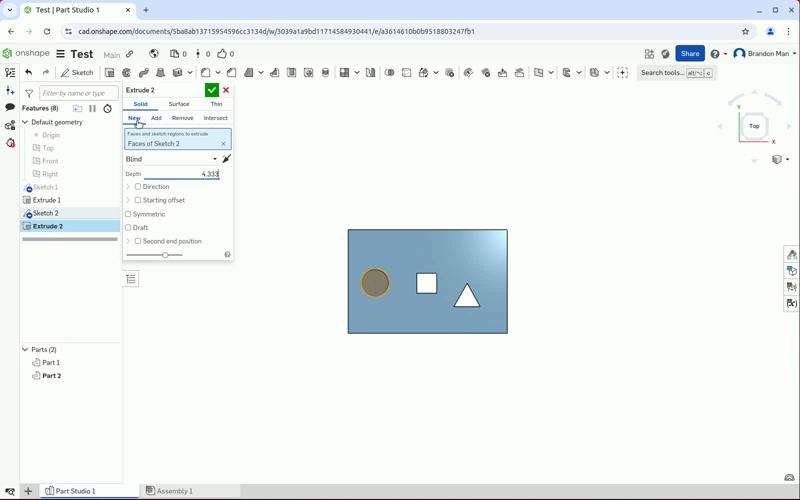
key(enter)
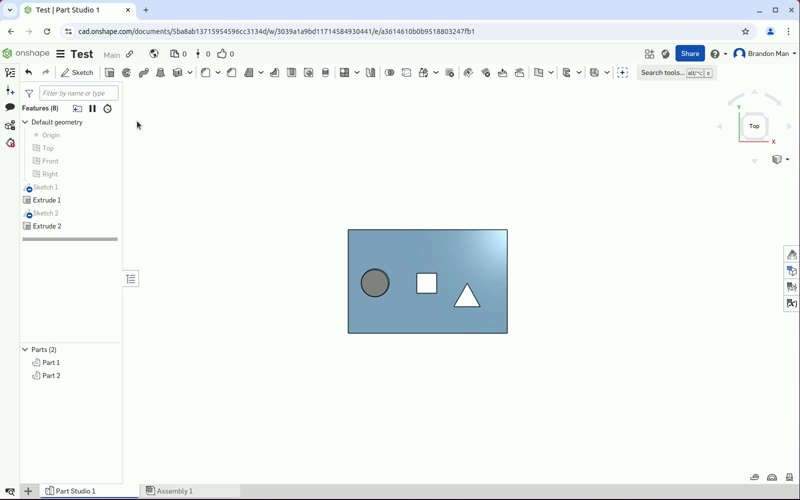
key(shift+h)
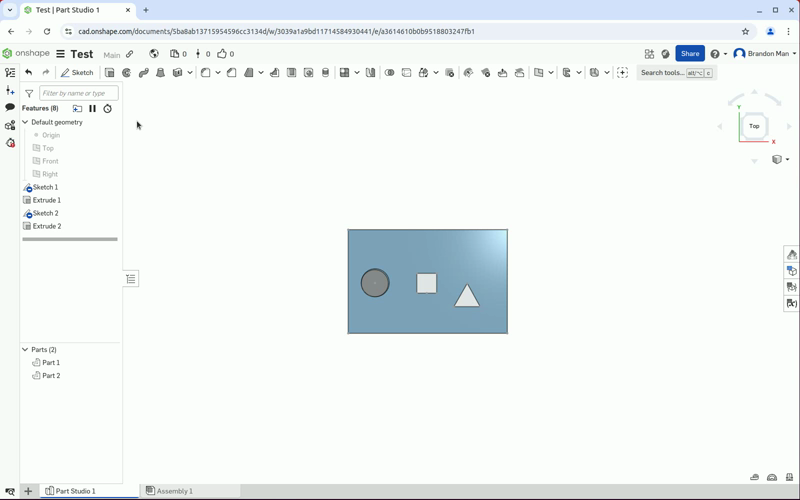
key(shift+h)
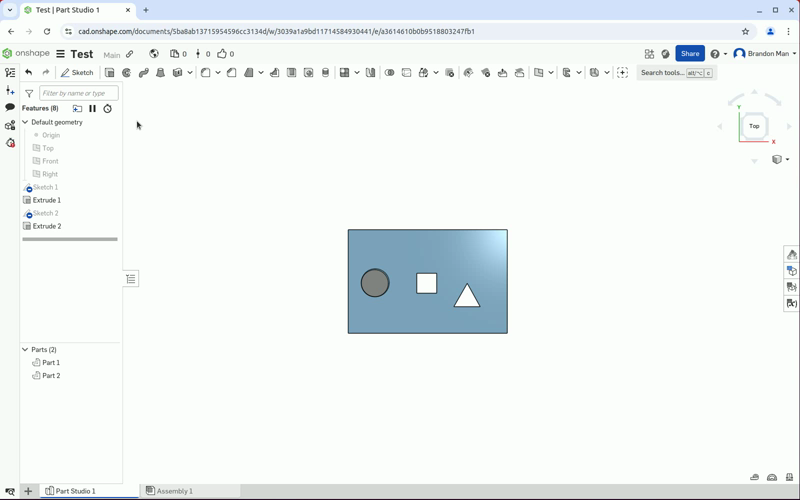
mouse_move(73, 189)
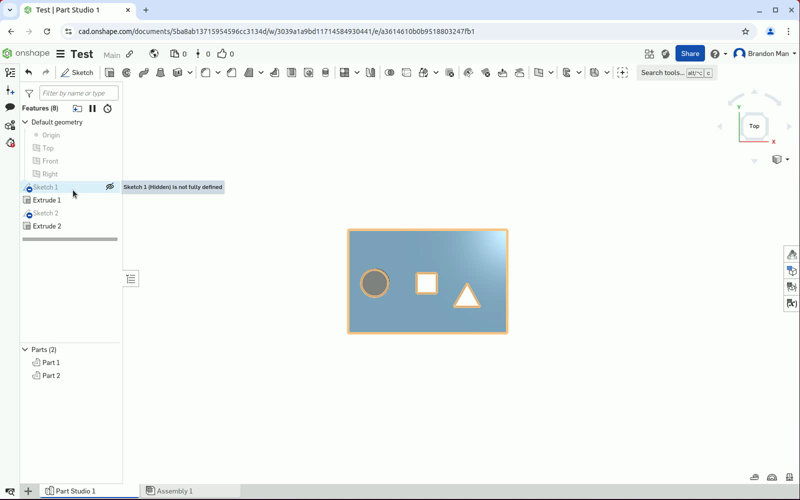
click(73, 189)
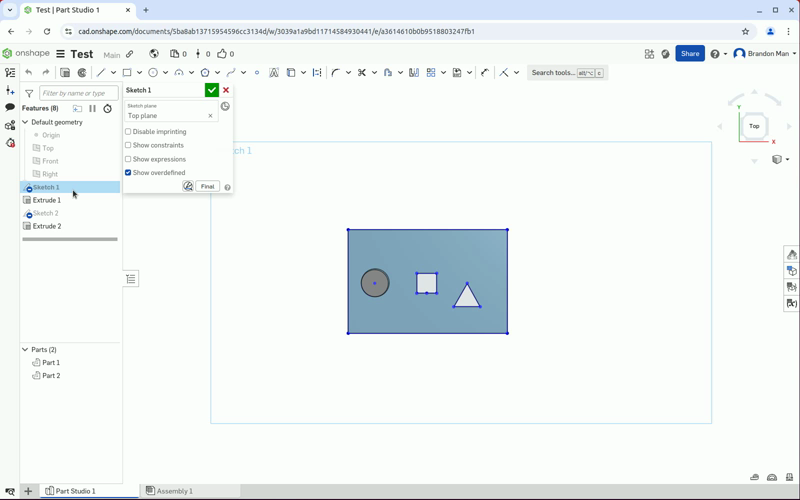
mouse_move(229, 92)
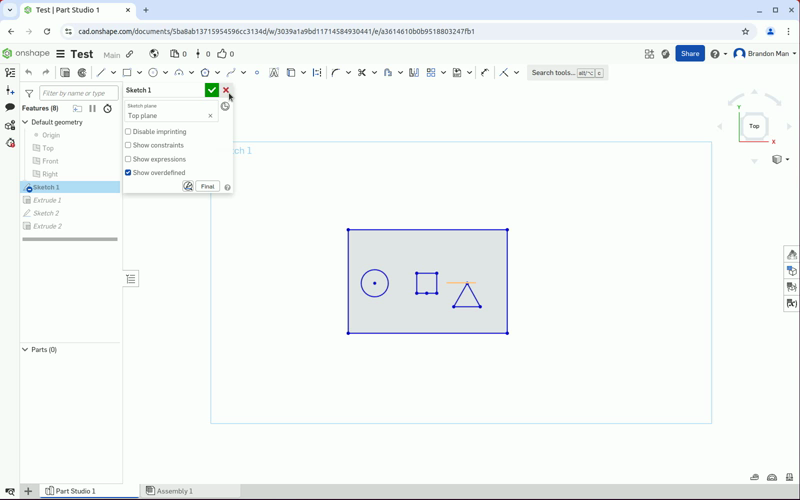
click(229, 92)
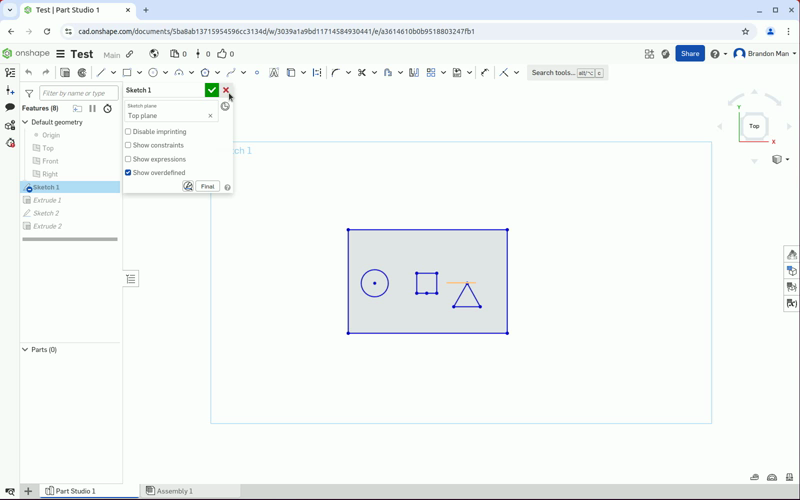
key(shift+s)
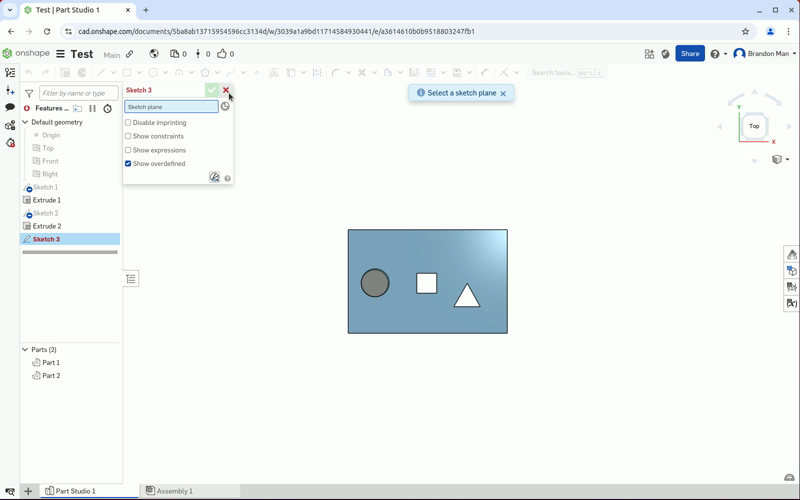
mouse_move(73, 150)
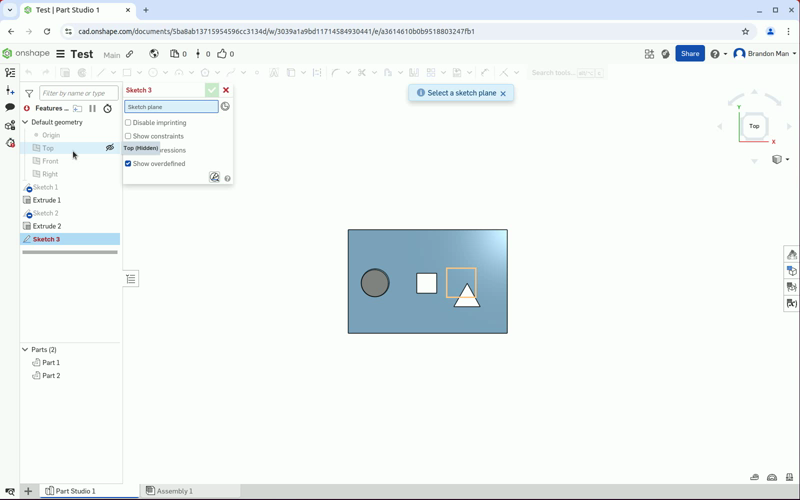
click(73, 150)
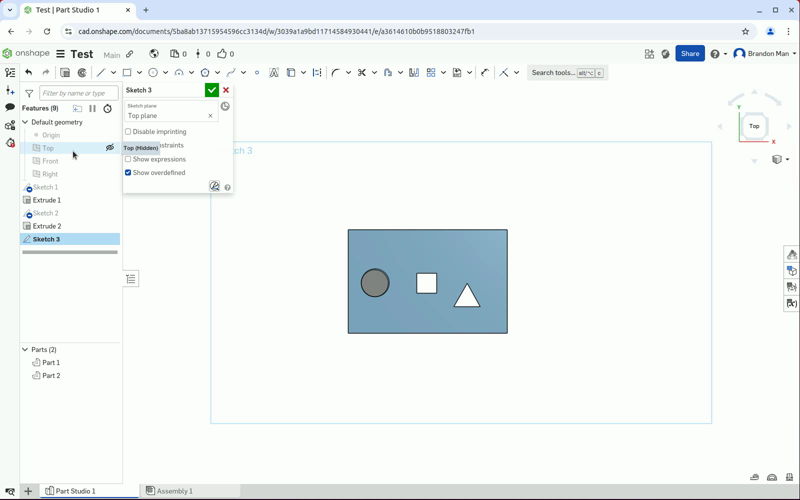
mouse_move(73, 352)
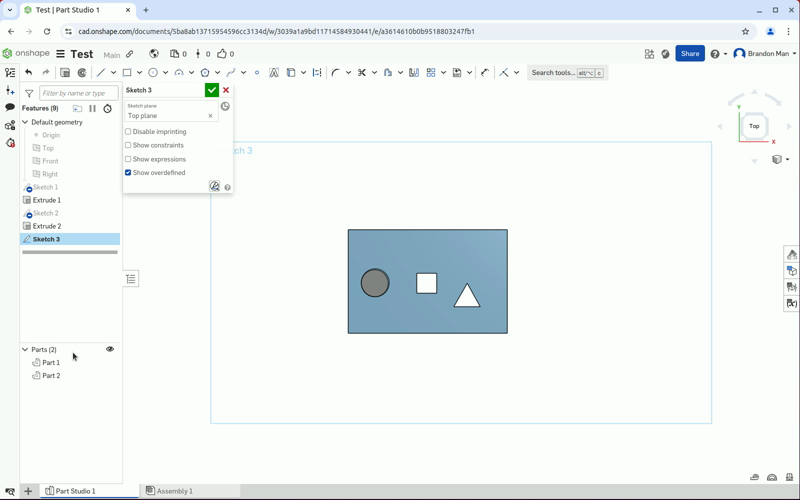
key(y)
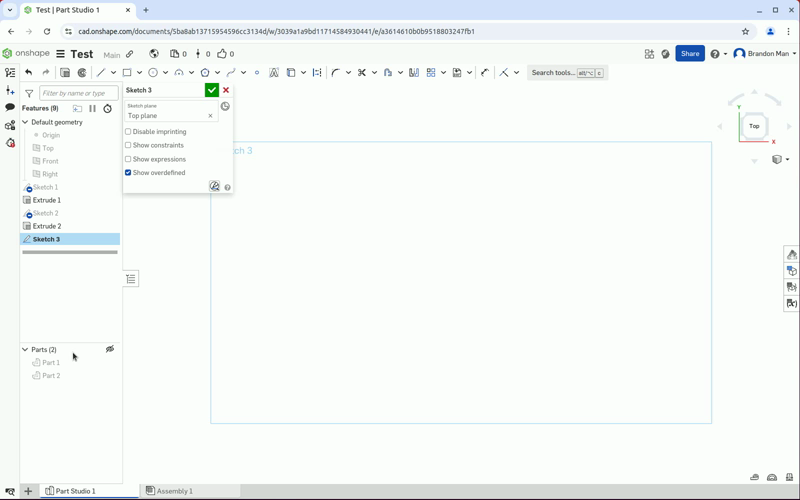
key(l)
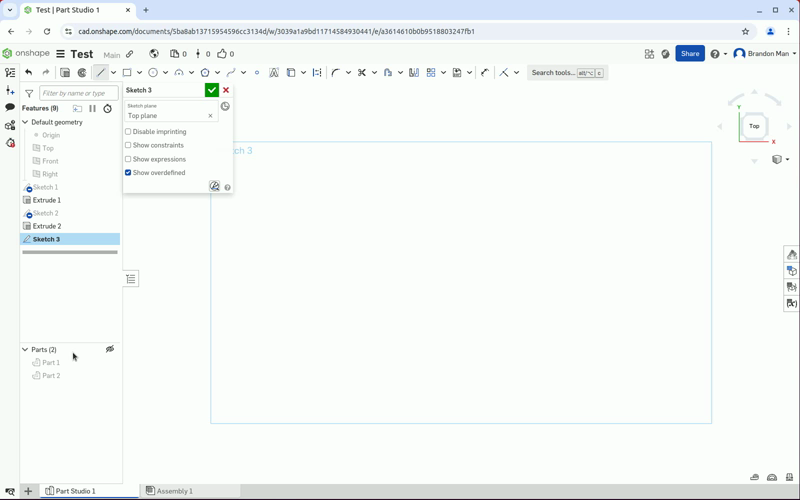
key_down(shift)
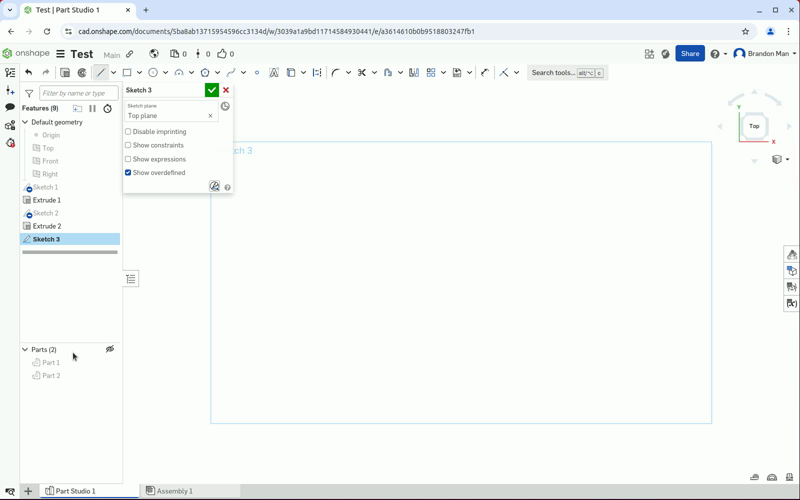
mouse_move(417, 292)
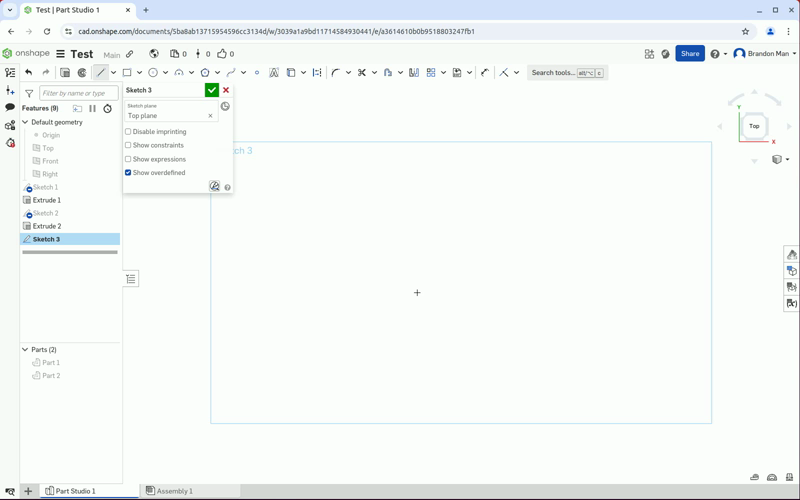
click(417, 292)
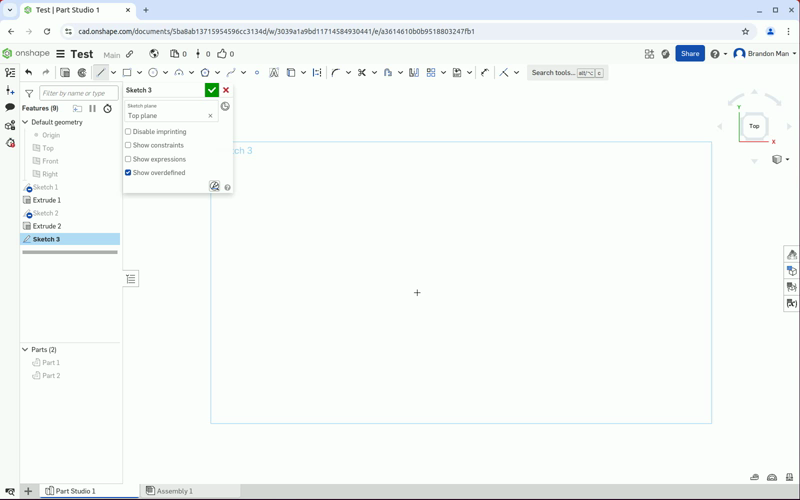
key_up(shift)
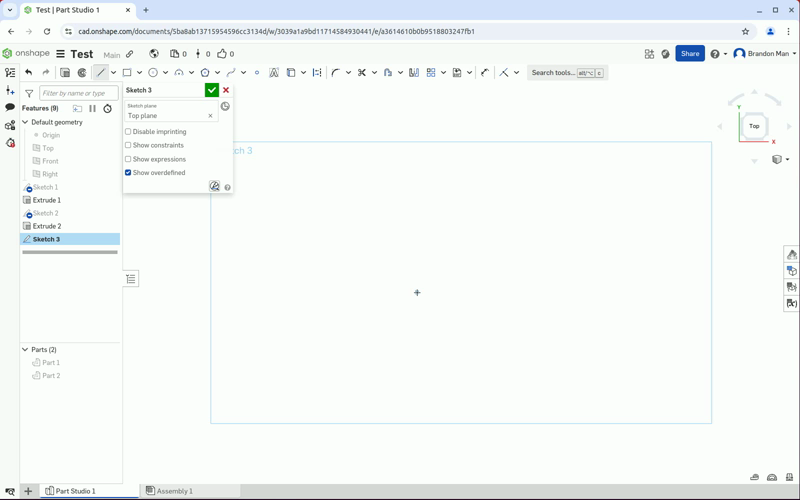
key_down(shift)
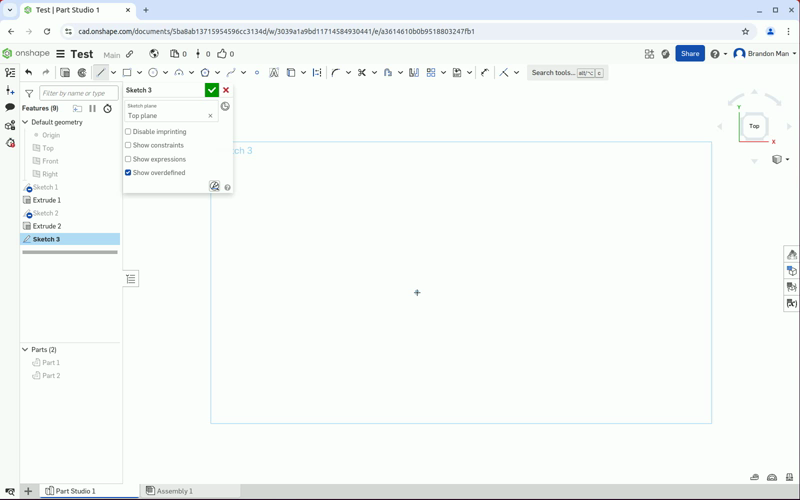
mouse_move(447, 292)
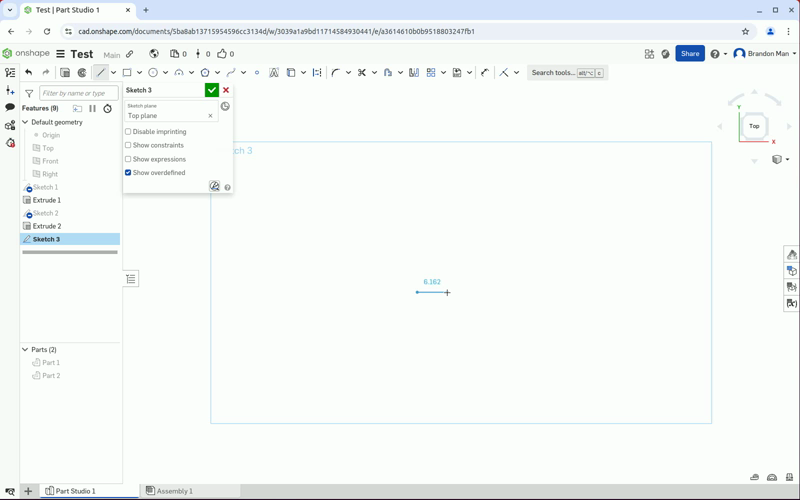
mouse_move(428, 292)
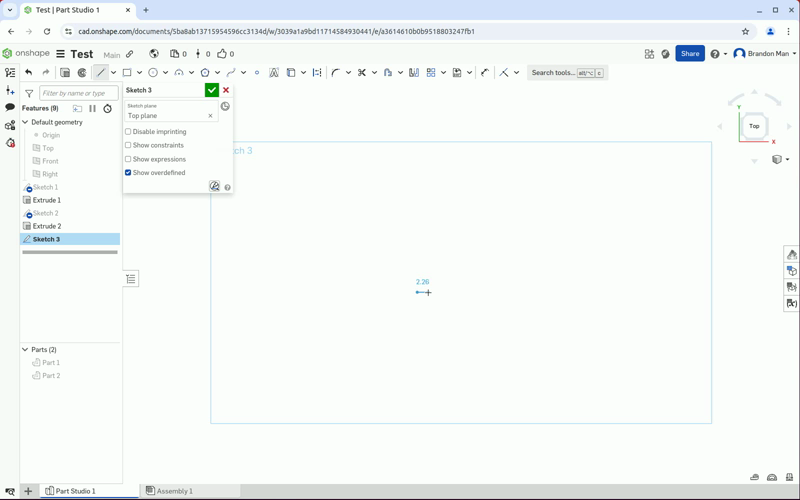
click(428, 292)
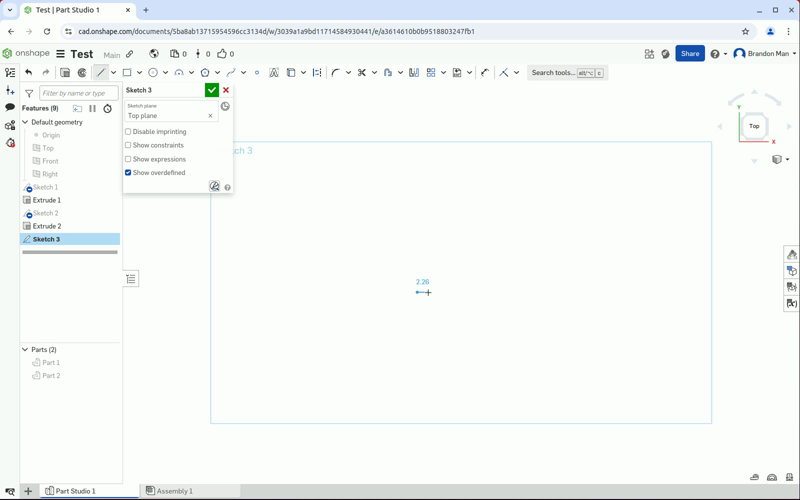
key_up(shift)
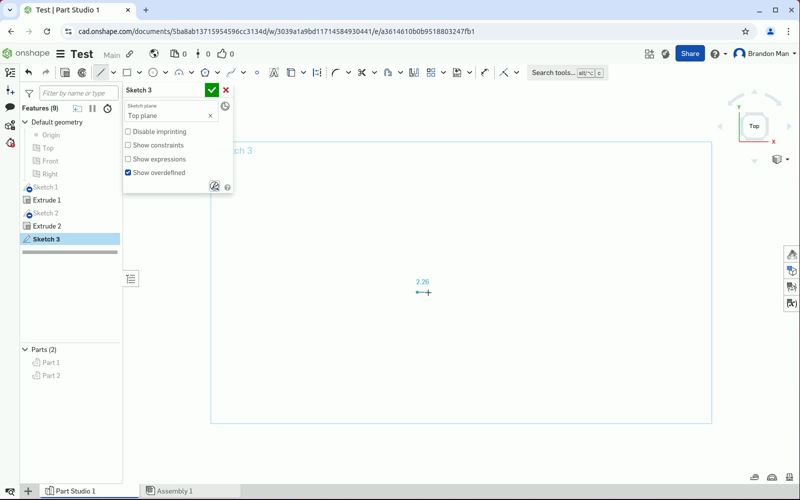
key_down(shift)
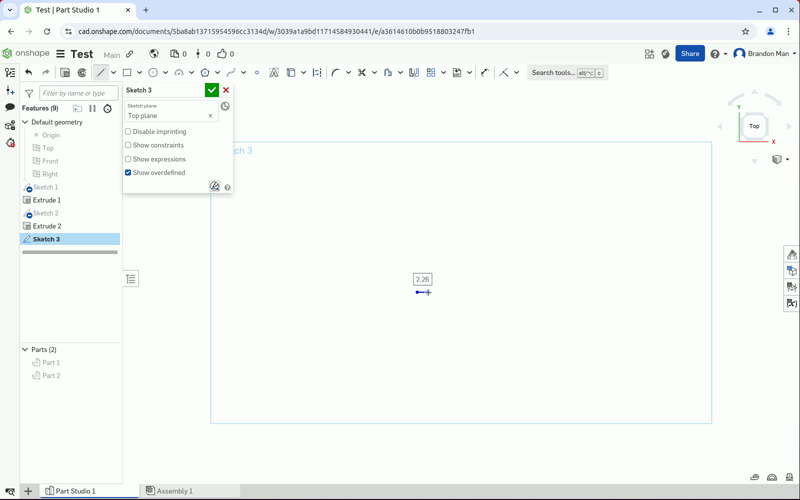
mouse_move(458, 292)
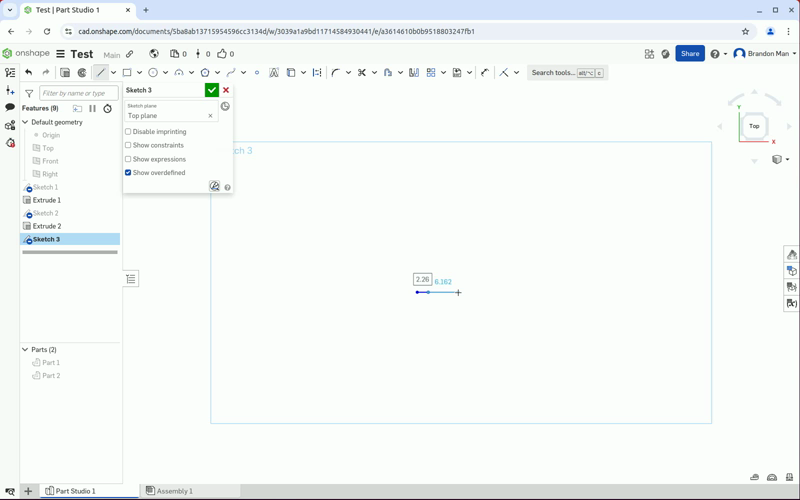
mouse_move(438, 292)
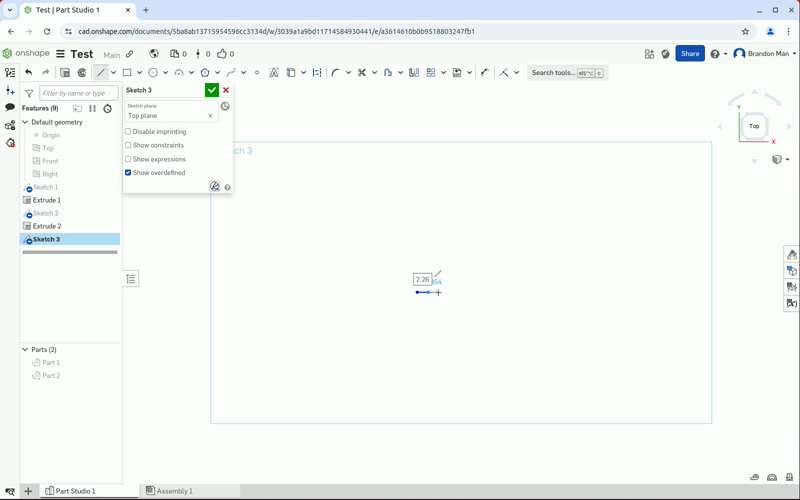
click(438, 292)
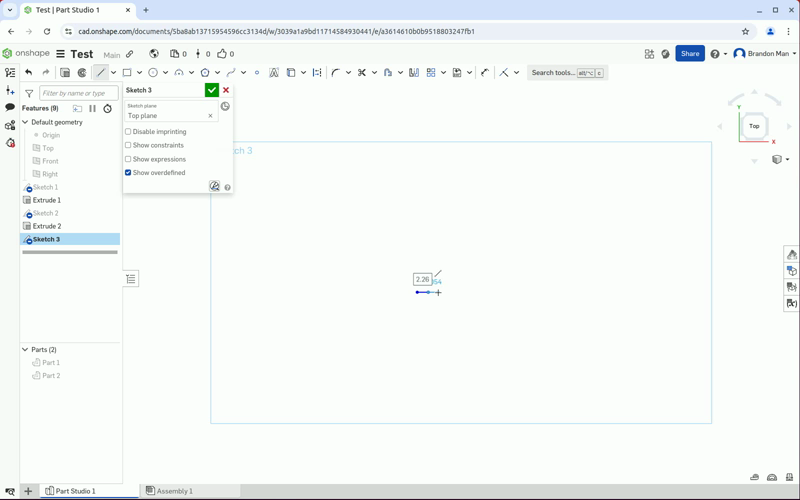
key_up(shift)
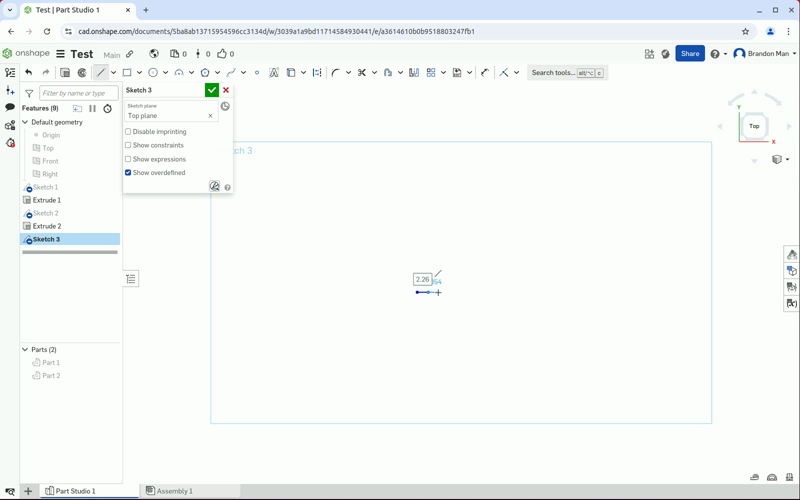
key_down(shift)
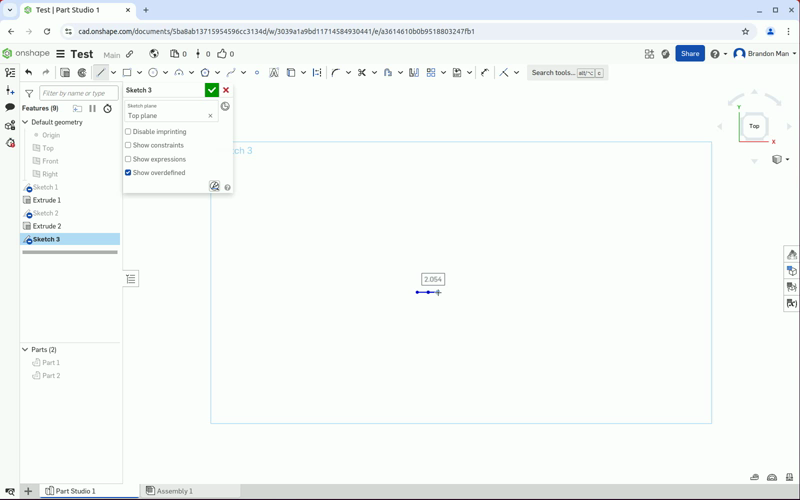
mouse_move(468, 292)
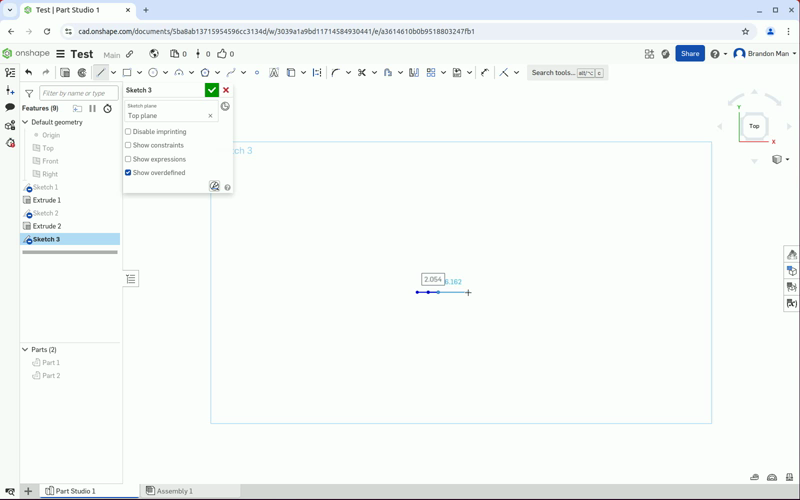
mouse_move(438, 271)
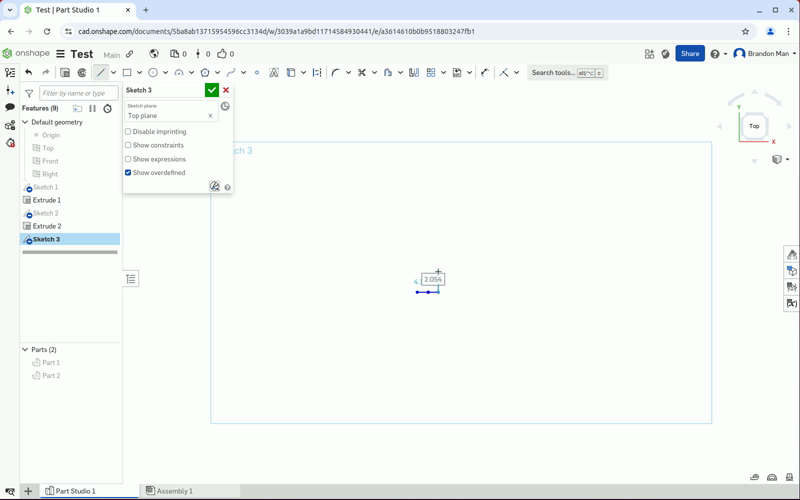
click(438, 271)
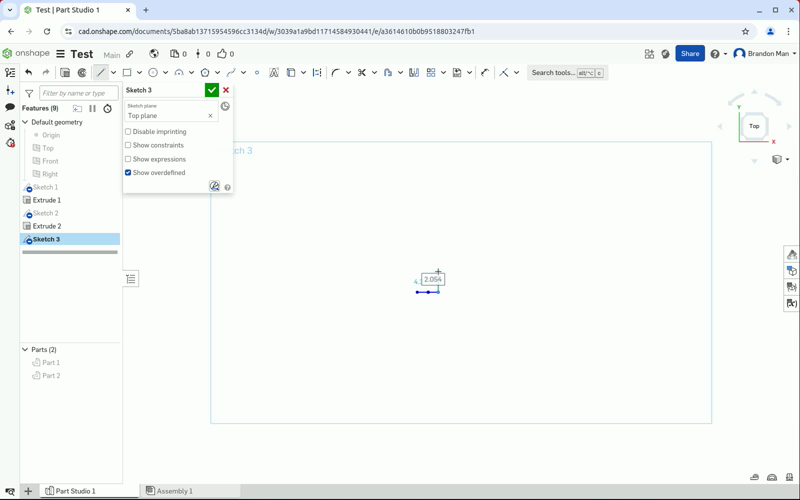
key_up(shift)
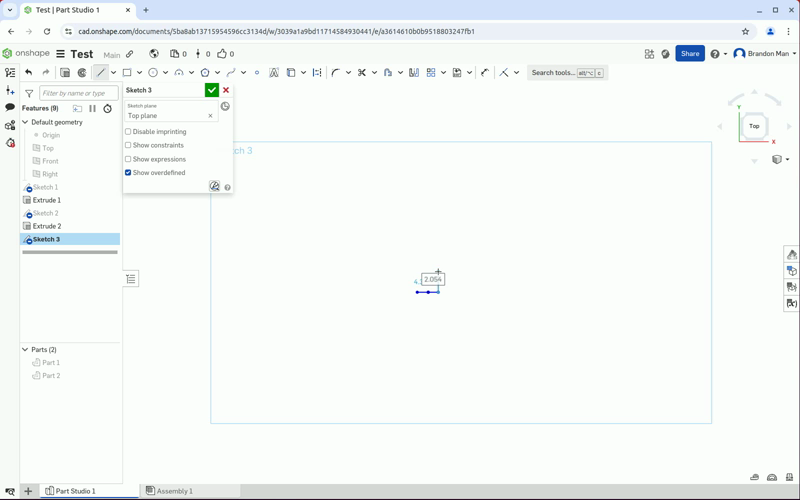
key_down(shift)
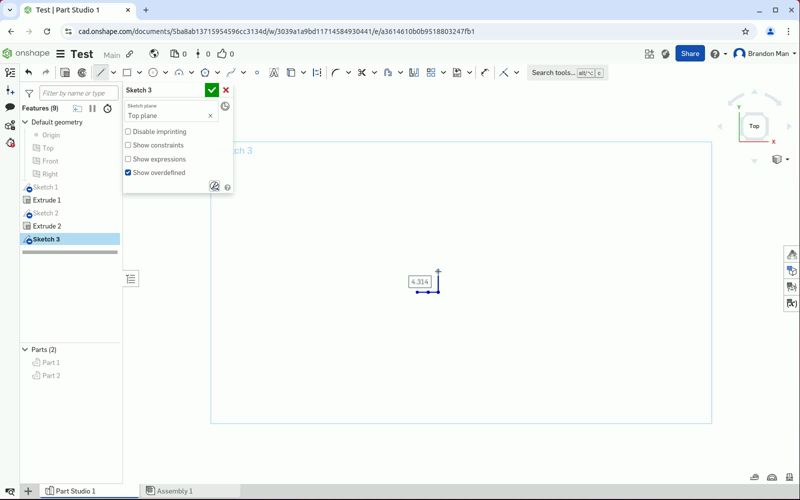
mouse_move(468, 271)
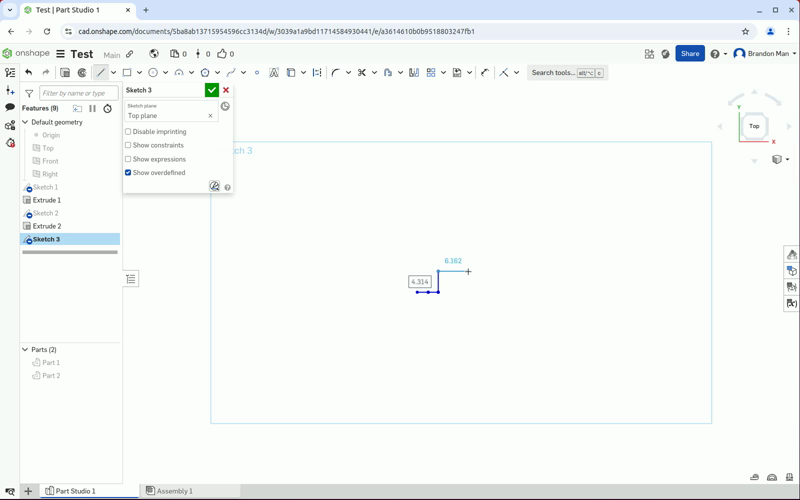
mouse_move(417, 271)
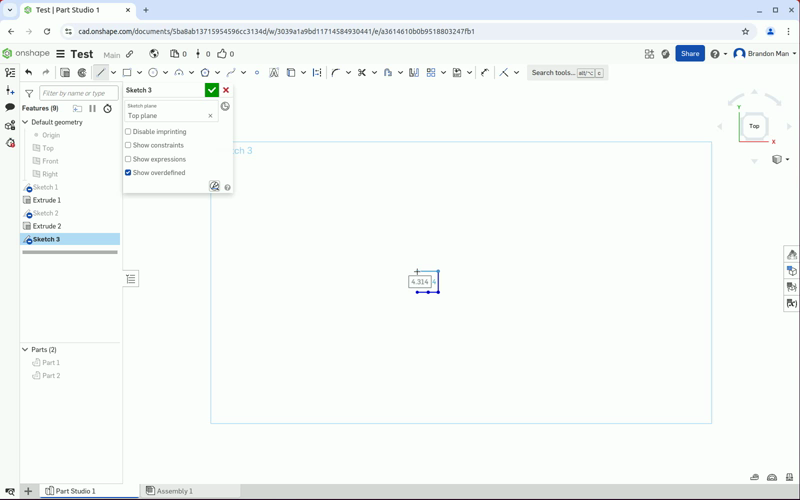
click(417, 271)
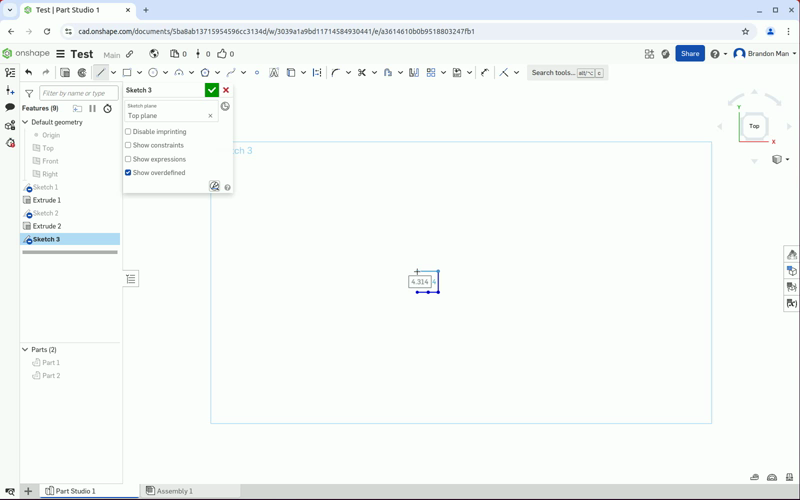
key_up(shift)
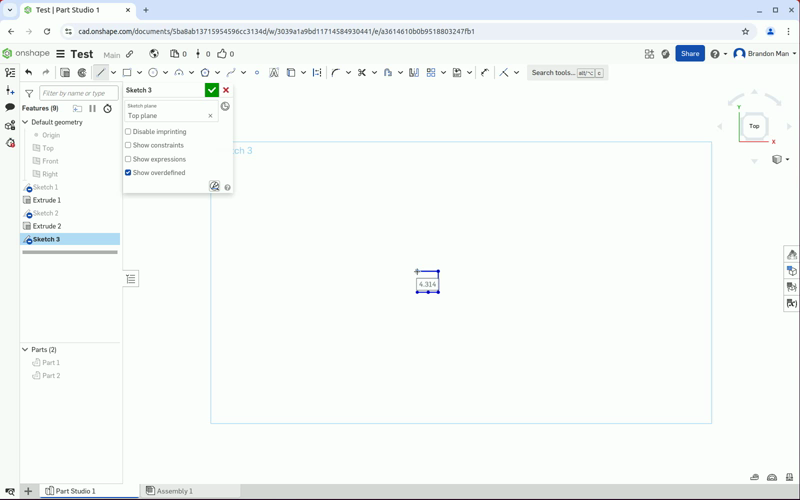
mouse_move(447, 271)
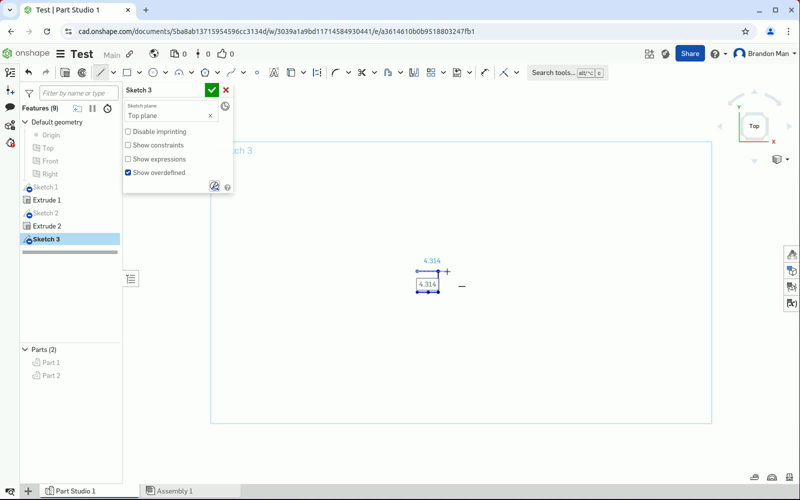
key_down(shift)
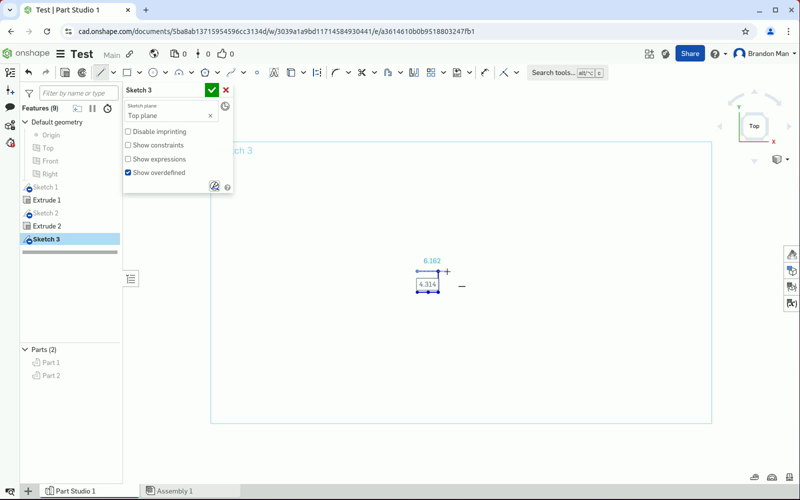
mouse_move(417, 292)
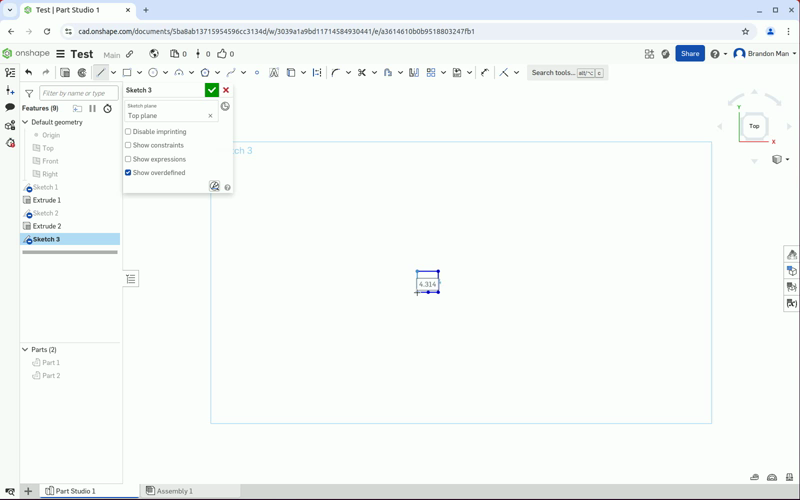
key_up(shift)
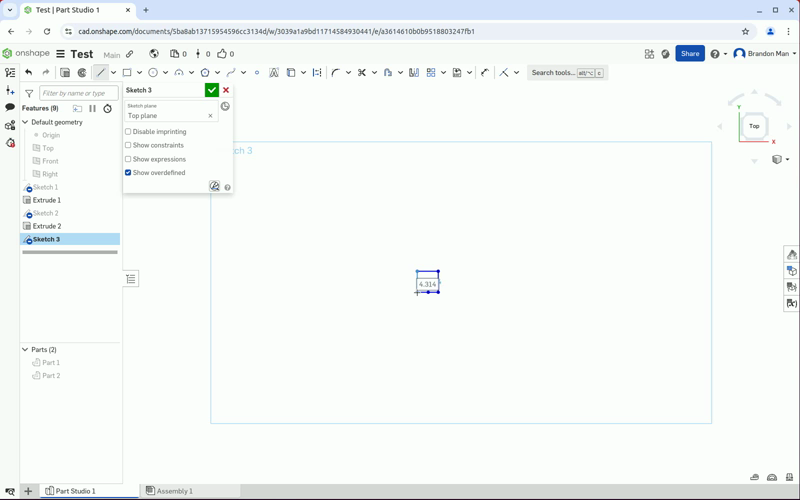
click(417, 292)
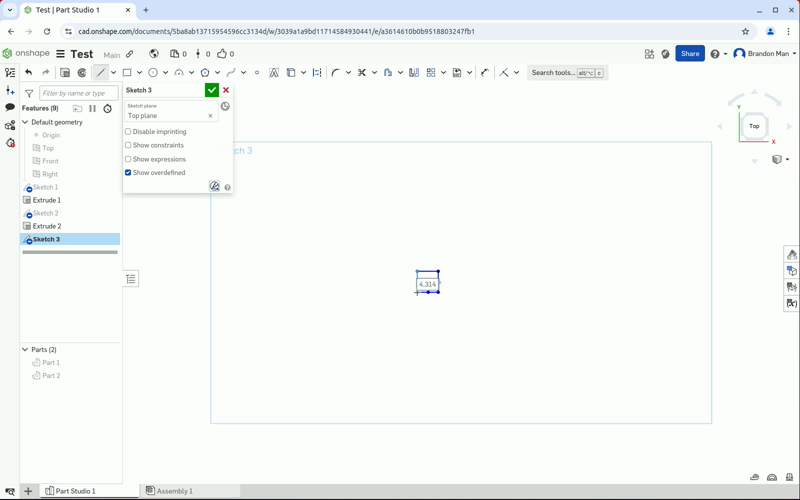
key(esc)
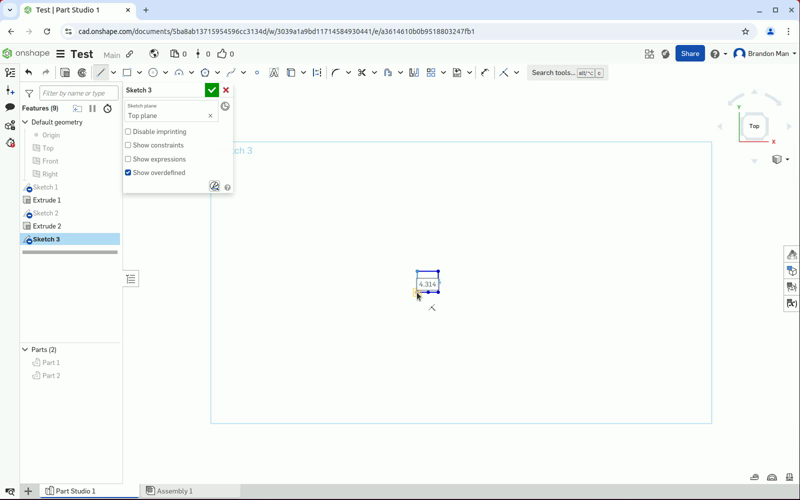
mouse_move(428, 281)
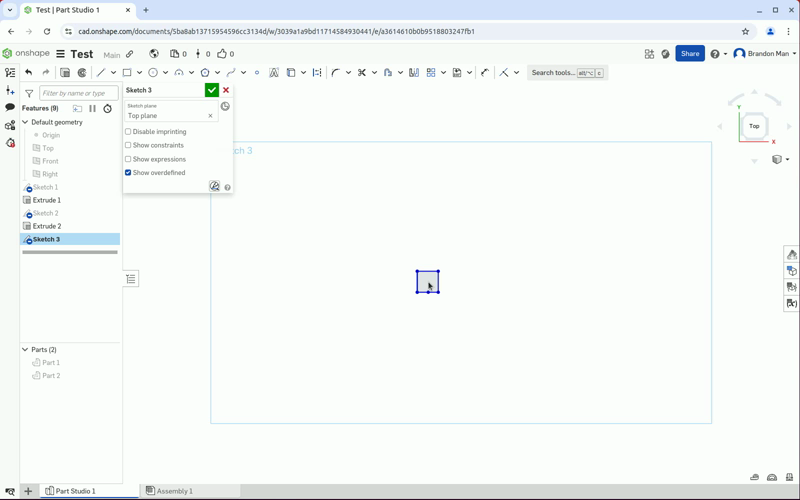
scroll(6)
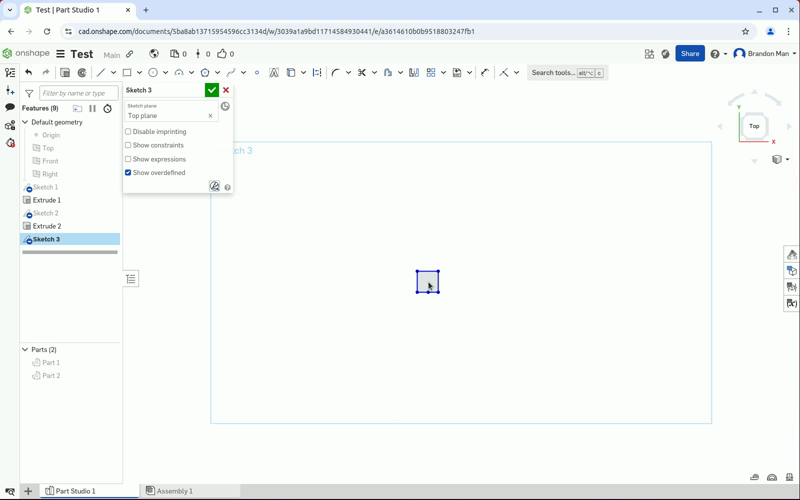
scroll(6)
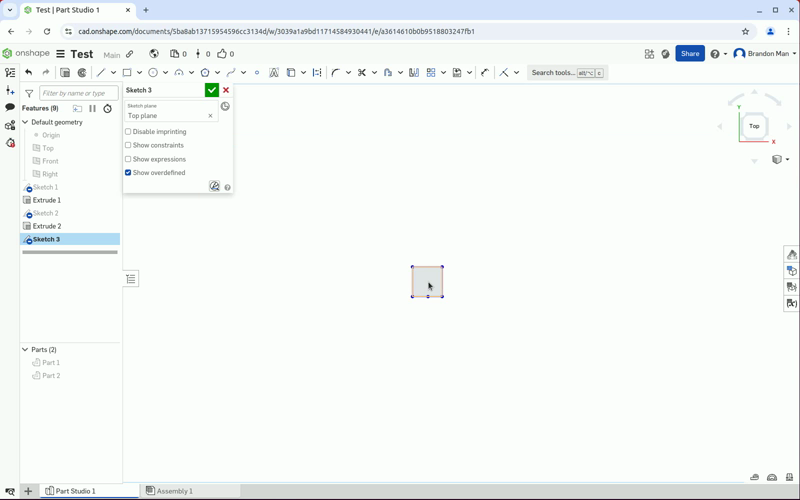
scroll(6)
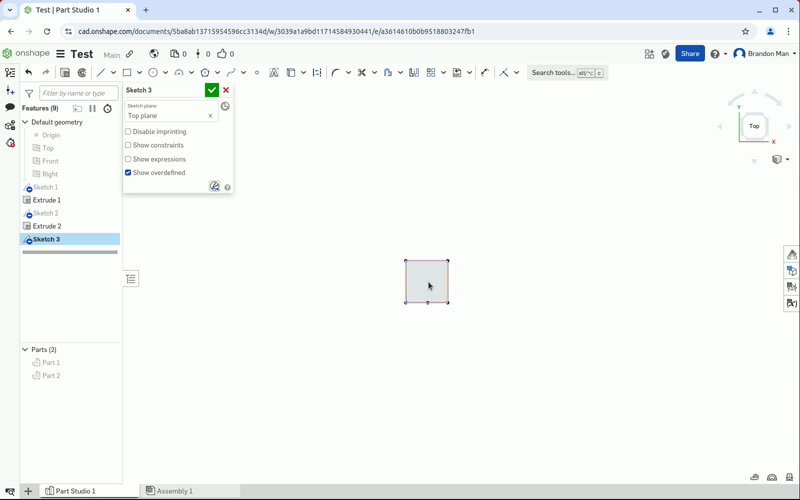
scroll(6)
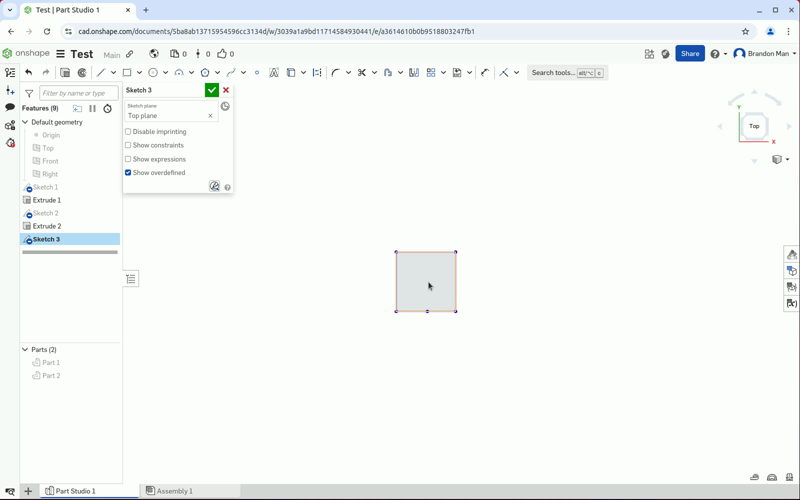
scroll(6)
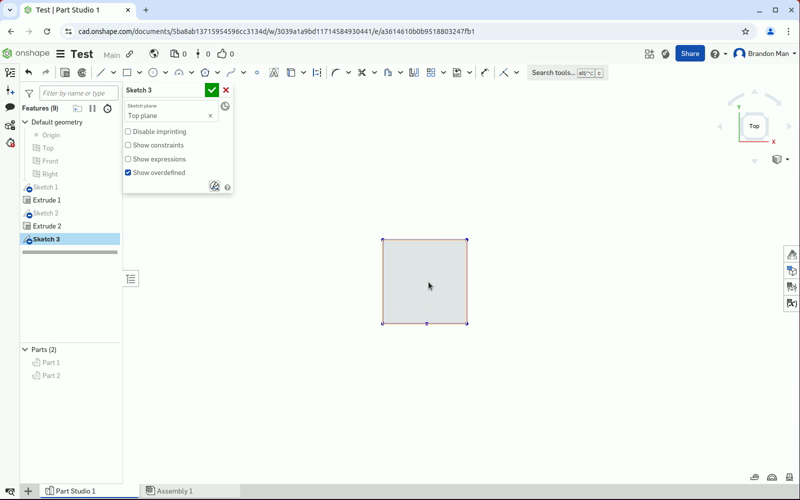
scroll(6)
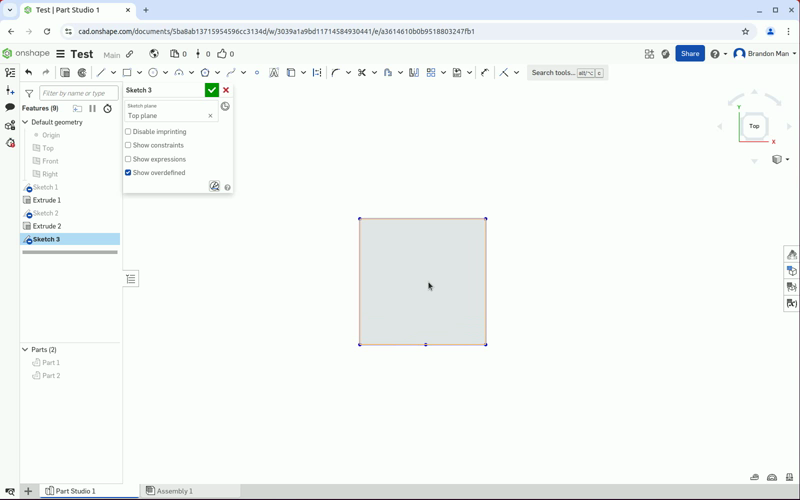
scroll(6)
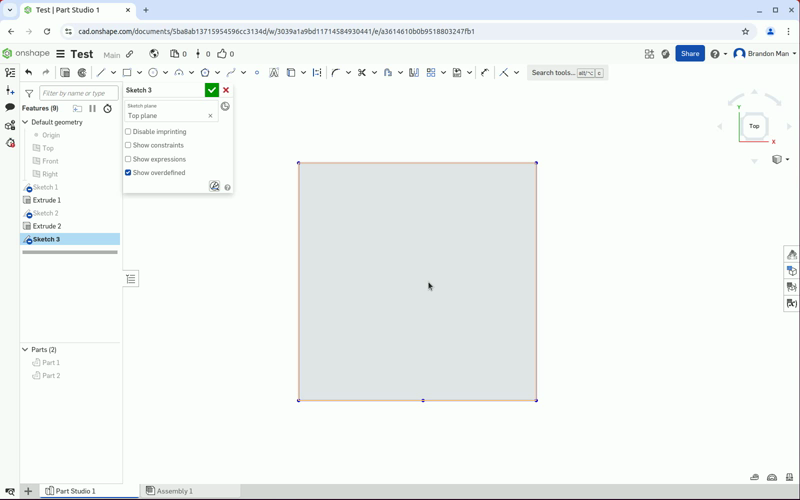
click(428, 281)
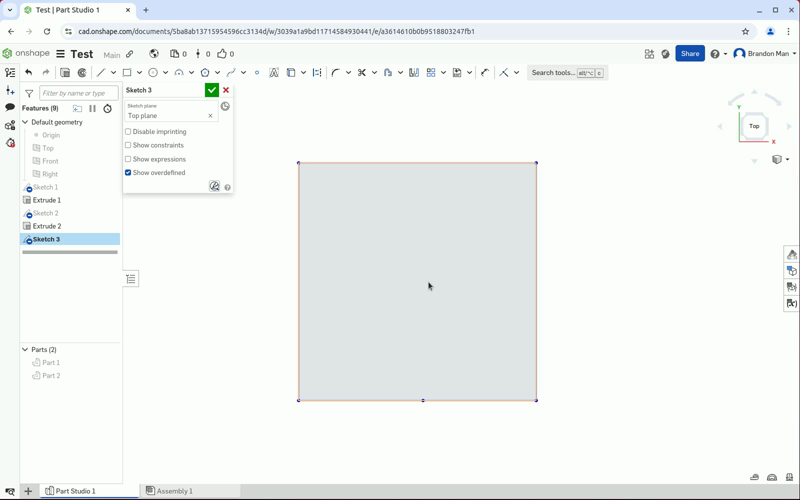
scroll(-6)
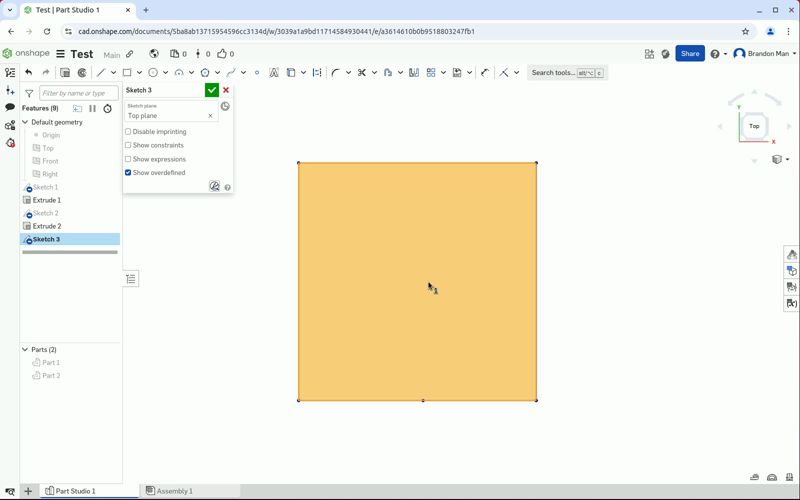
scroll(-6)
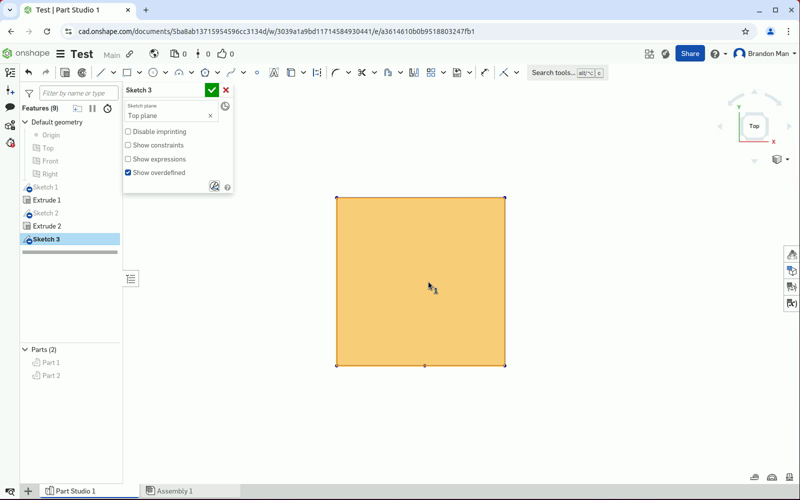
scroll(-6)
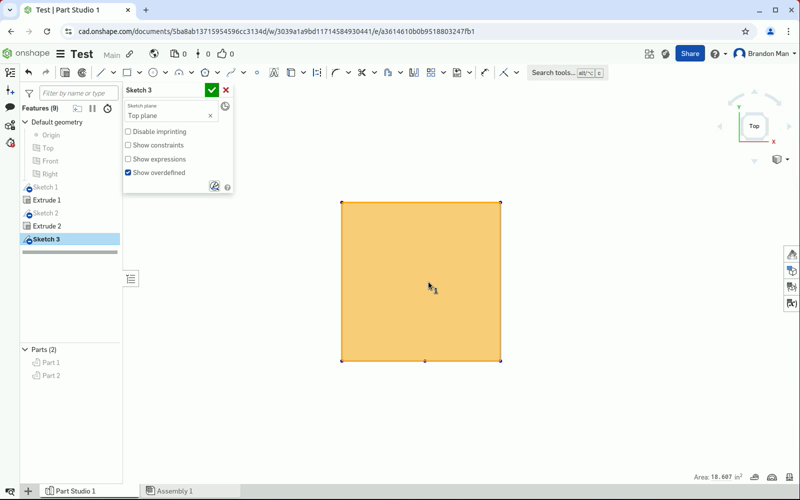
scroll(-6)
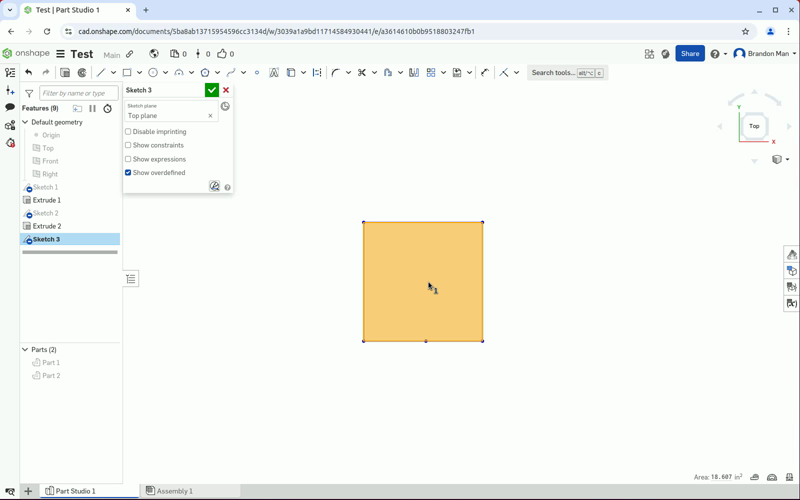
scroll(-6)
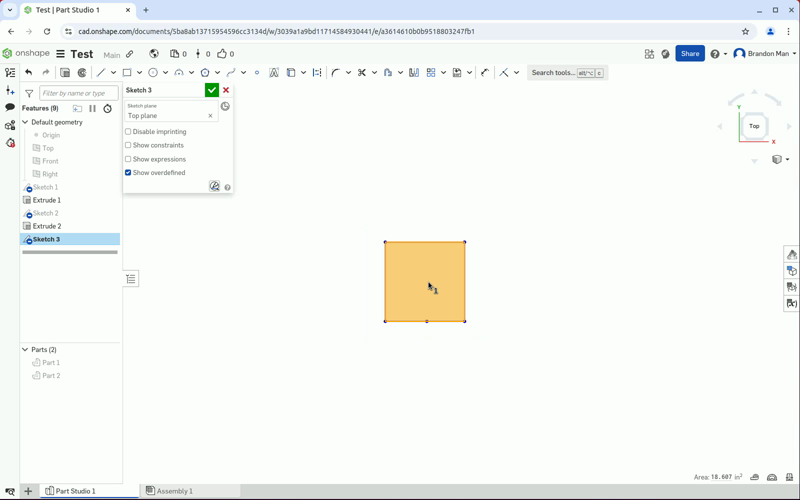
scroll(-6)
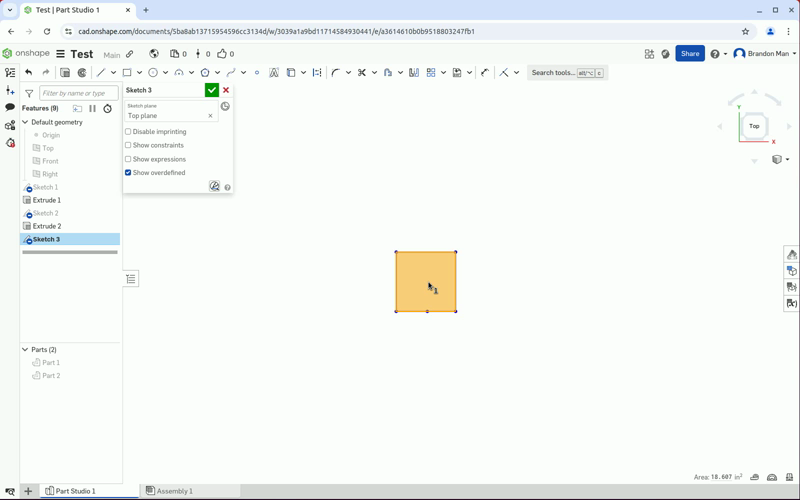
scroll(-6)
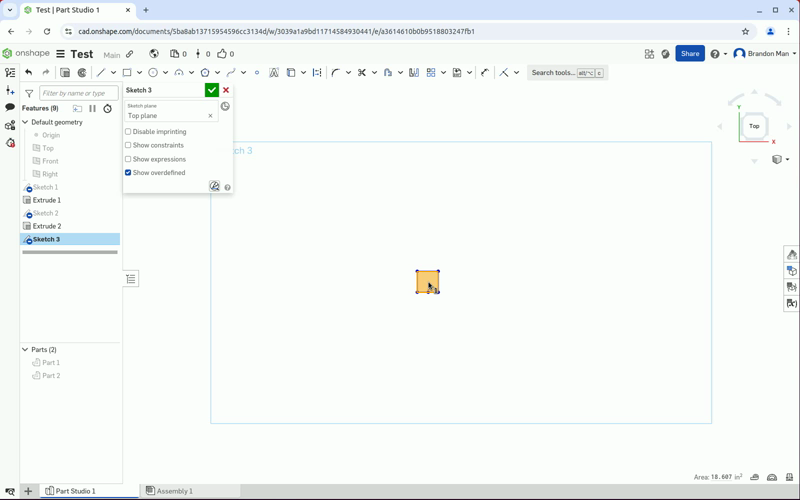
mouse_move(73, 352)
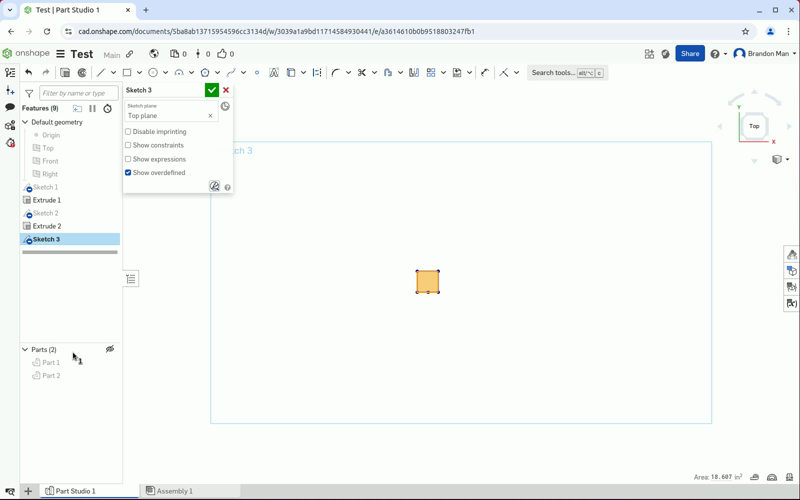
key(shift+y)
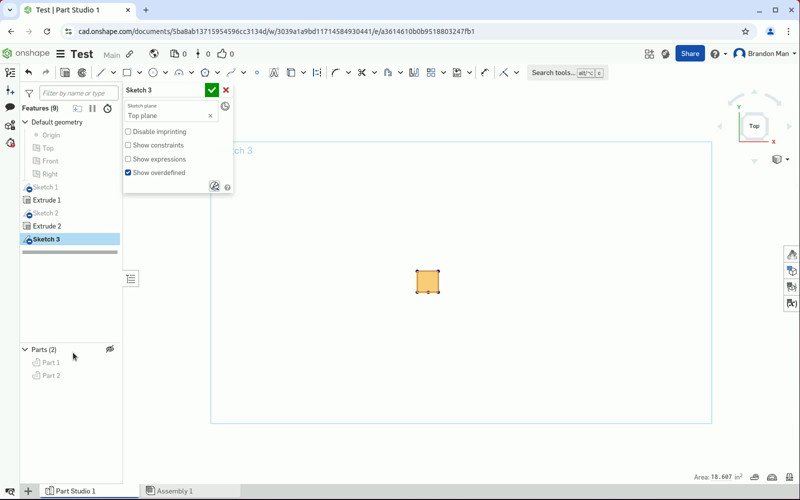
key(shift+e)
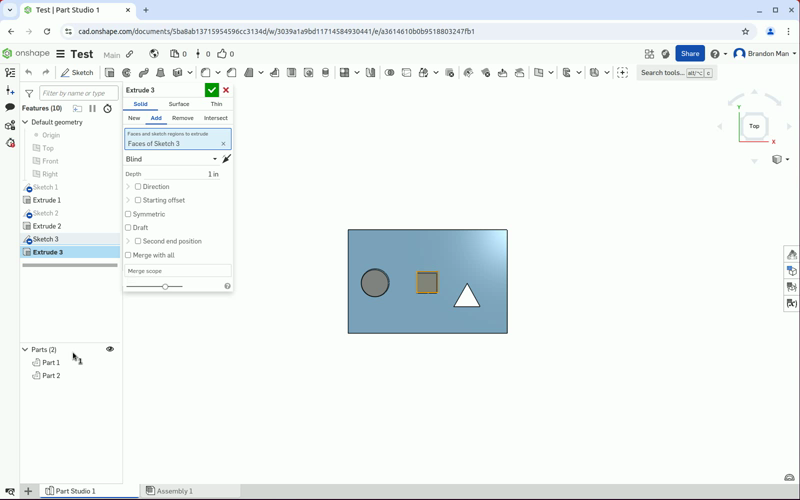
mouse_move(143, 106)
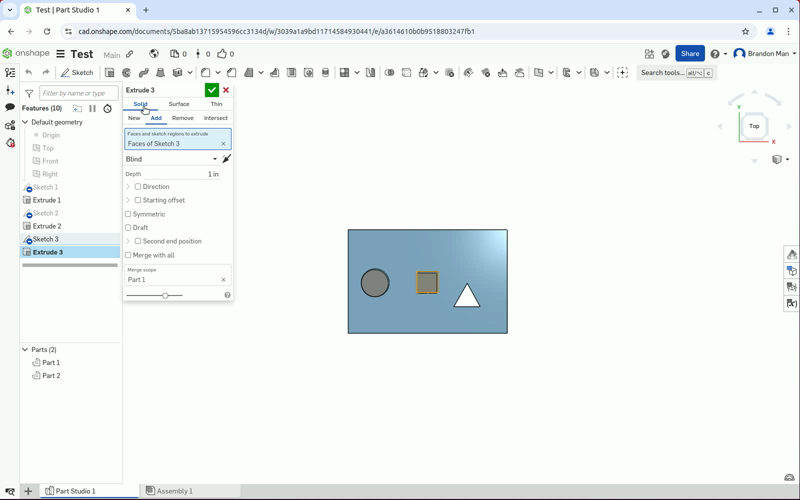
click(143, 106)
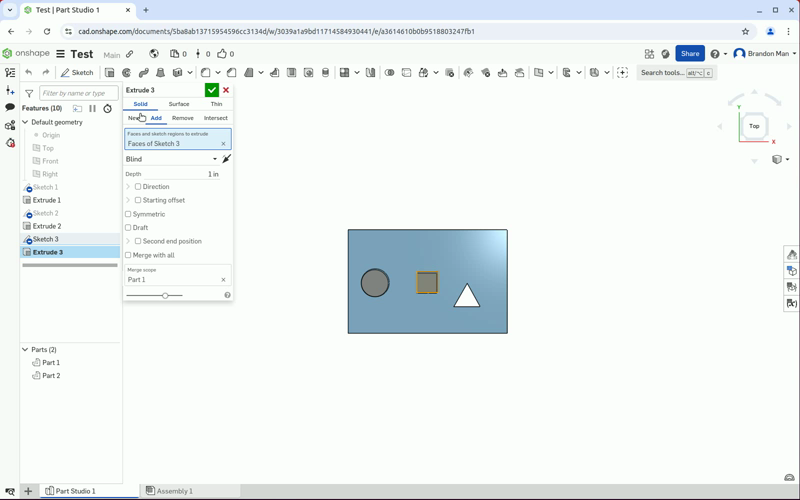
mouse_move(137, 120)
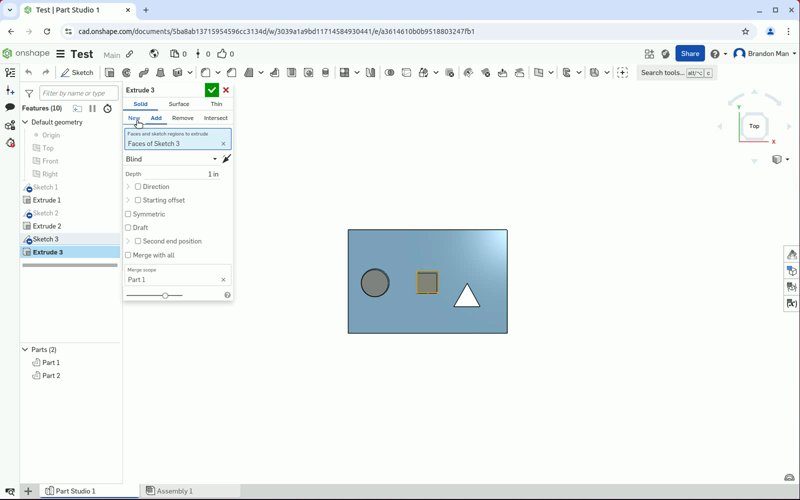
click(137, 120)
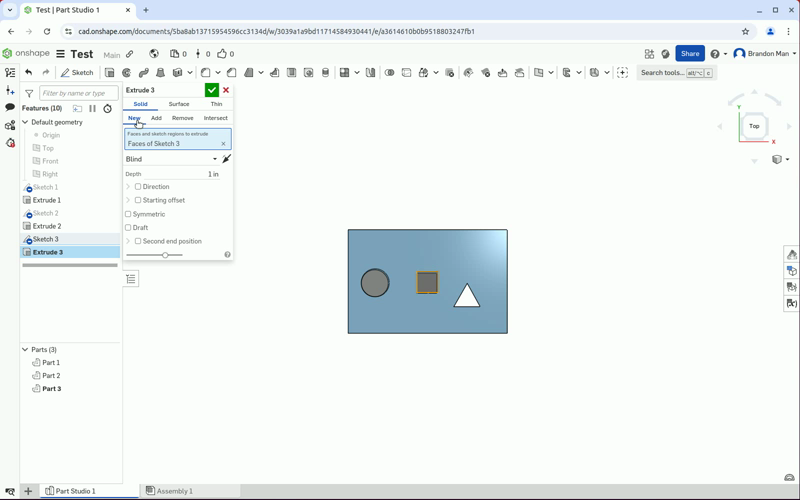
key(tab, 4)
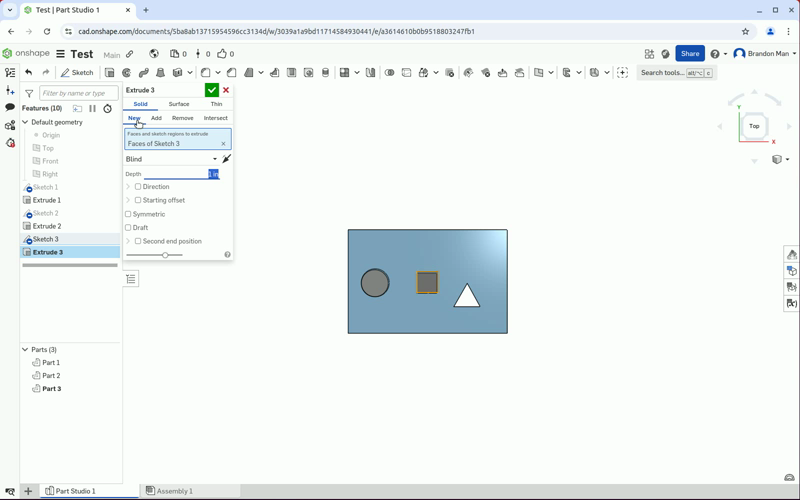
text(4.333)
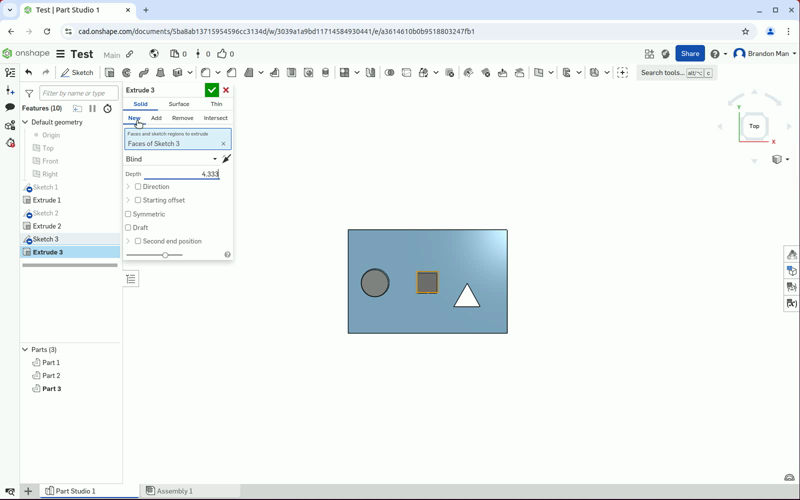
key(enter)
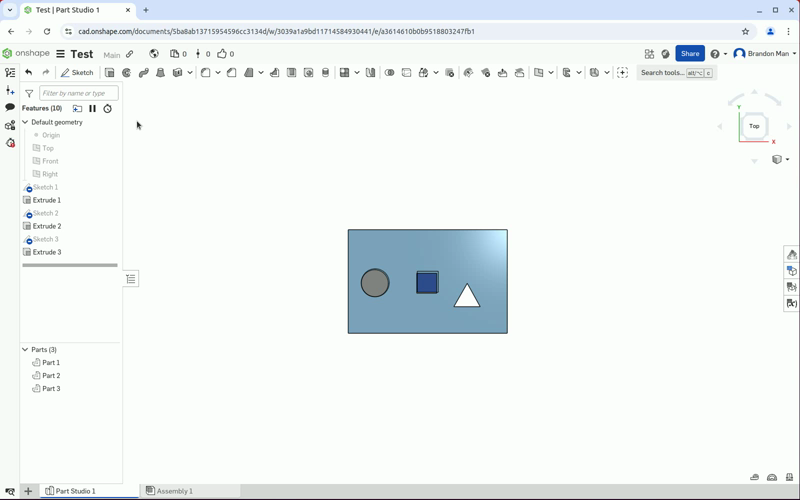
key(shift+h)
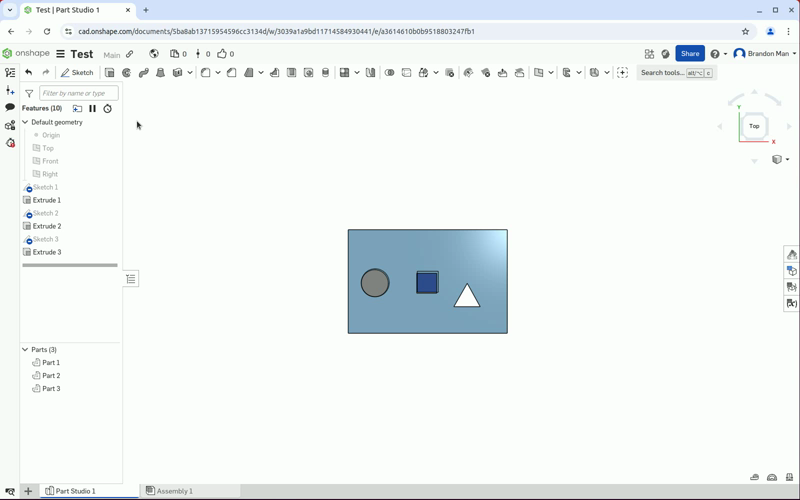
key(shift+h)
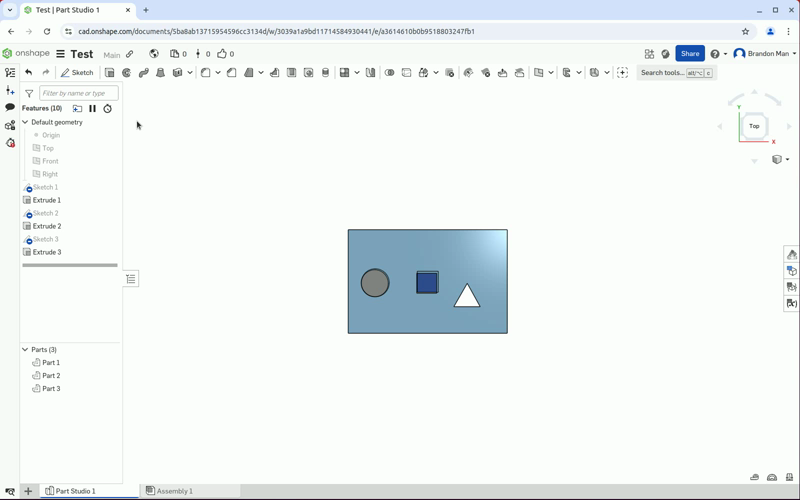
mouse_move(73, 189)
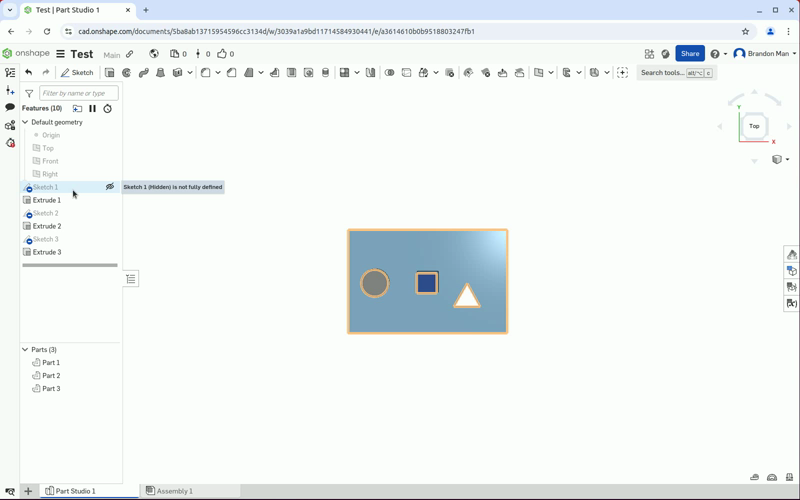
click(73, 189)
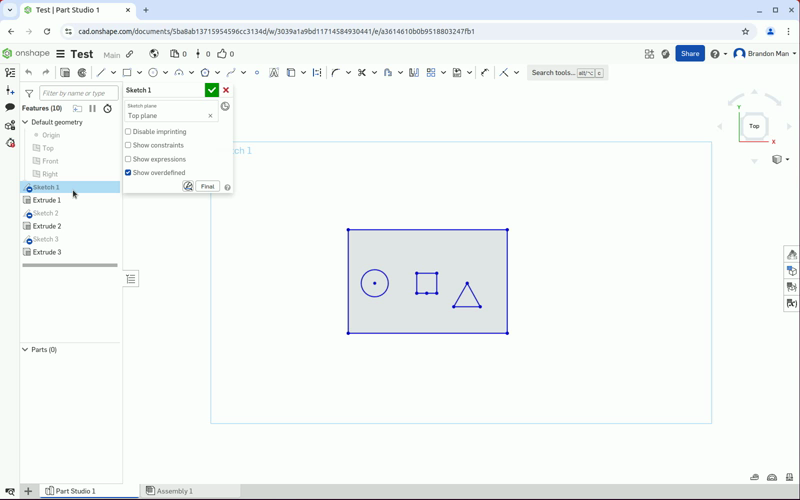
mouse_move(229, 92)
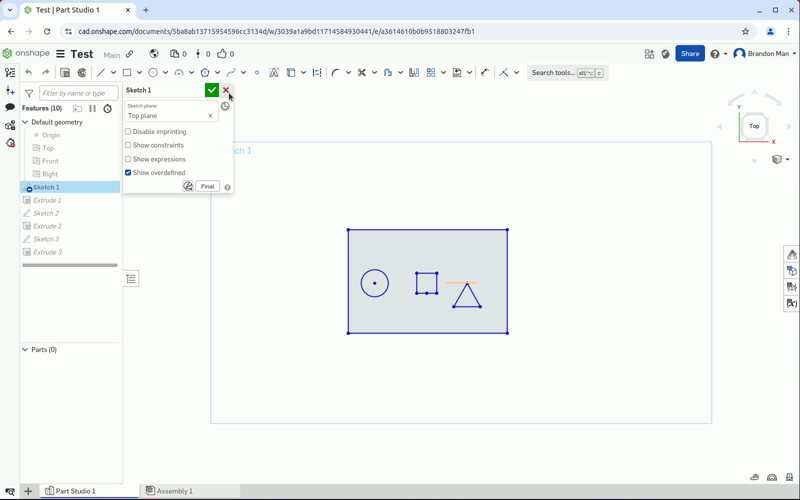
click(229, 92)
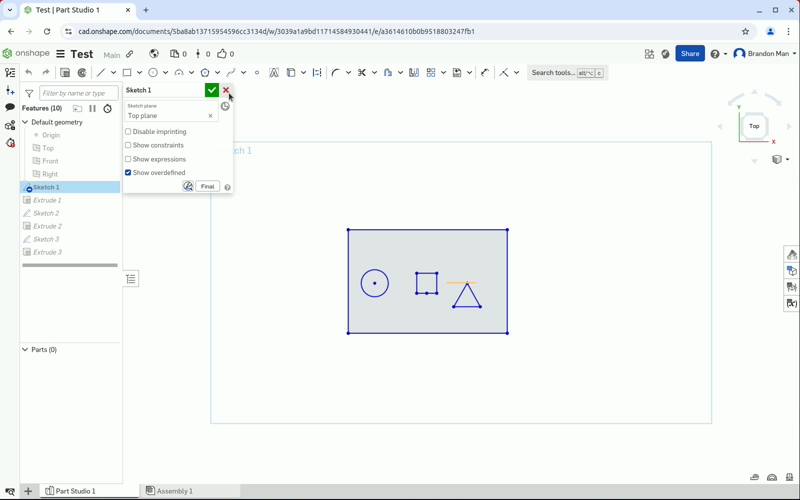
key(shift+s)
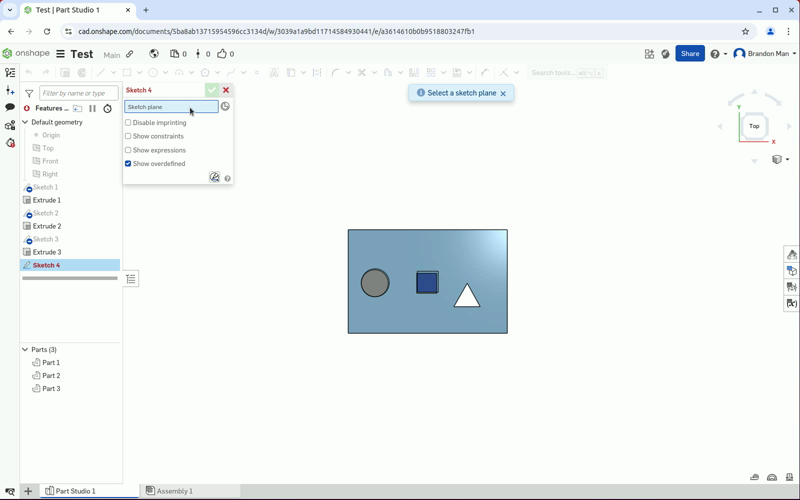
mouse_move(73, 150)
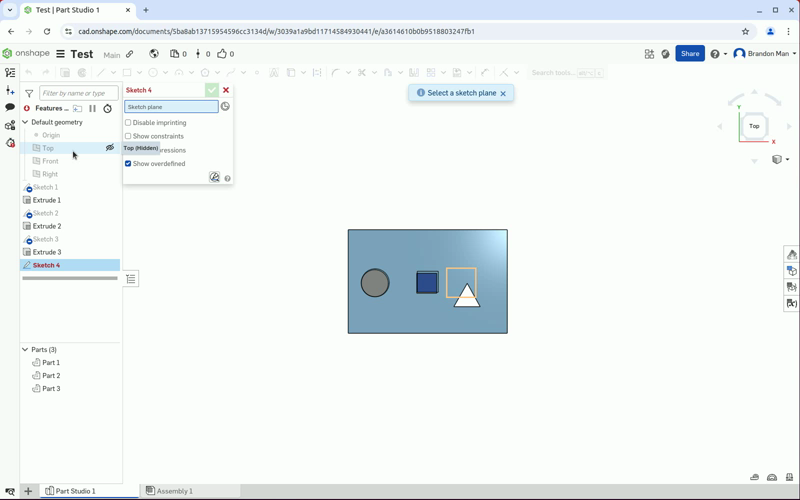
click(73, 150)
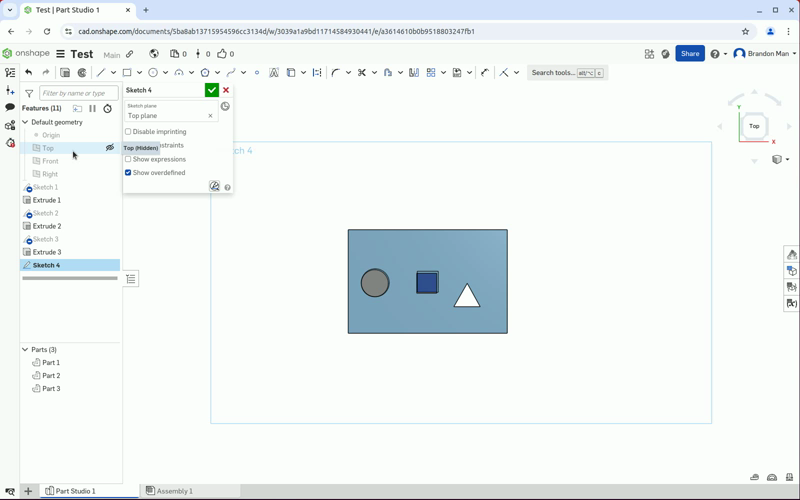
mouse_move(73, 352)
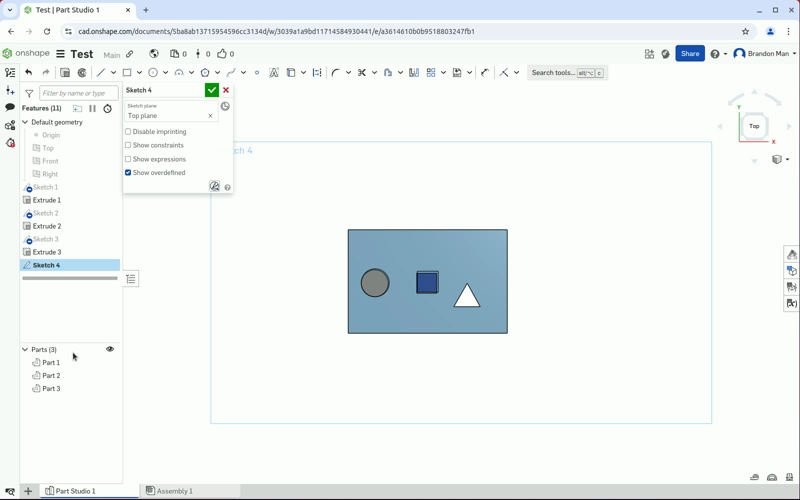
key(y)
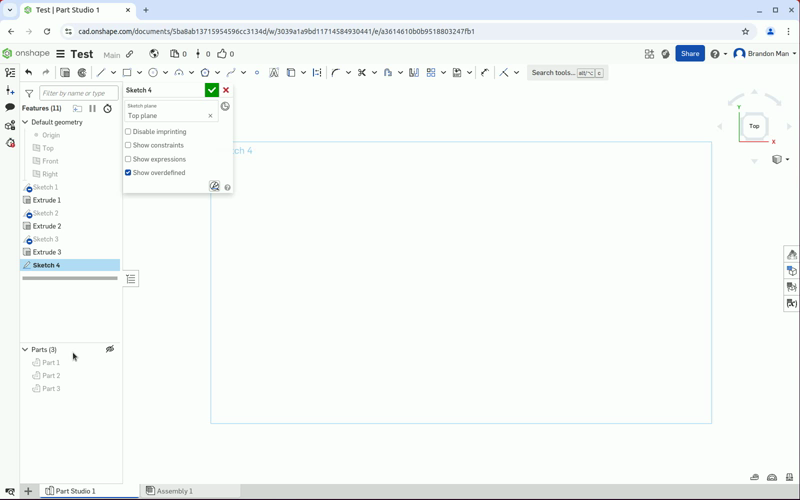
key(c)
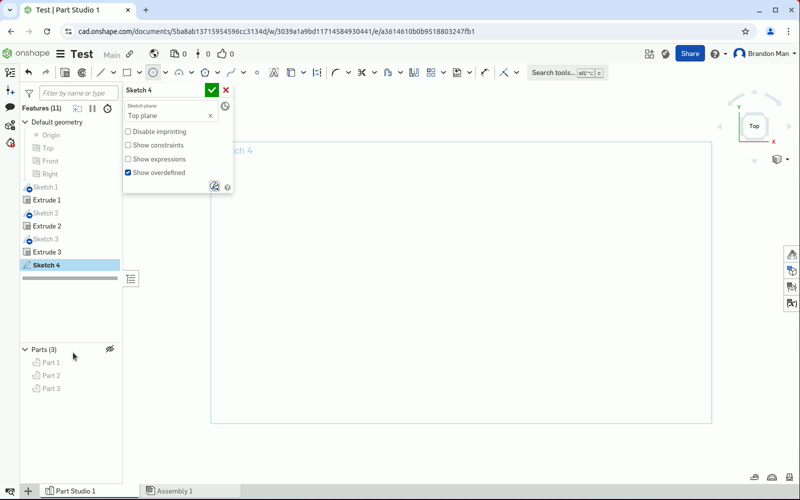
key_down(shift)
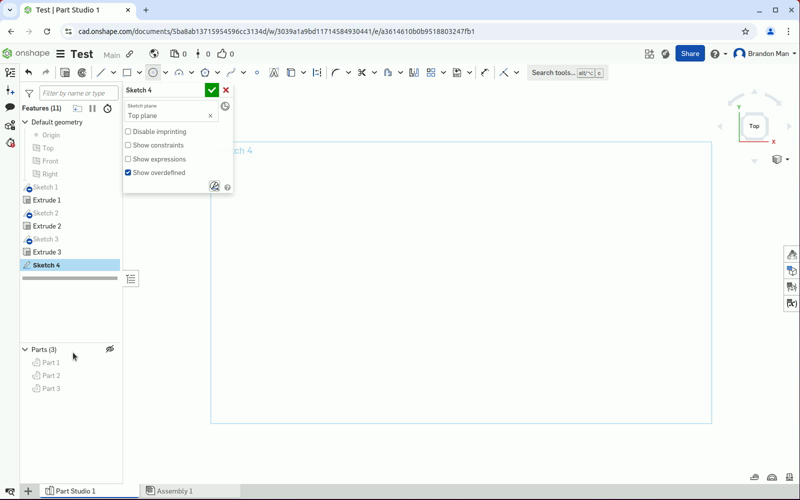
mouse_move(375, 282)
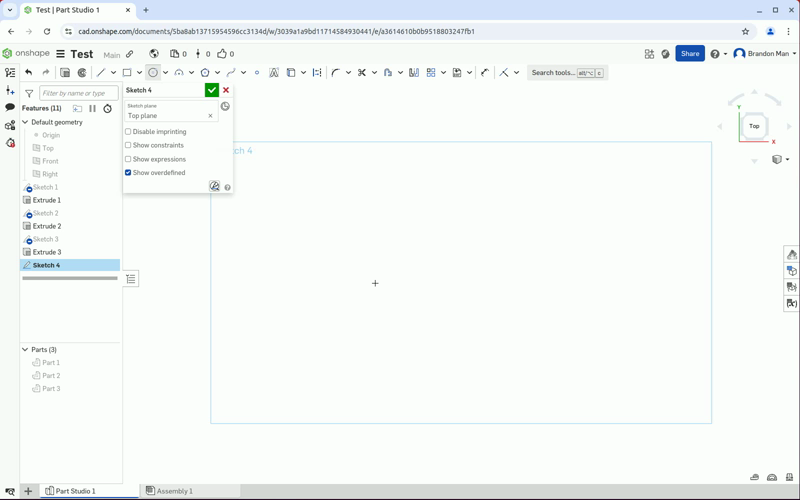
click(375, 282)
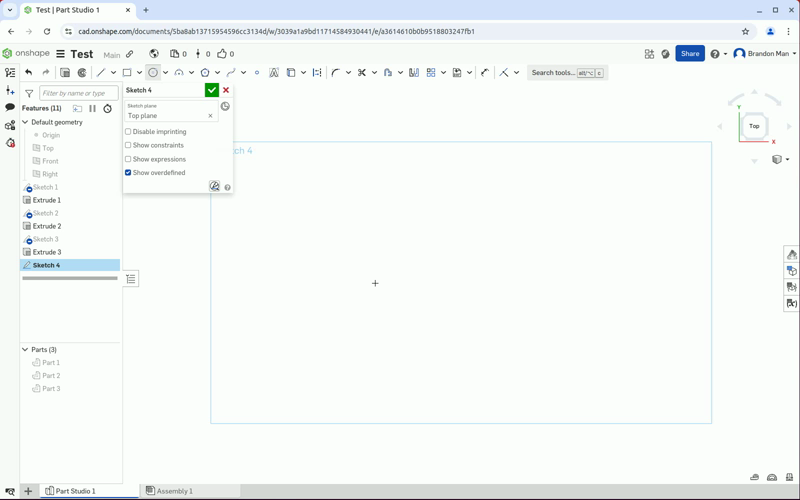
key_up(shift)
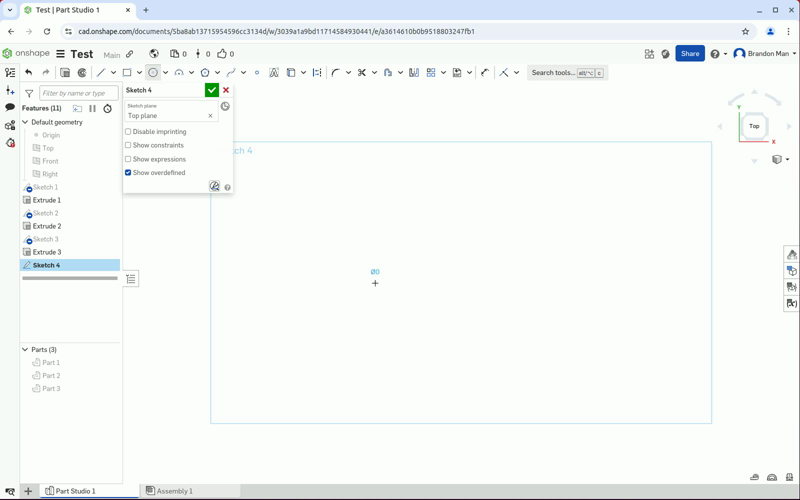
mouse_move(389, 282)
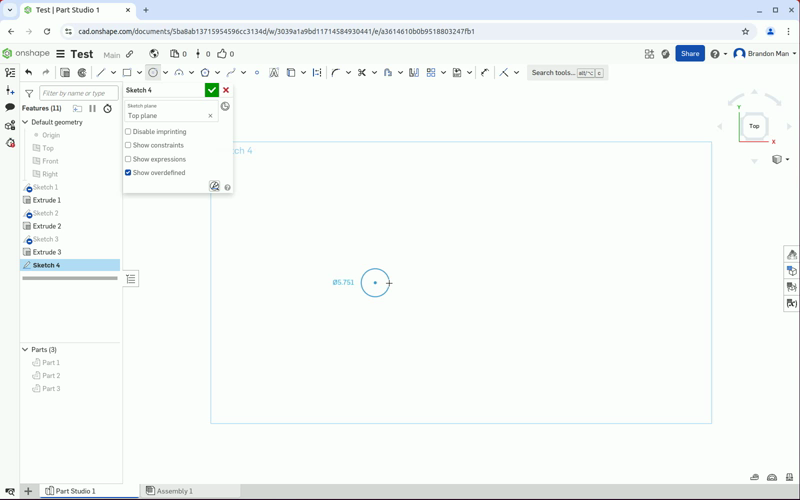
click(389, 282)
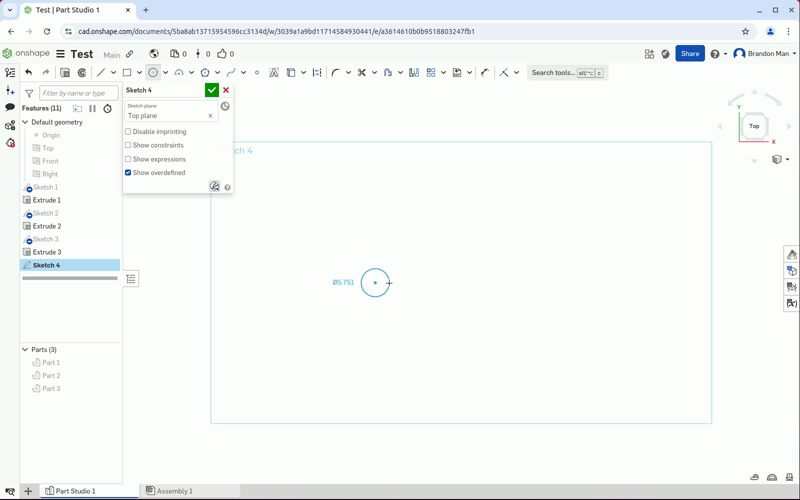
key(esc)
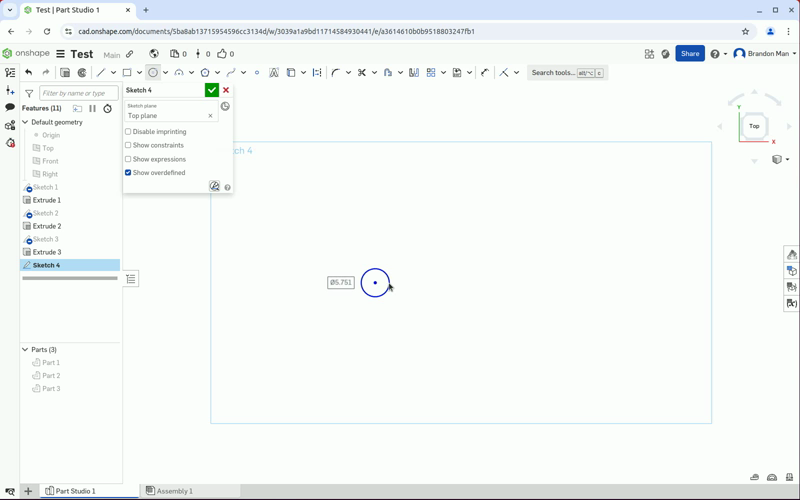
mouse_move(368, 280)
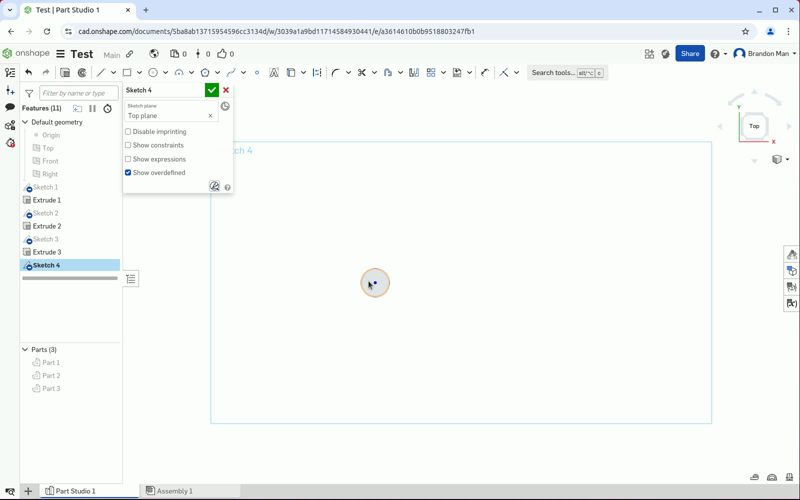
scroll(6)
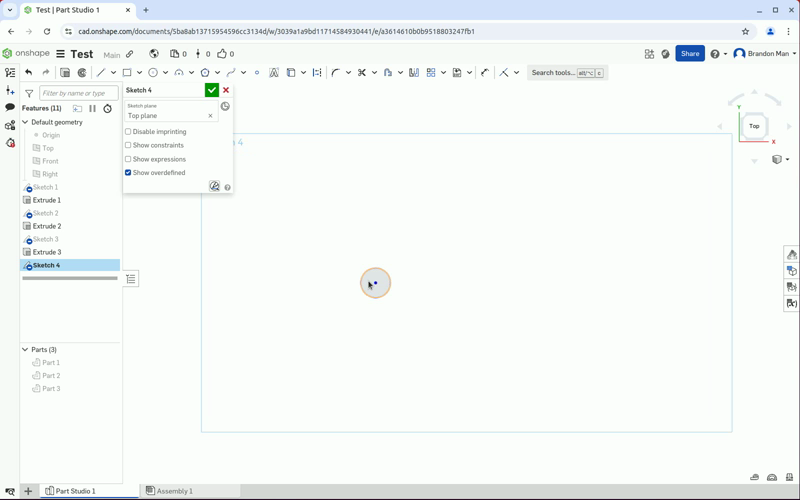
scroll(6)
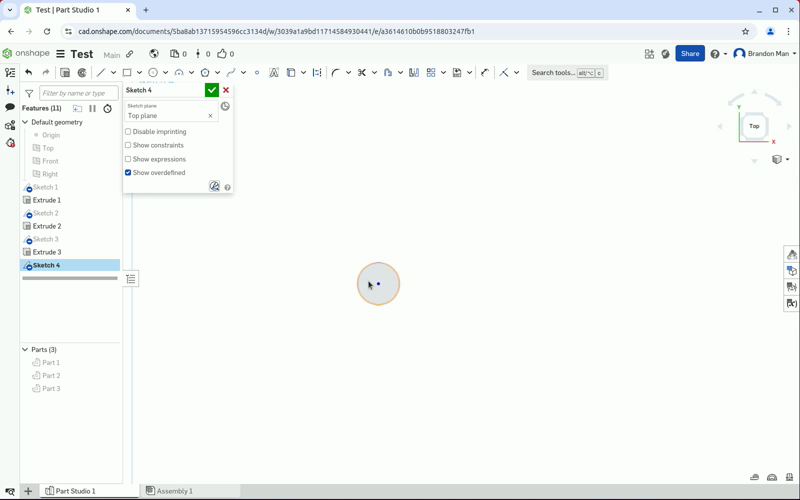
scroll(6)
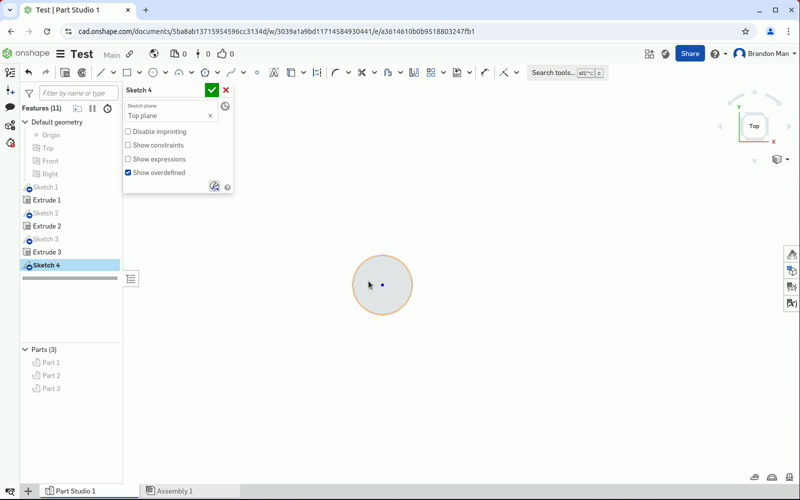
scroll(6)
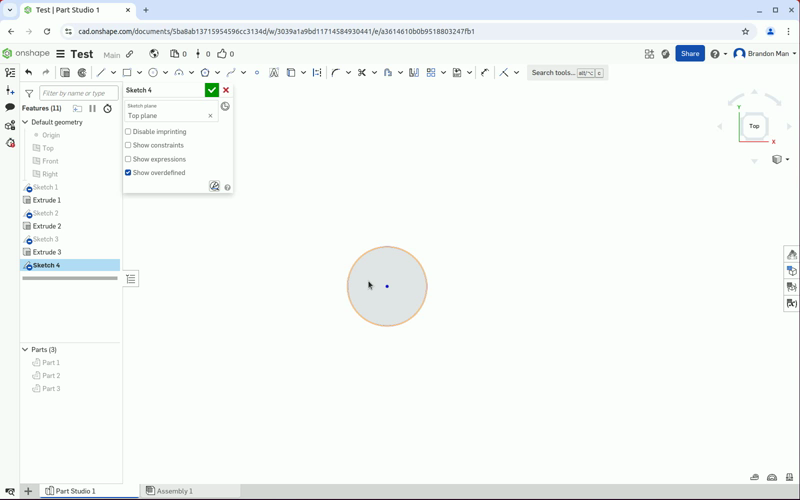
scroll(6)
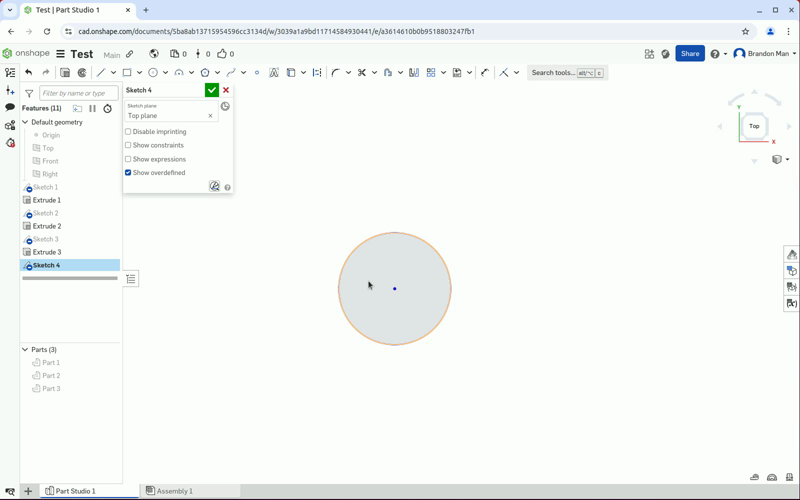
scroll(6)
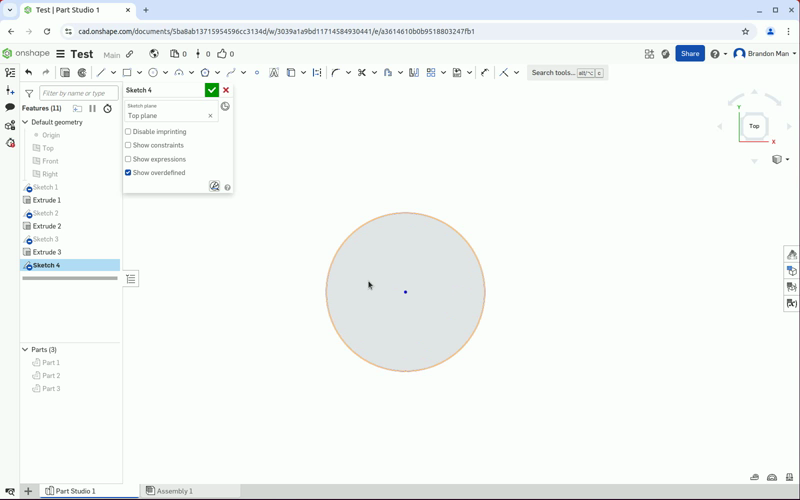
scroll(6)
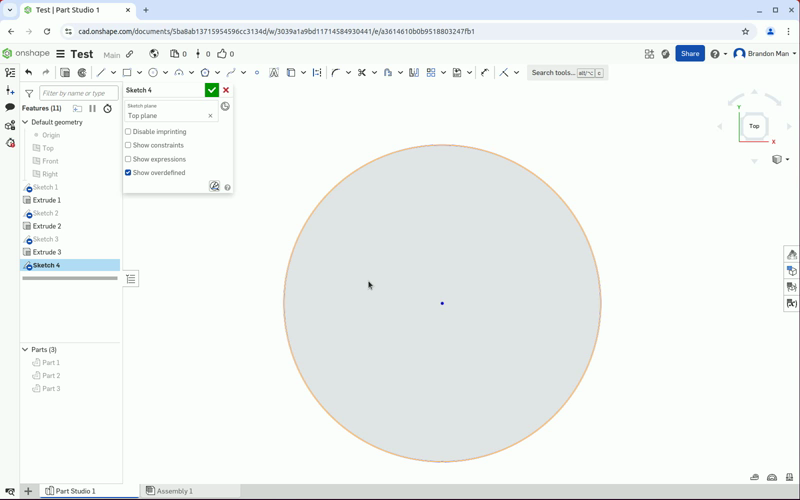
click(368, 280)
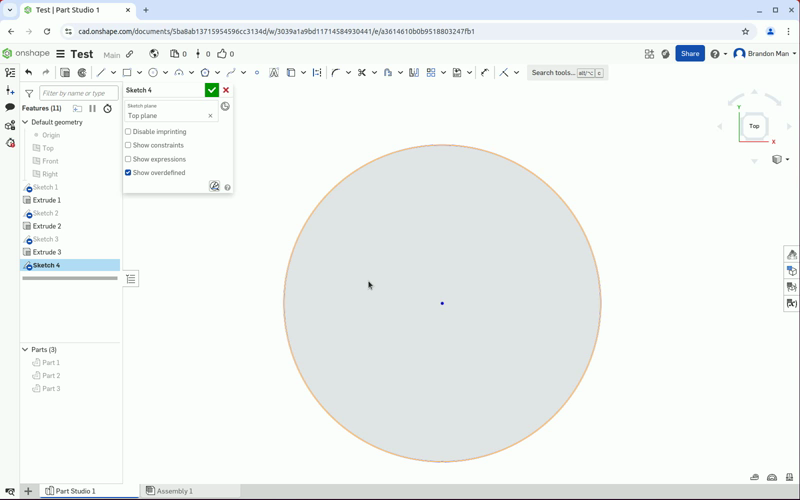
scroll(-6)
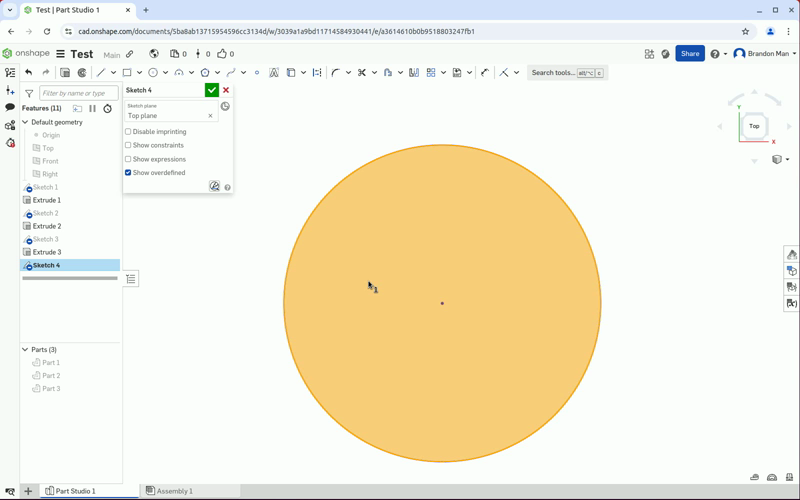
scroll(-6)
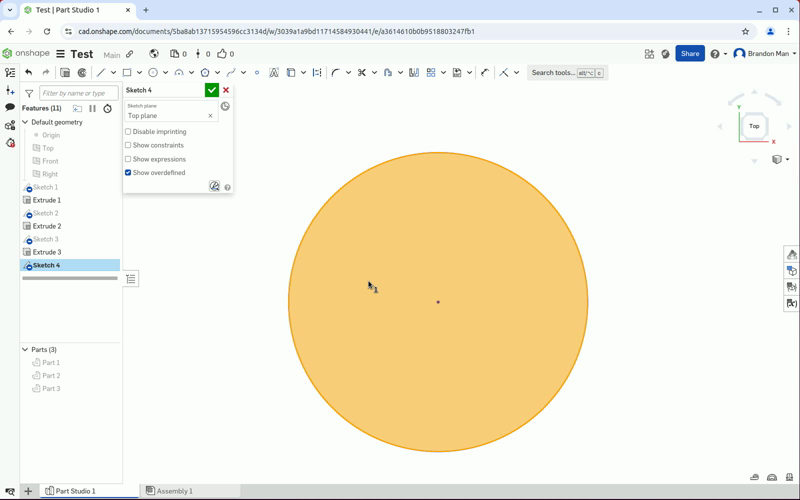
scroll(-6)
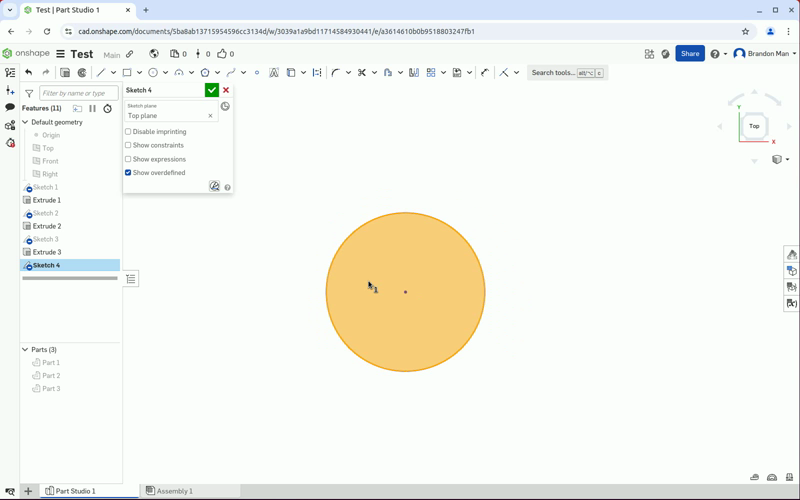
scroll(-6)
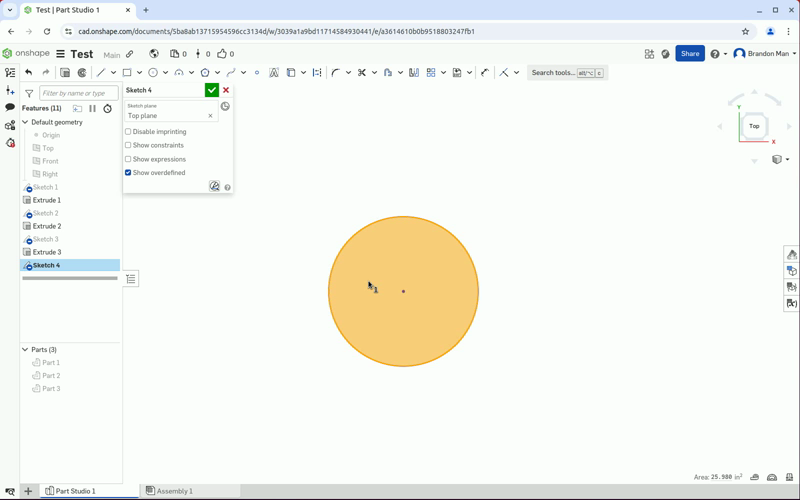
scroll(-6)
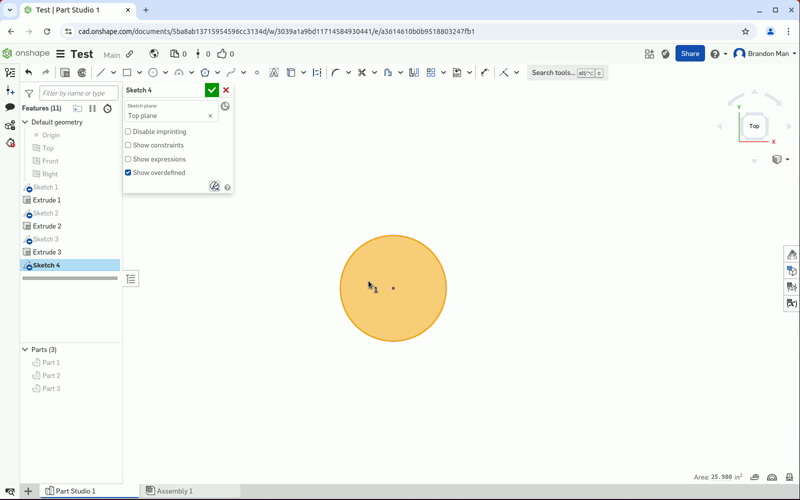
scroll(-6)
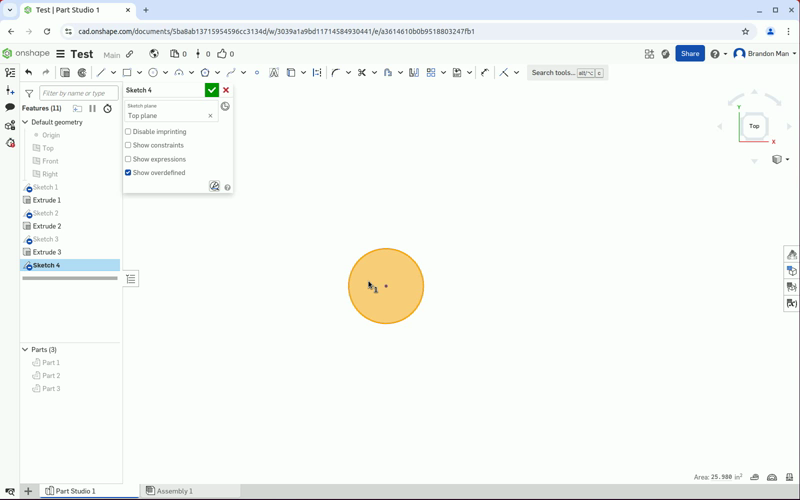
scroll(-6)
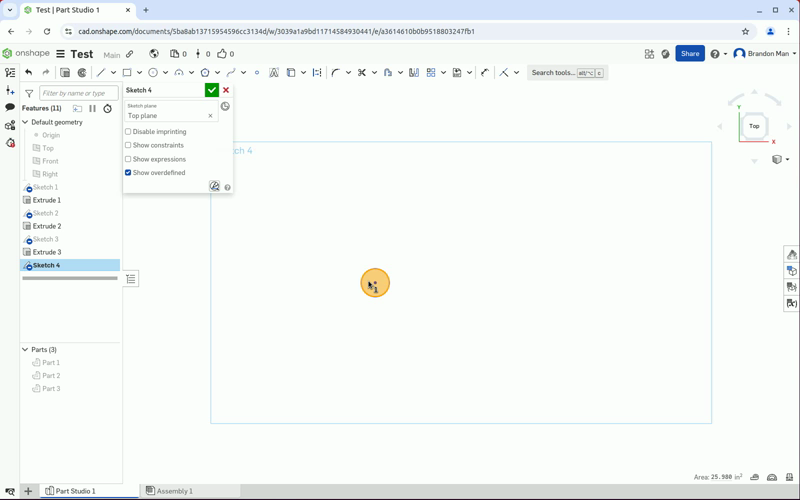
mouse_move(73, 352)
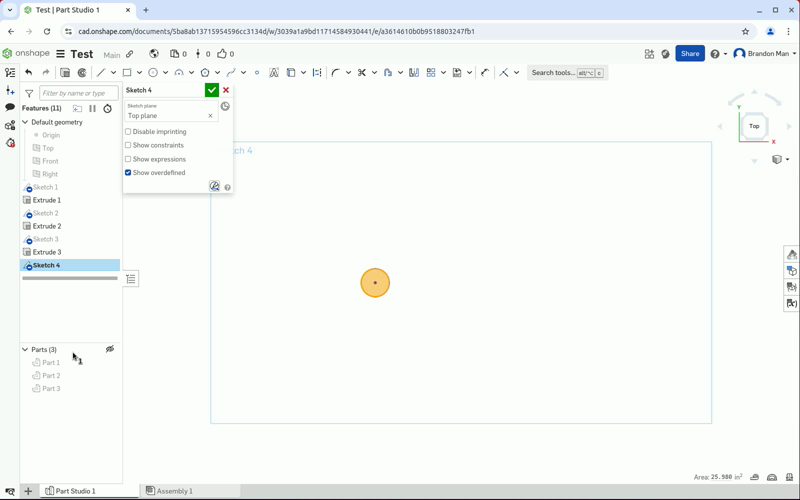
key(shift+y)
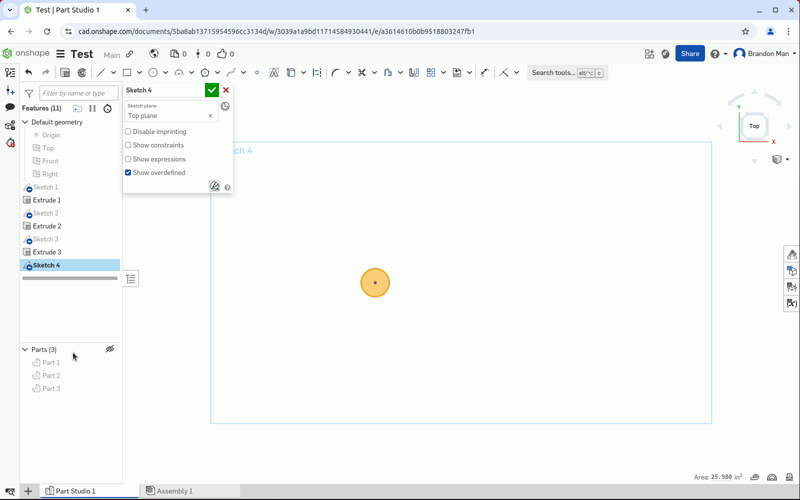
key(shift+e)
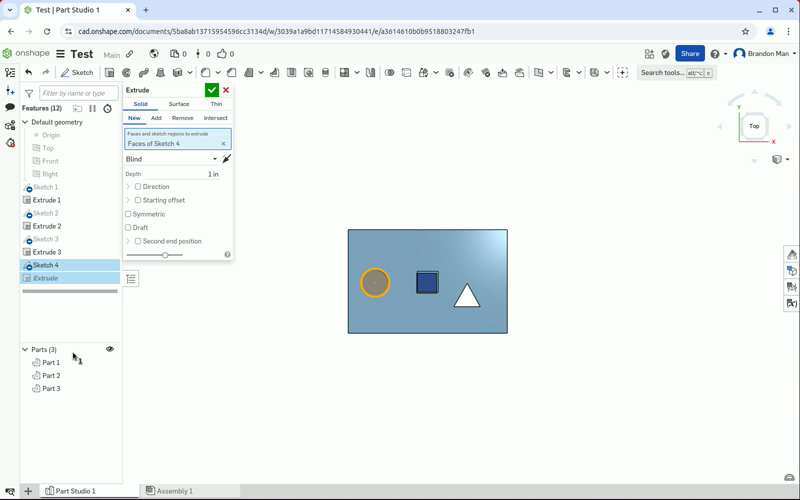
mouse_move(143, 106)
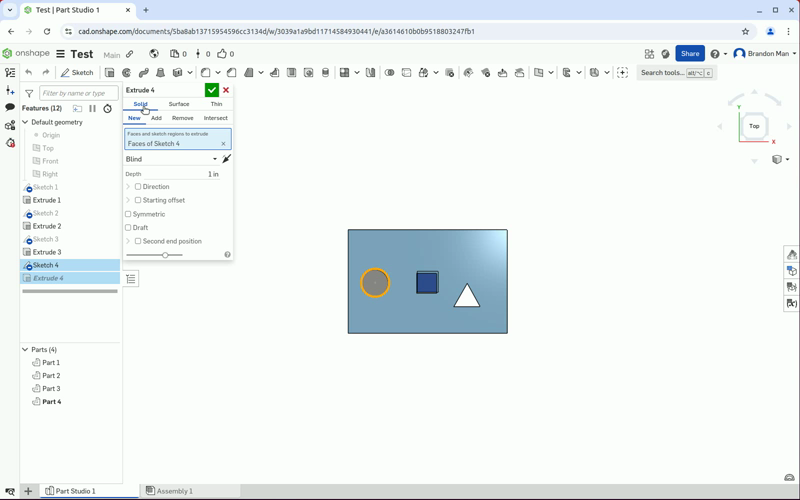
click(143, 106)
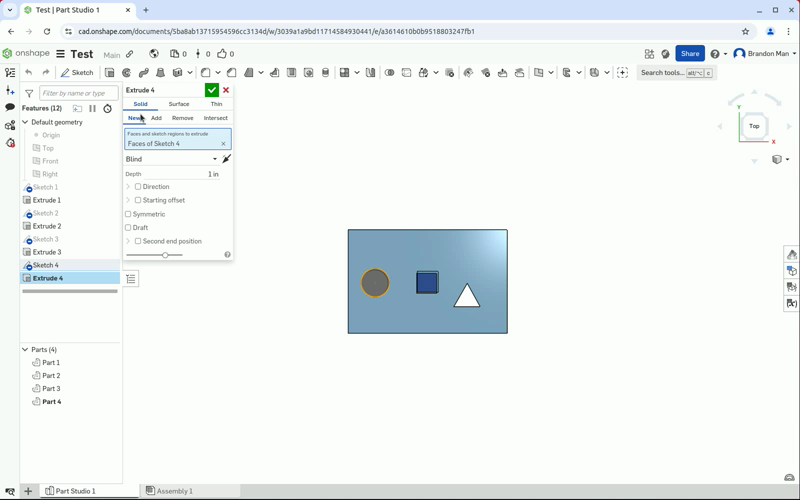
mouse_move(137, 120)
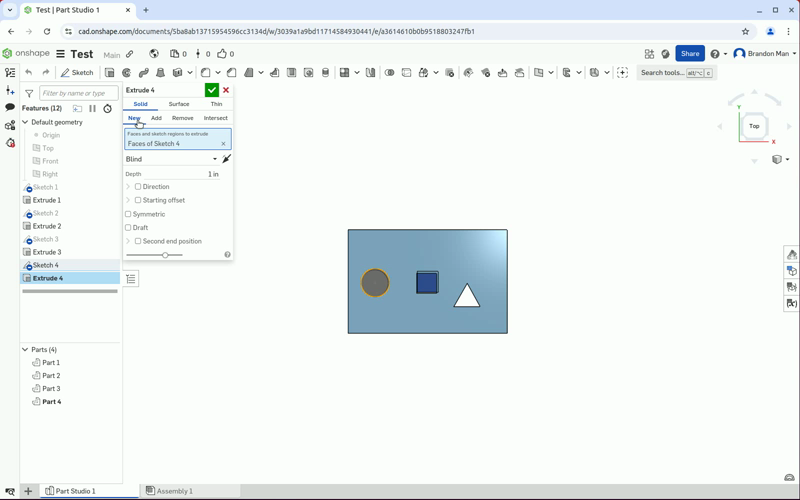
click(137, 120)
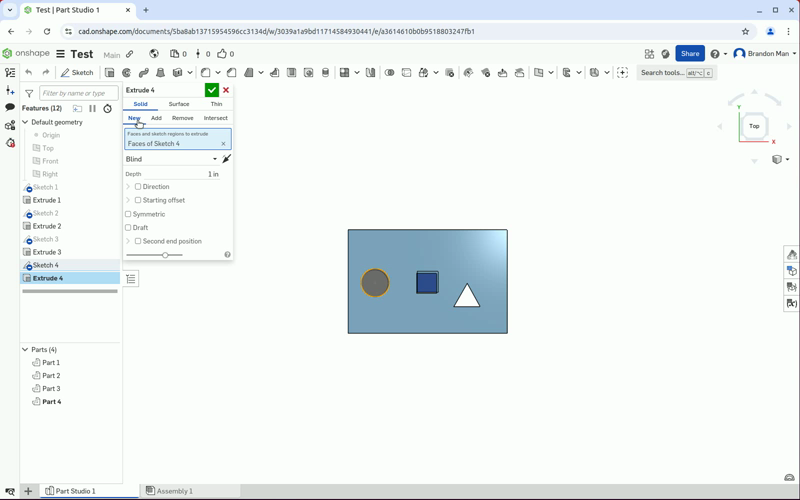
key(tab, 4)
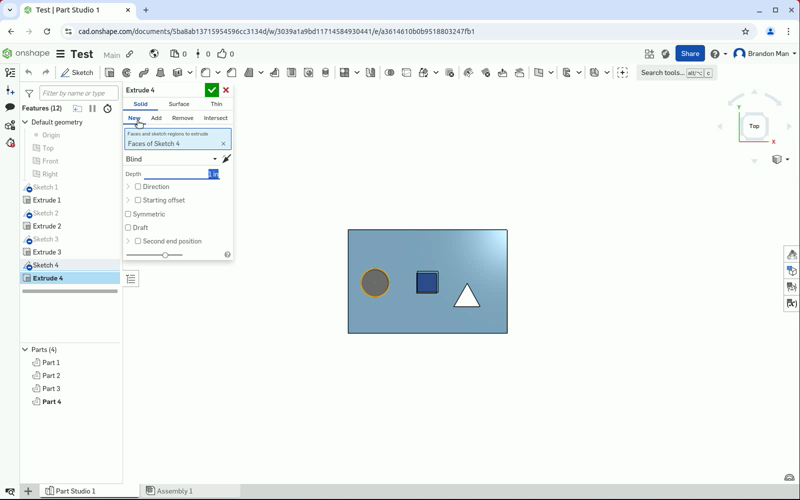
text(-6.74)
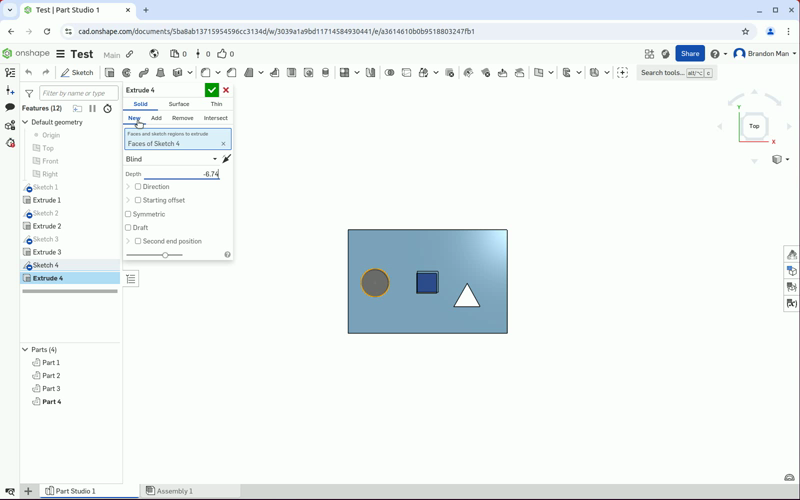
key(enter)
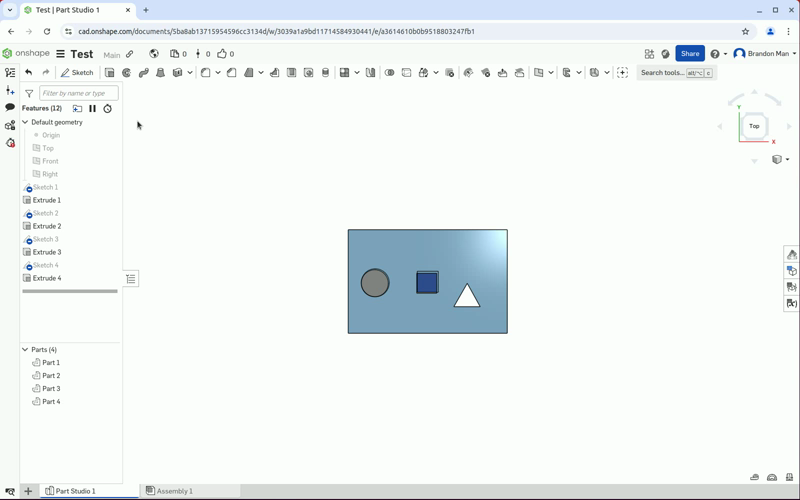
key(shift+h)
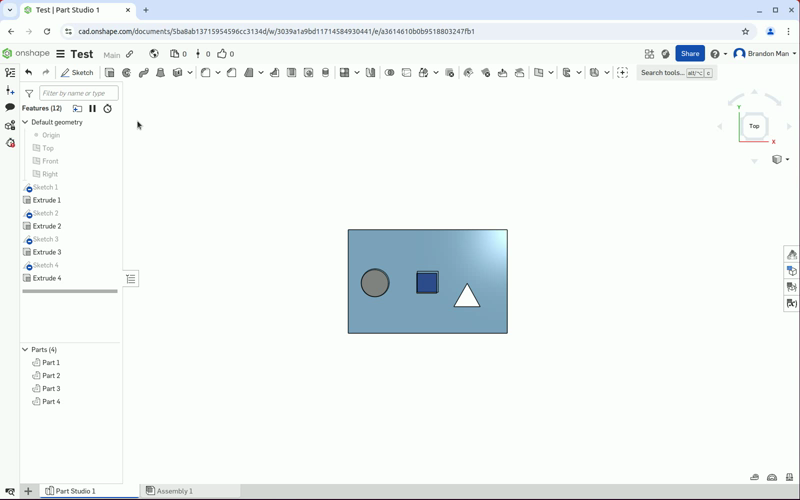
key(shift+h)
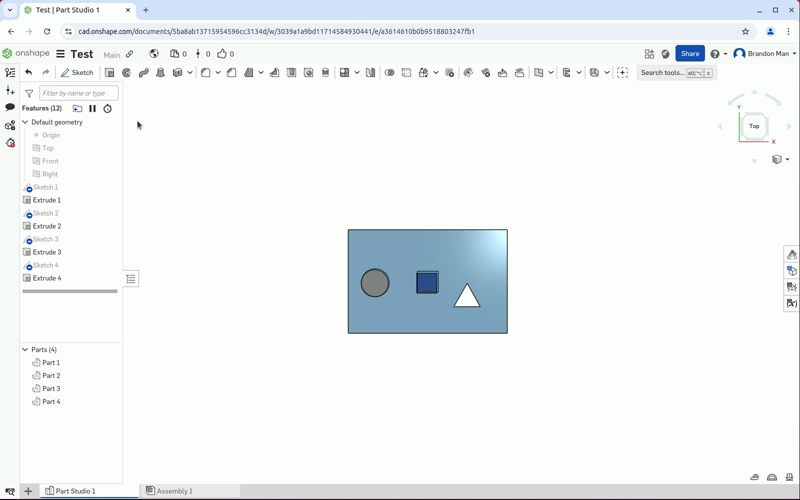
mouse_move(73, 189)
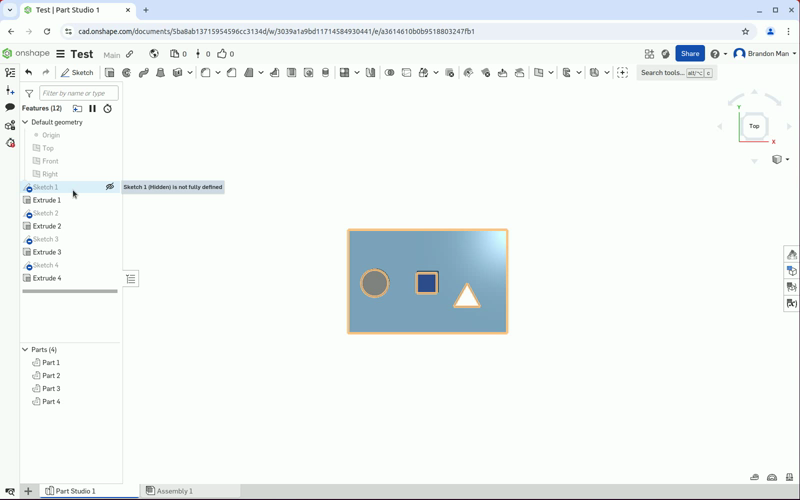
click(73, 189)
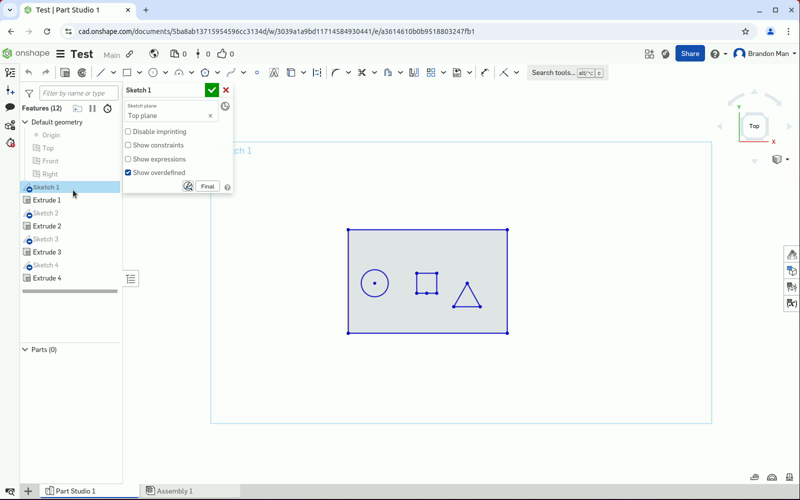
mouse_move(229, 92)
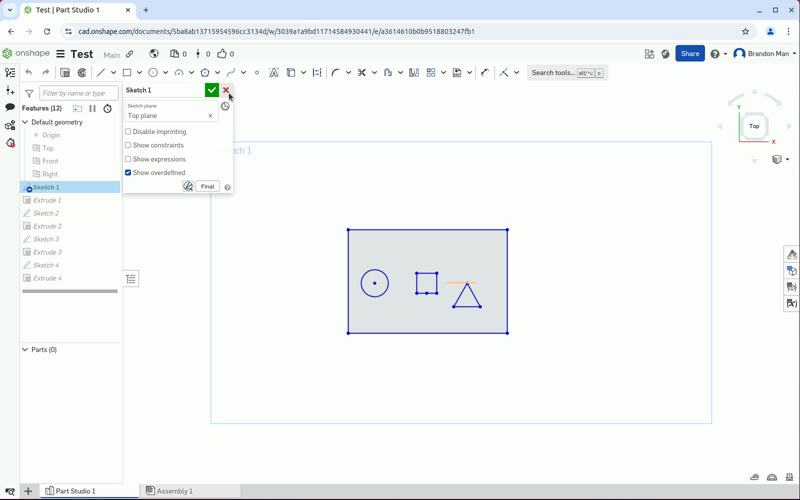
click(229, 92)
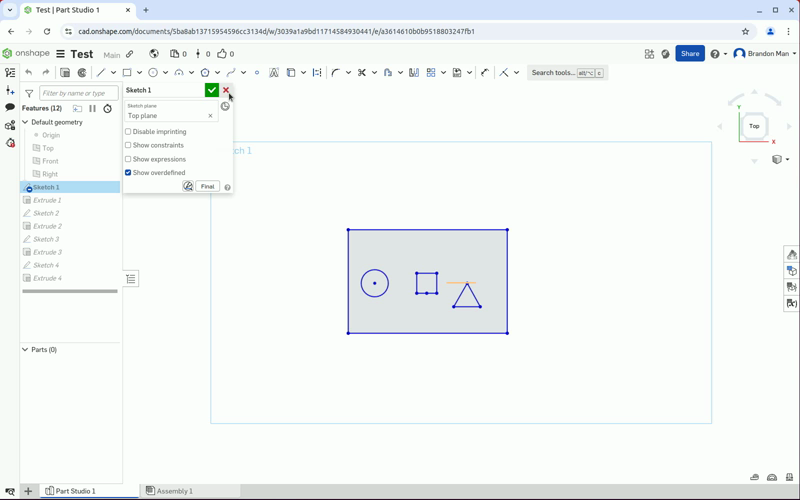
key(shift+s)
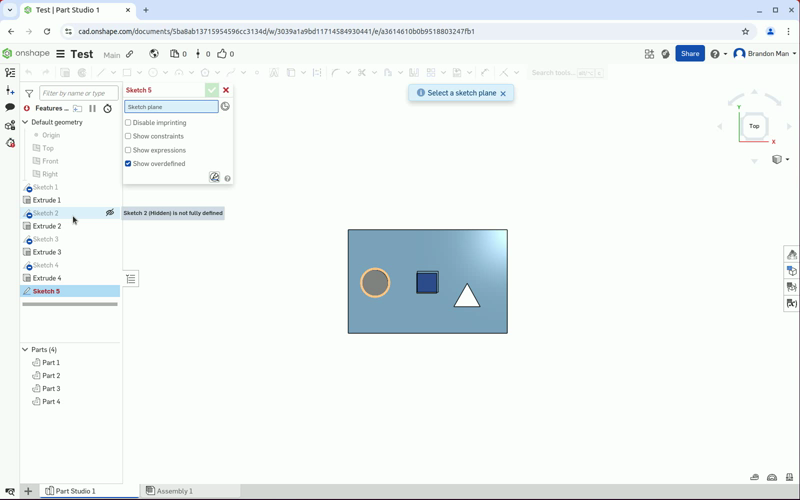
scroll(3)
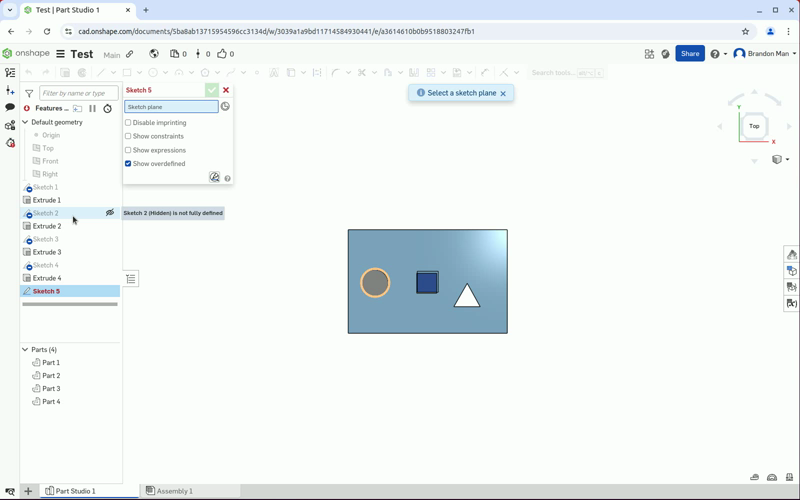
mouse_move(73, 150)
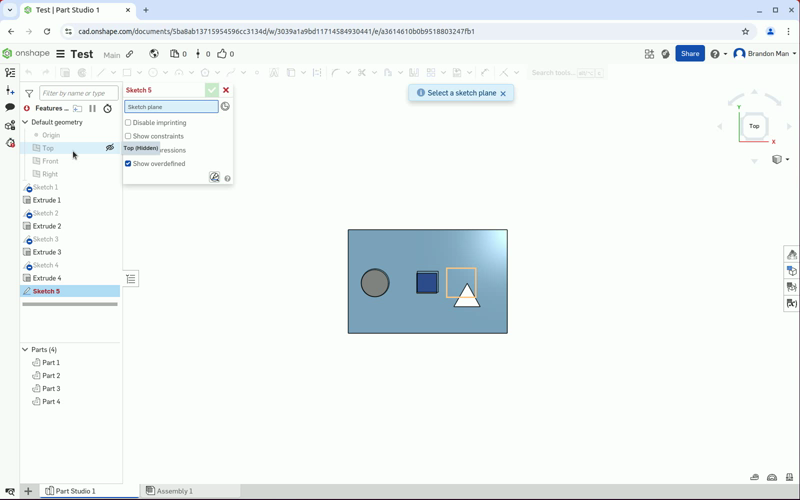
click(73, 150)
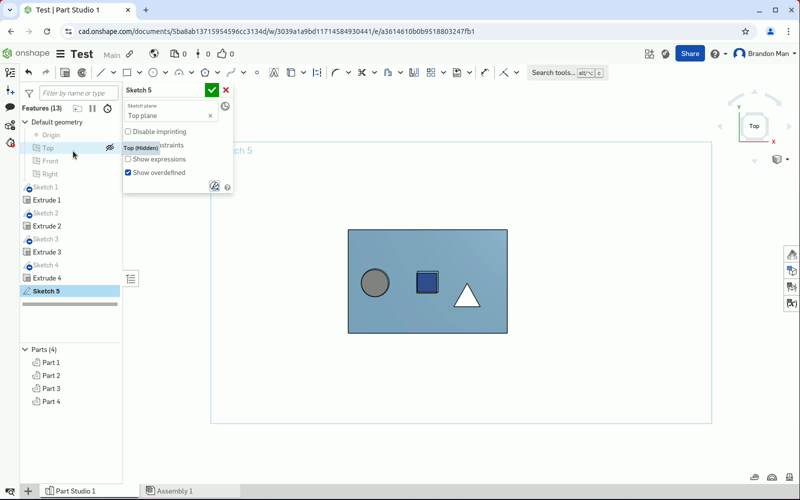
mouse_move(73, 352)
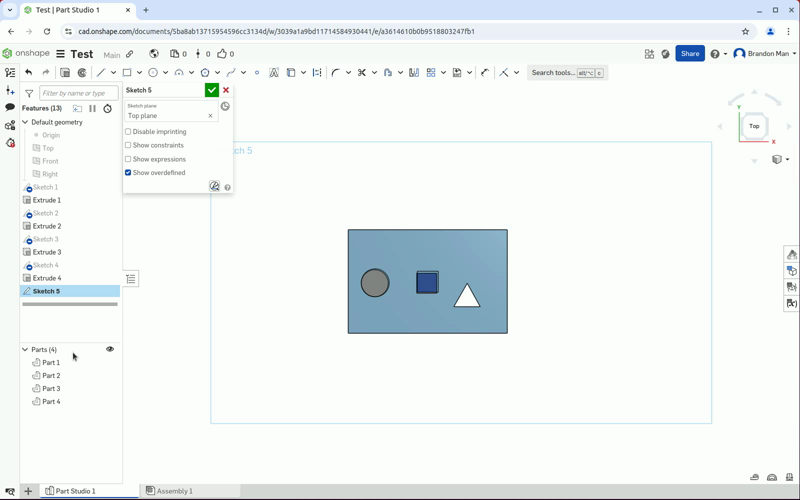
key(y)
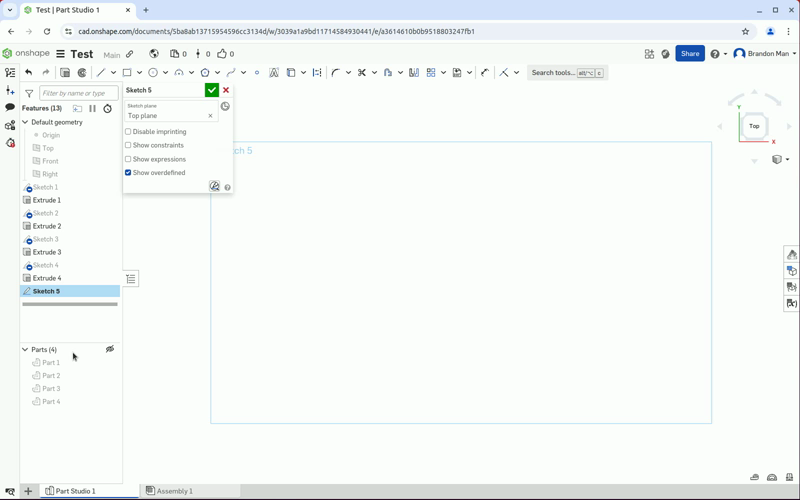
key(l)
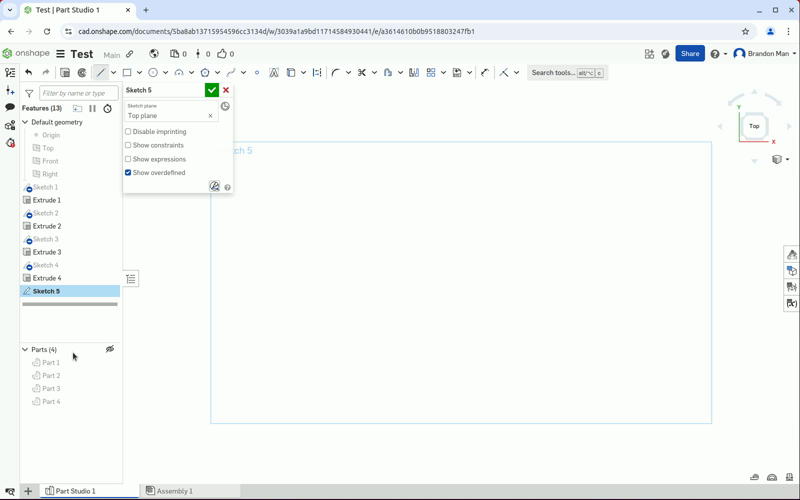
key_down(shift)
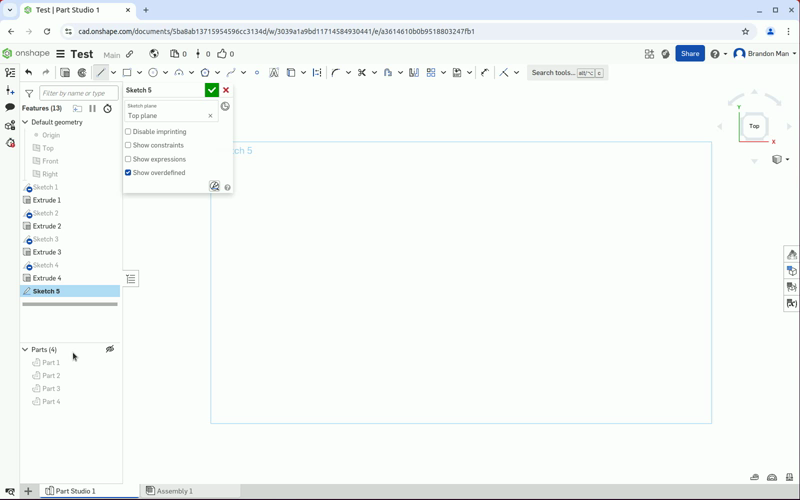
mouse_move(417, 292)
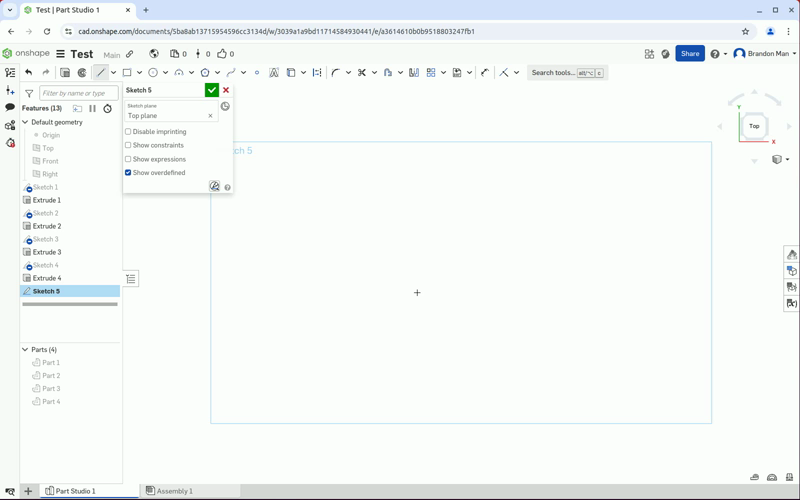
click(417, 292)
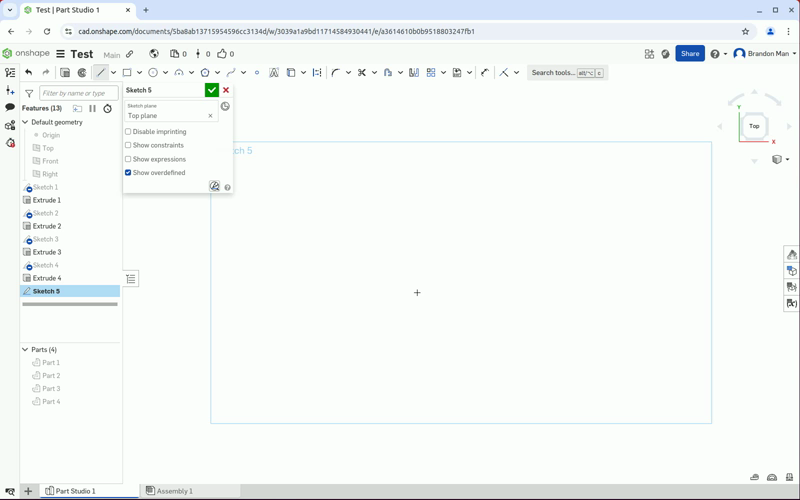
key_up(shift)
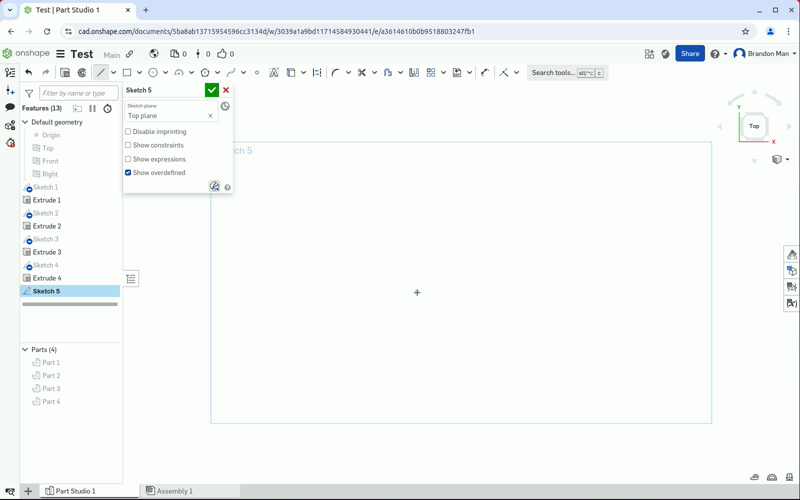
key_down(shift)
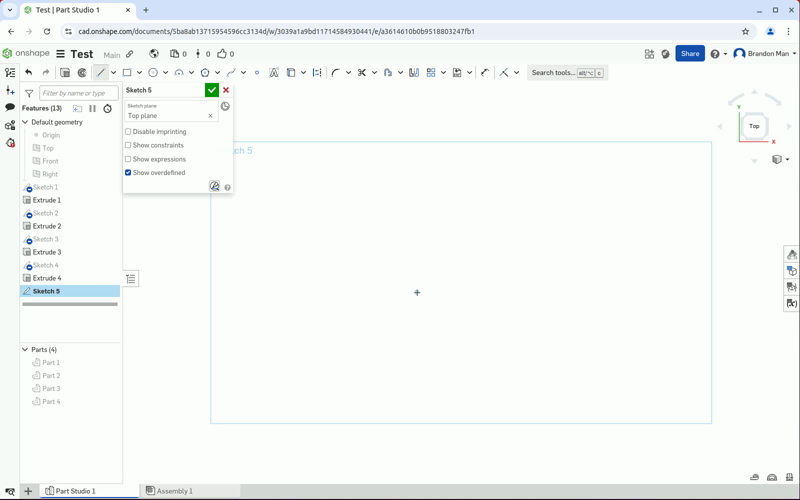
mouse_move(447, 292)
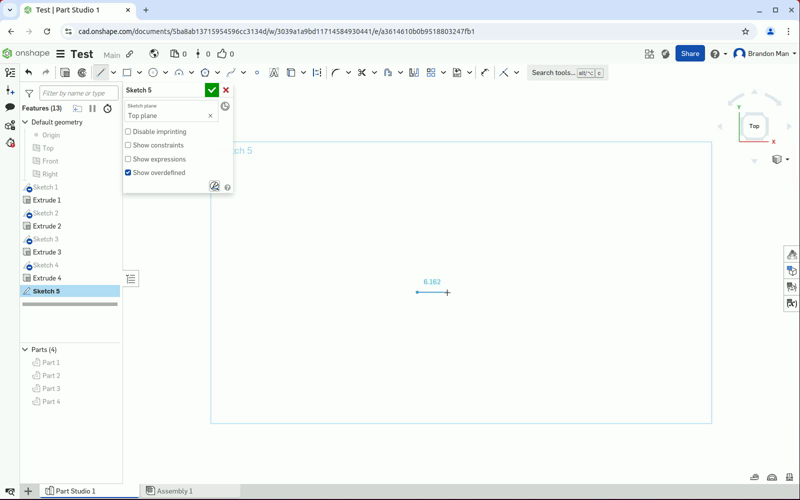
mouse_move(428, 292)
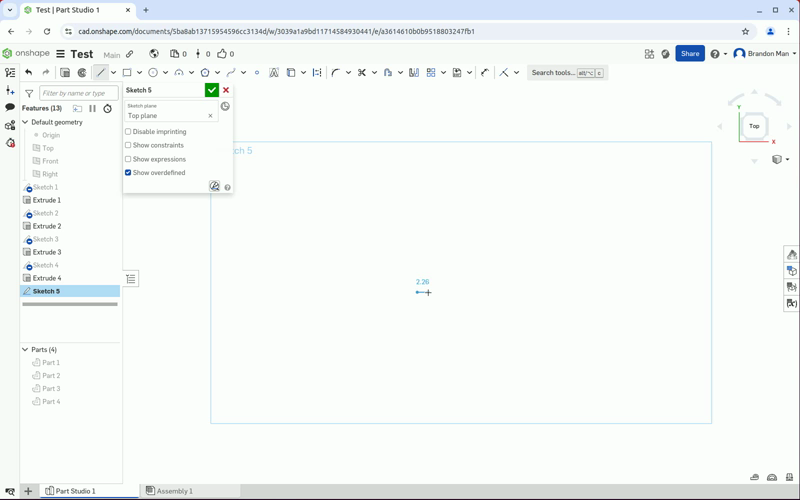
click(428, 292)
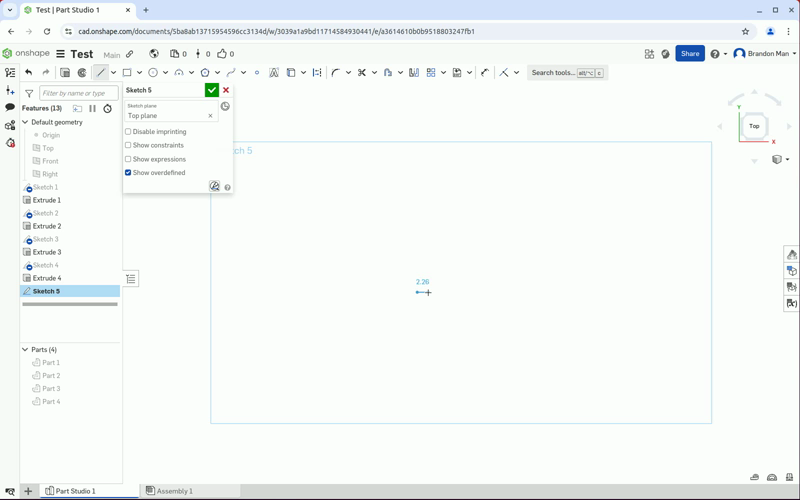
key_up(shift)
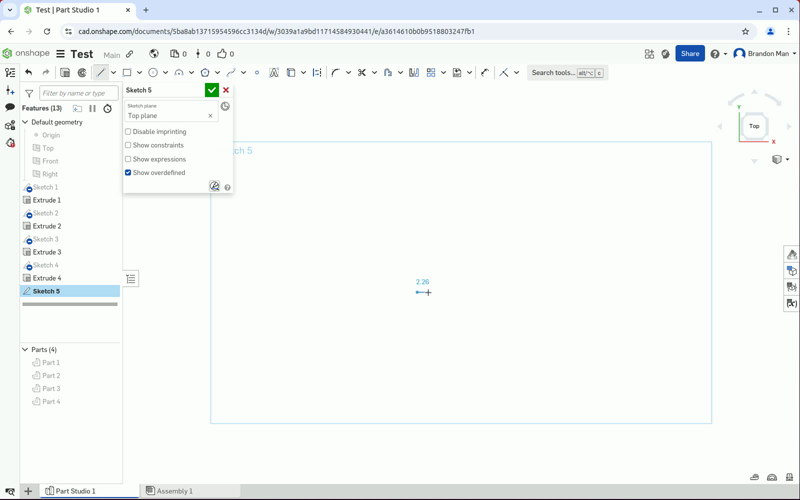
key_down(shift)
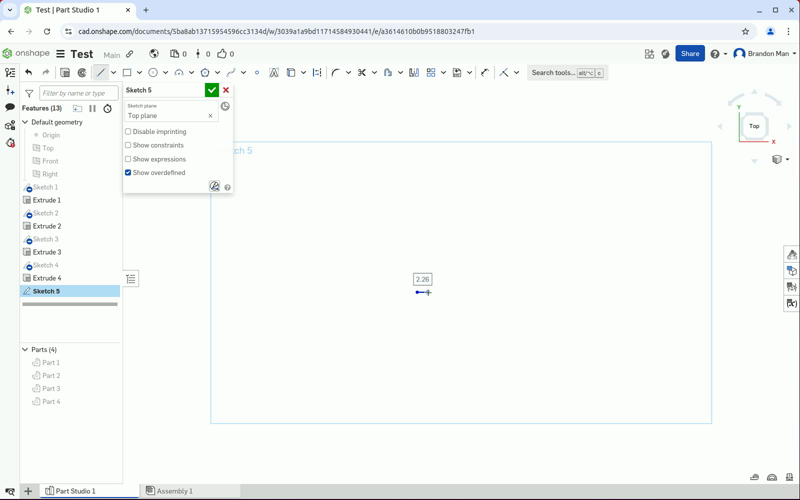
mouse_move(458, 292)
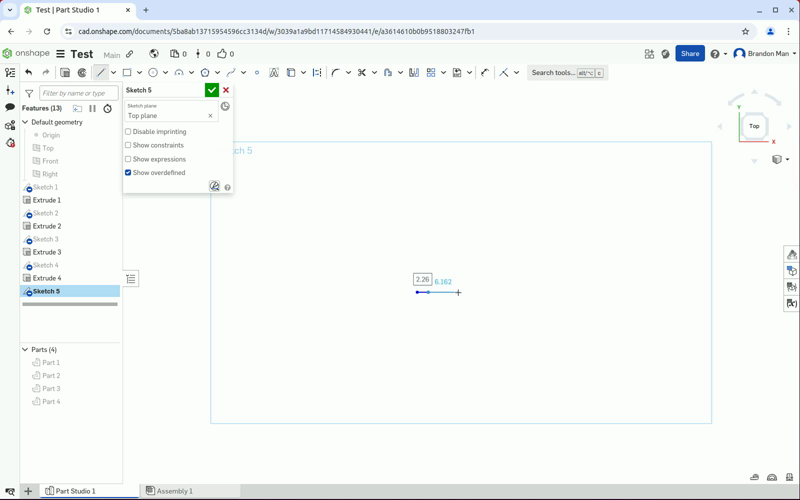
mouse_move(438, 292)
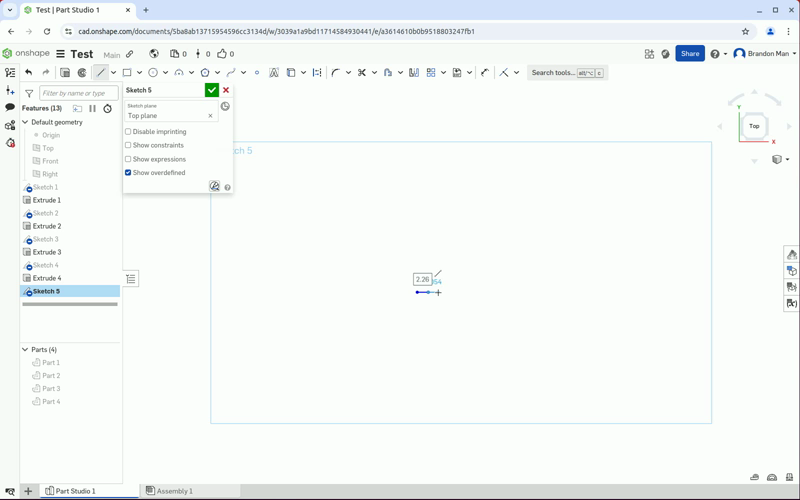
click(438, 292)
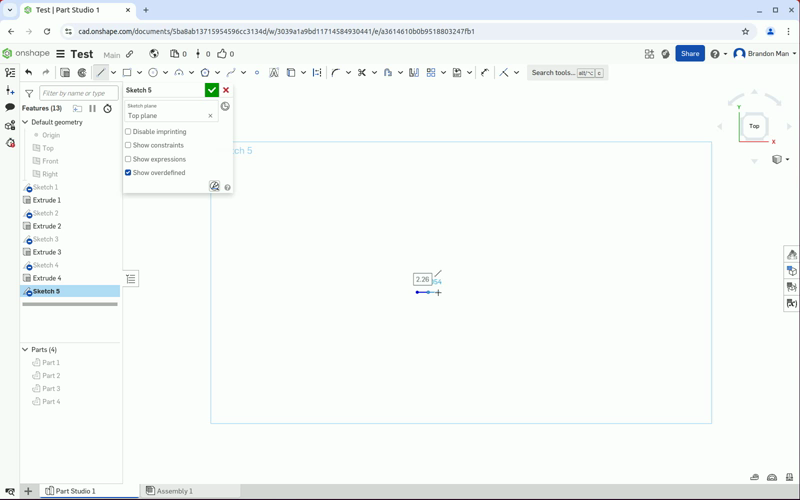
key_up(shift)
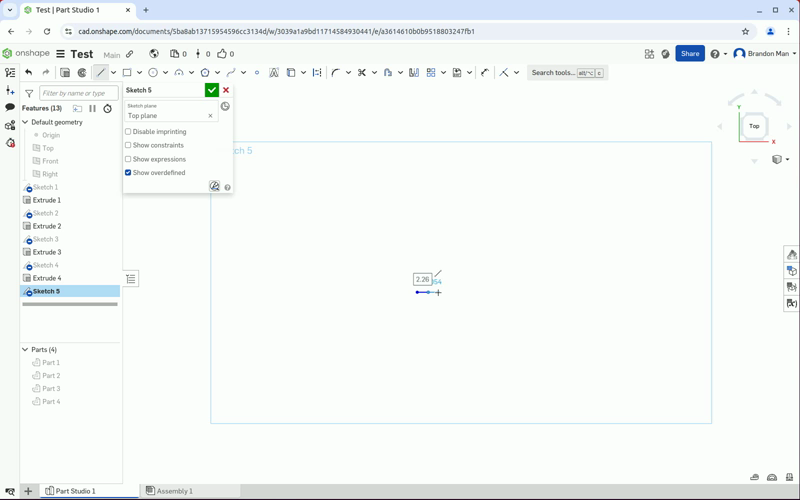
key_down(shift)
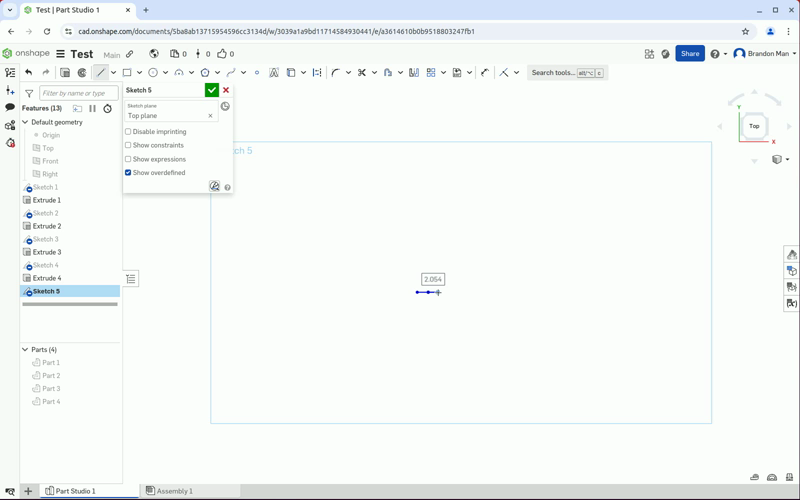
mouse_move(468, 292)
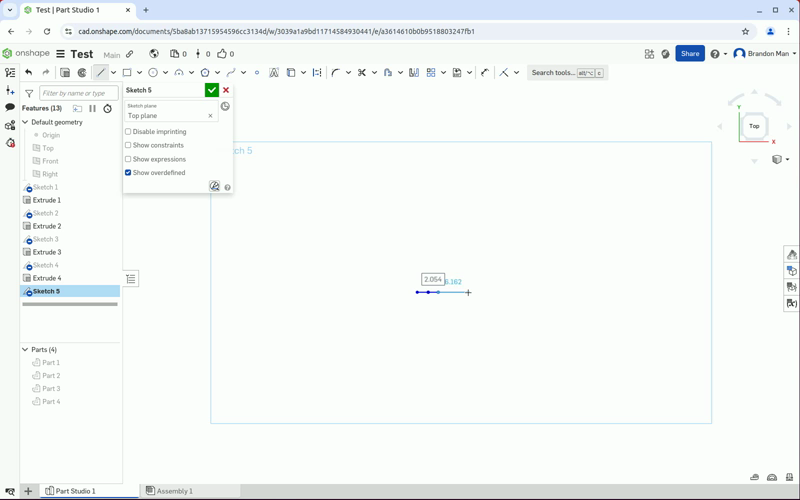
mouse_move(438, 271)
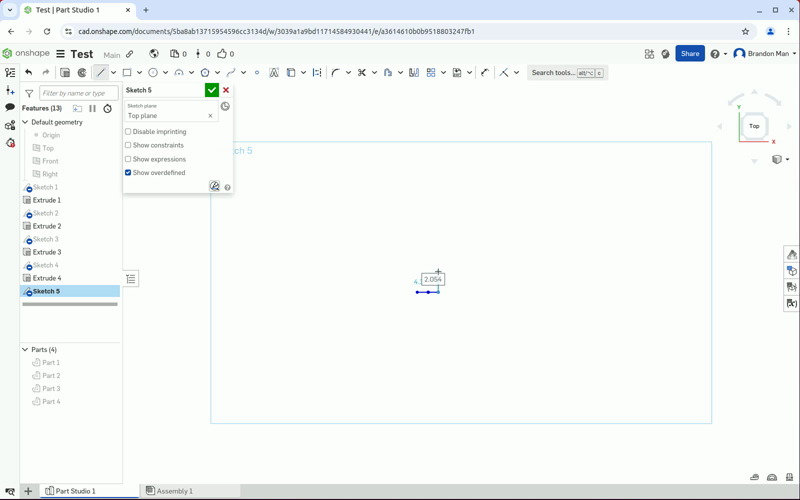
click(438, 271)
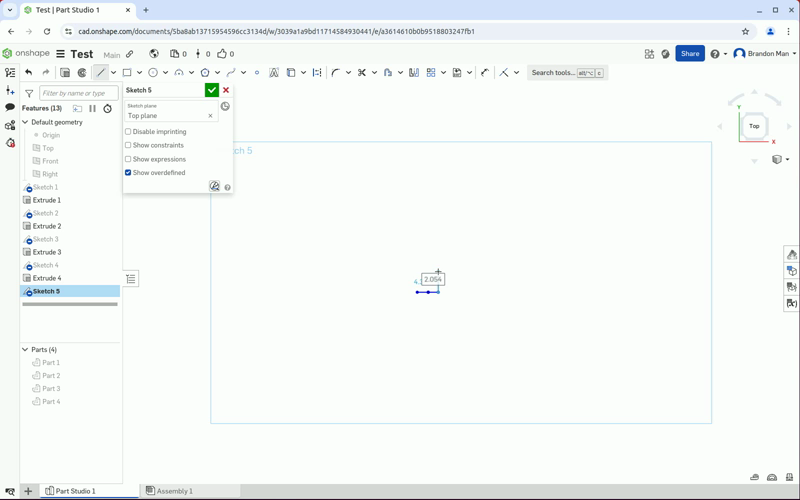
key_up(shift)
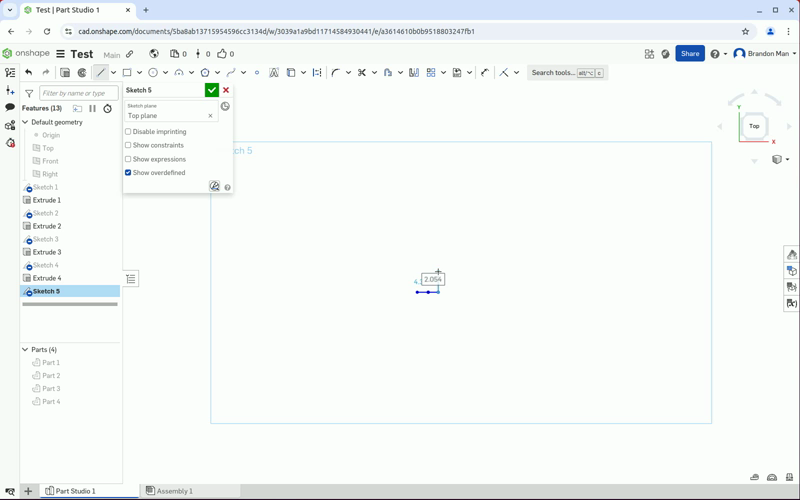
key_down(shift)
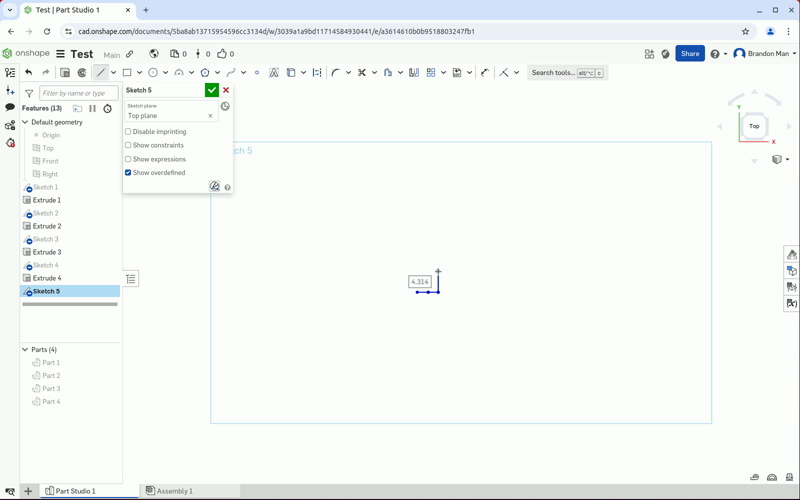
mouse_move(468, 271)
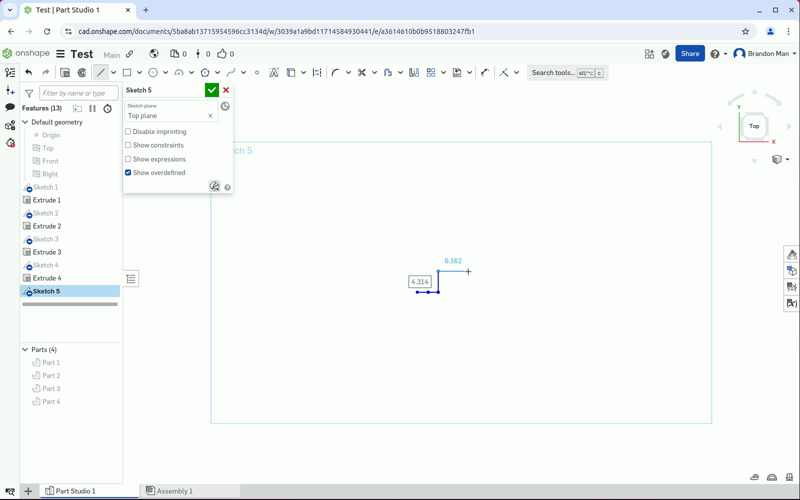
mouse_move(417, 271)
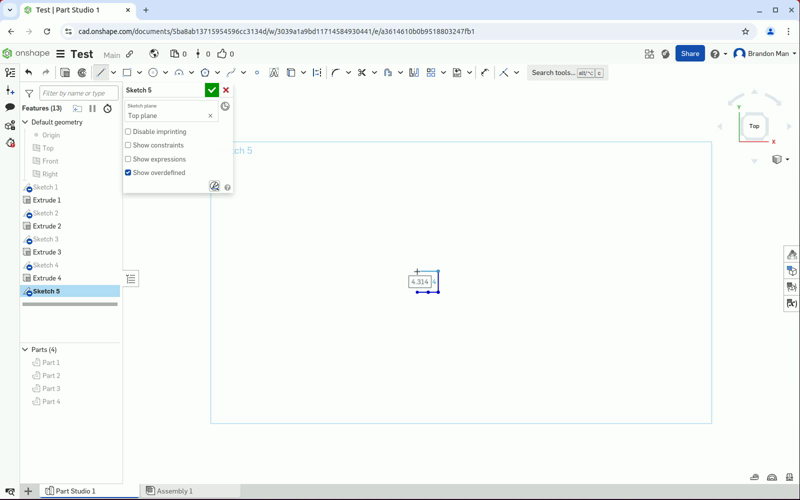
click(417, 271)
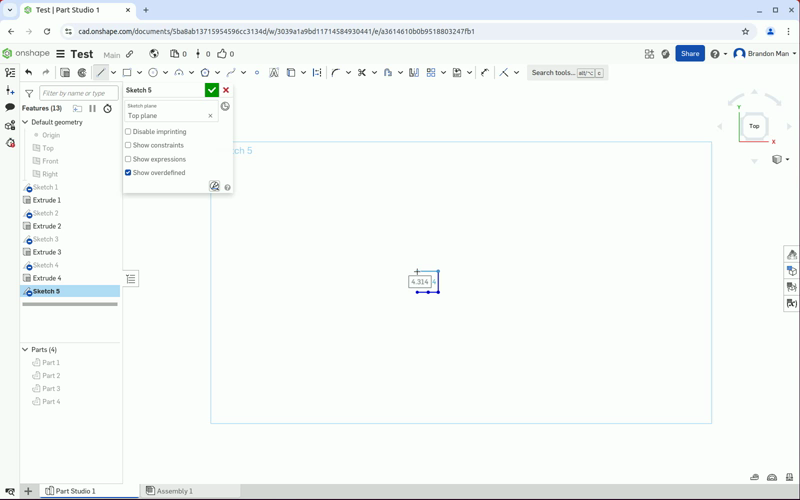
key_up(shift)
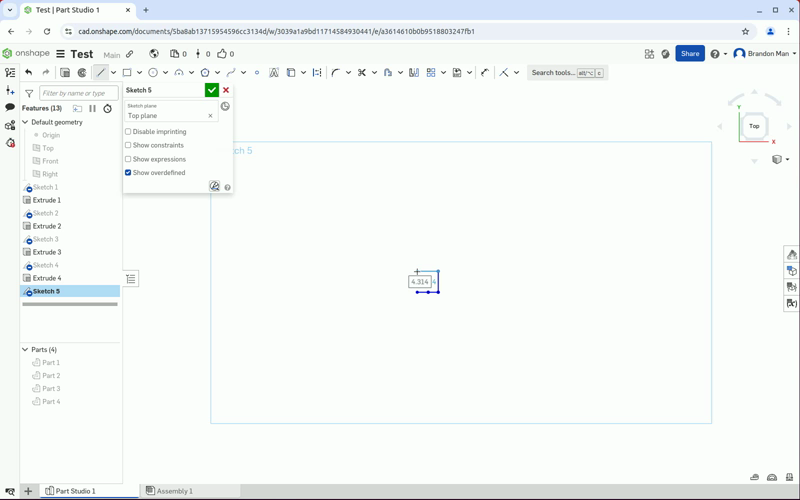
mouse_move(447, 271)
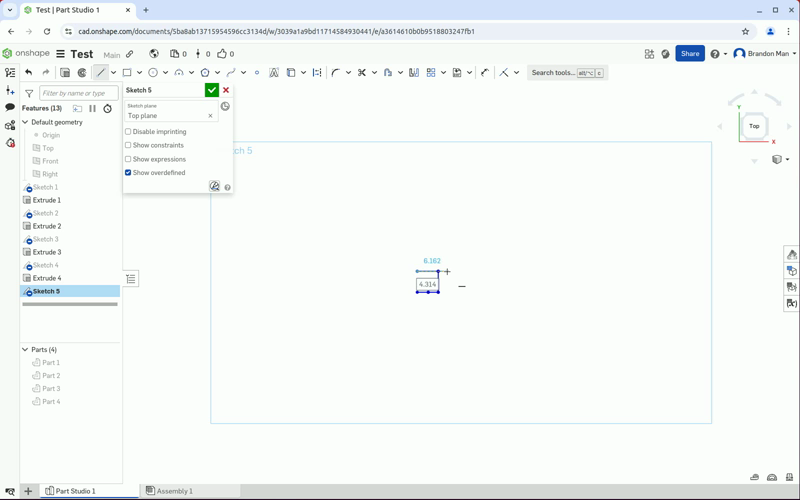
key_down(shift)
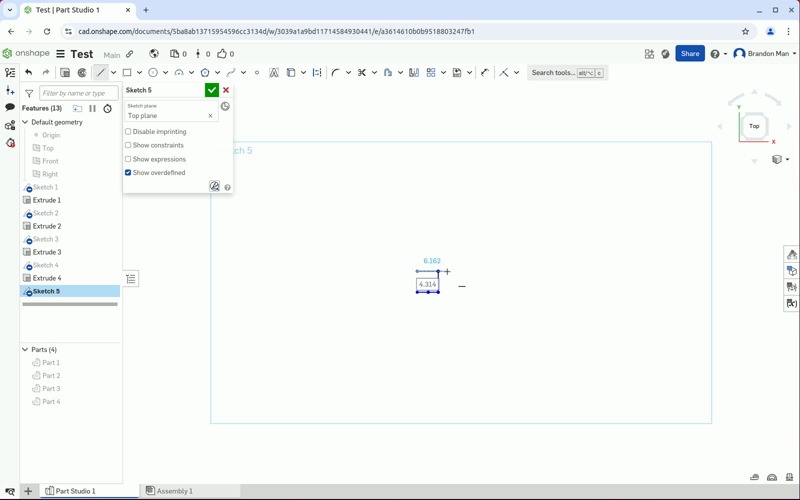
mouse_move(417, 292)
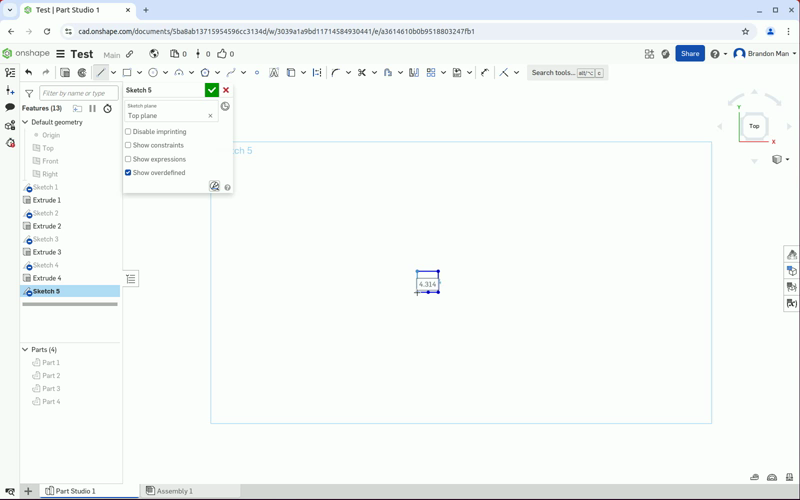
key_up(shift)
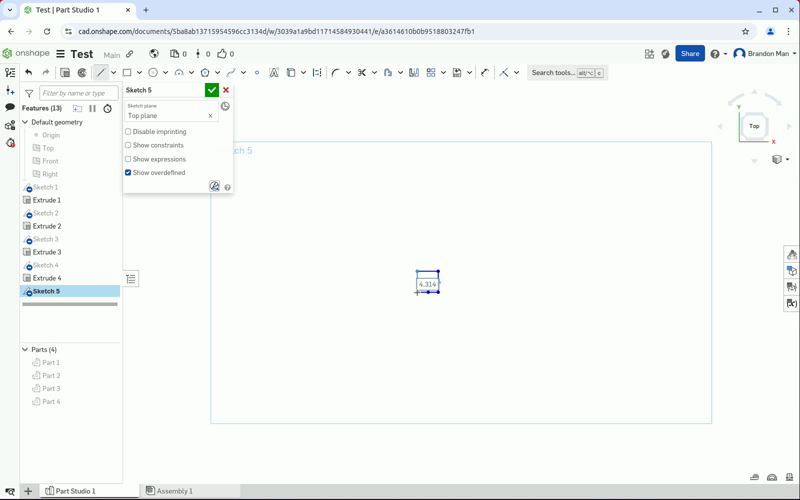
click(417, 292)
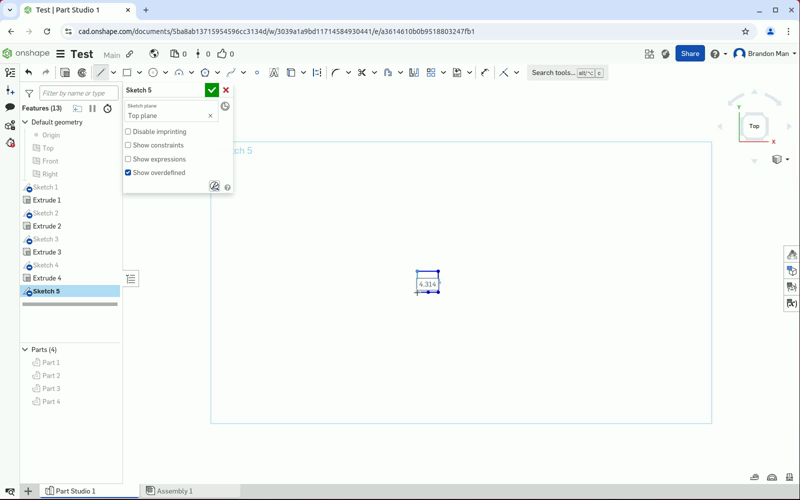
key(esc)
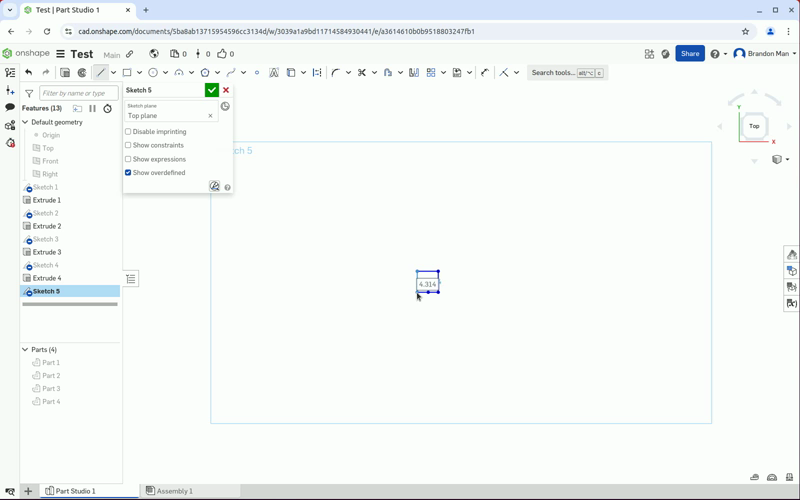
mouse_move(430, 279)
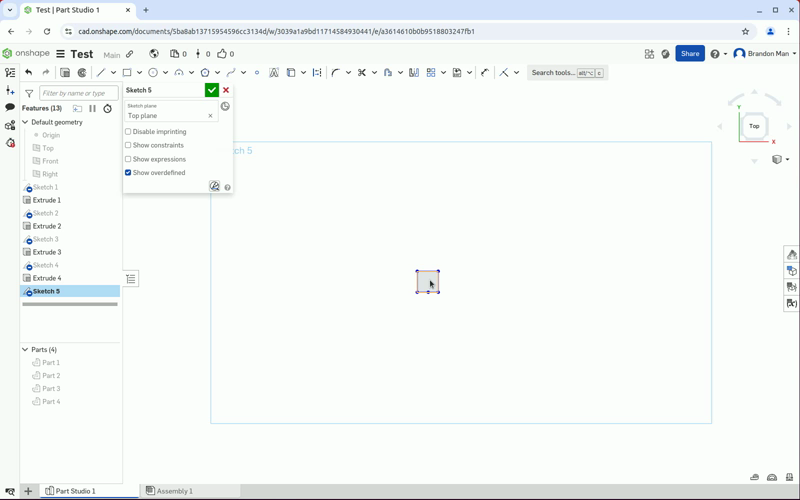
scroll(6)
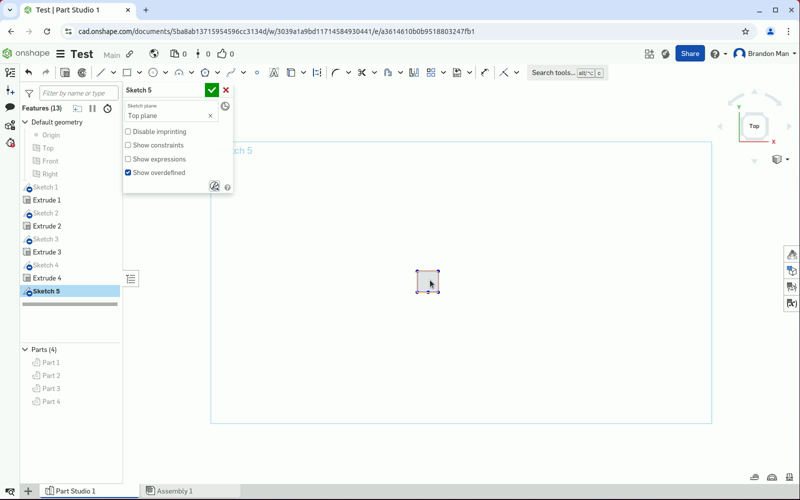
scroll(6)
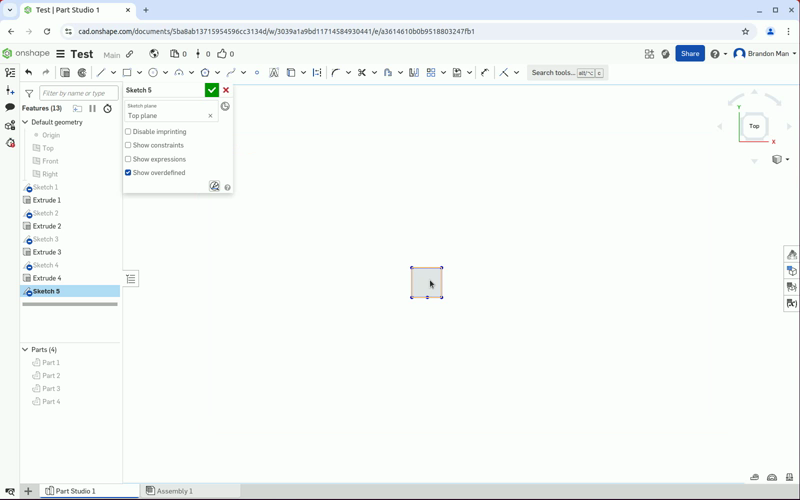
scroll(6)
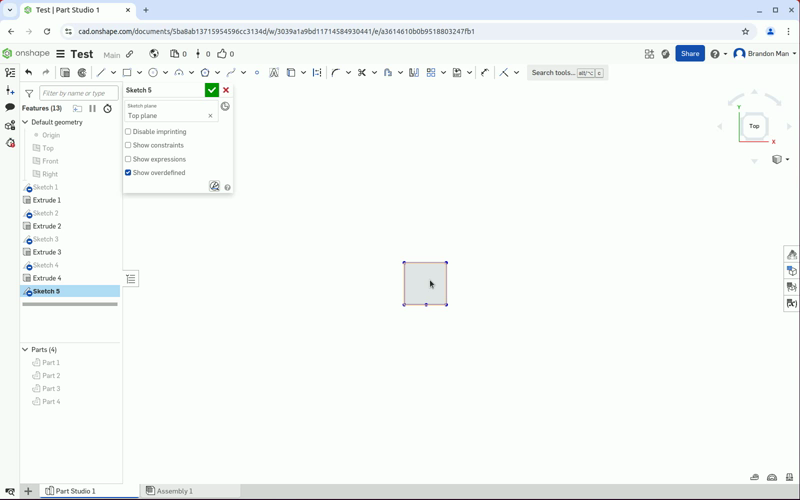
scroll(6)
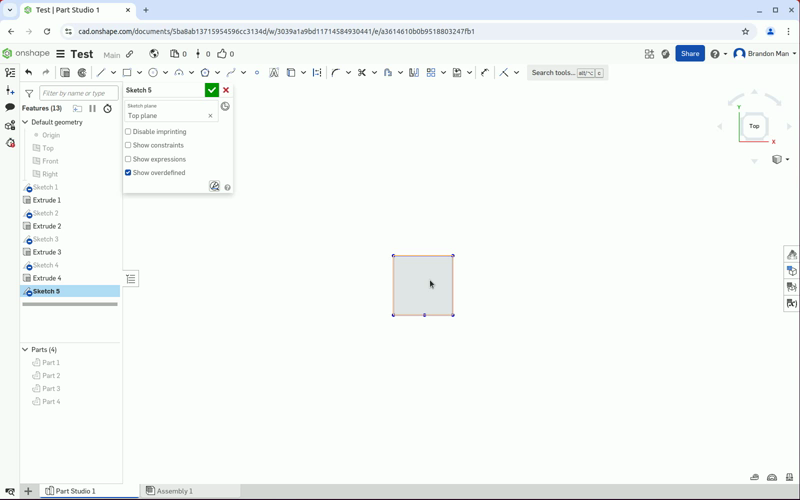
scroll(6)
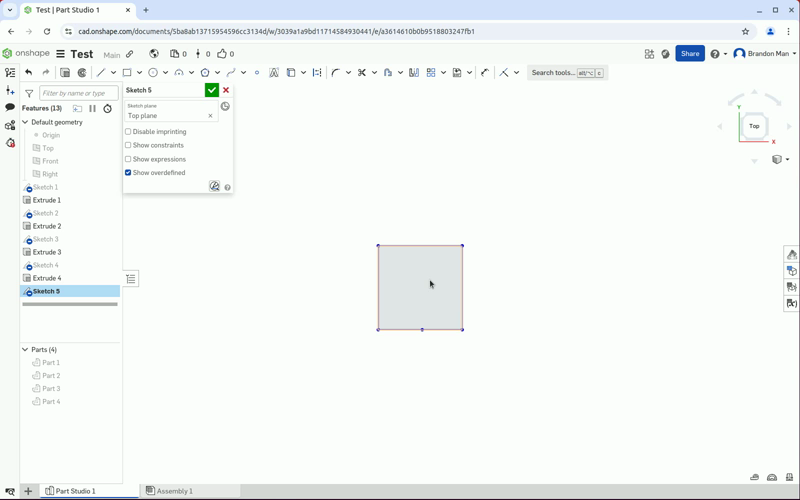
scroll(6)
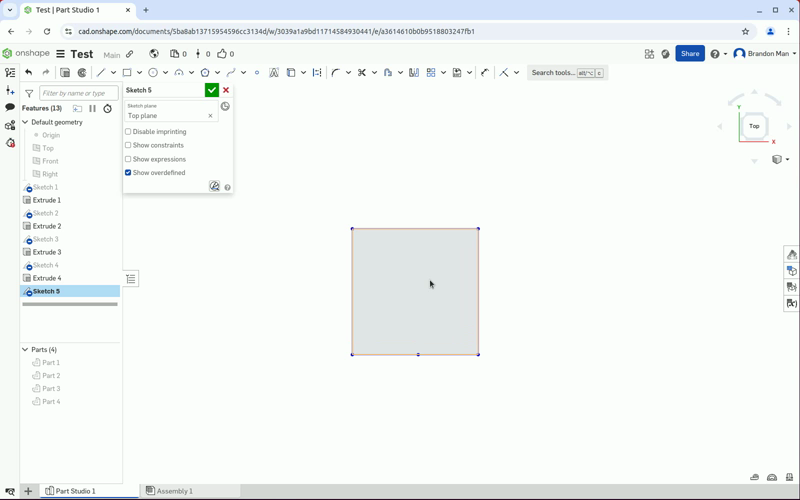
scroll(6)
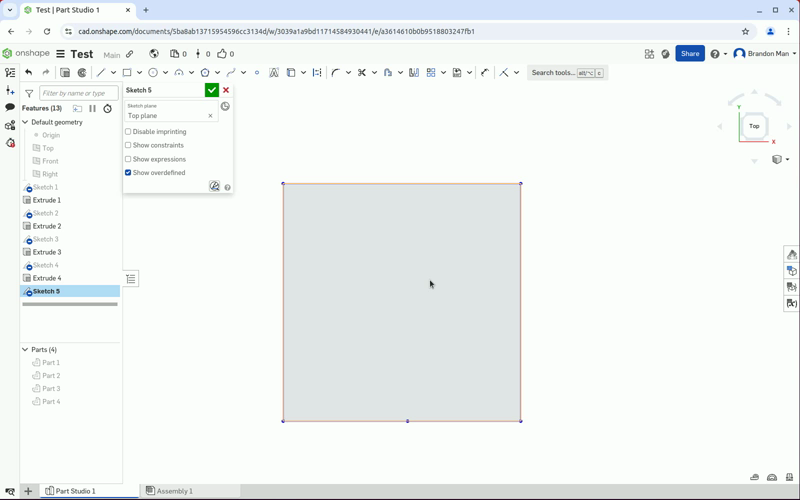
click(430, 279)
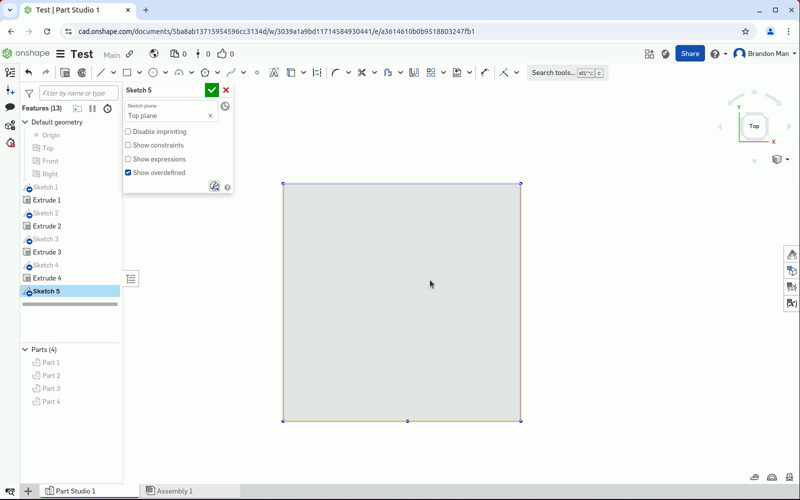
scroll(-6)
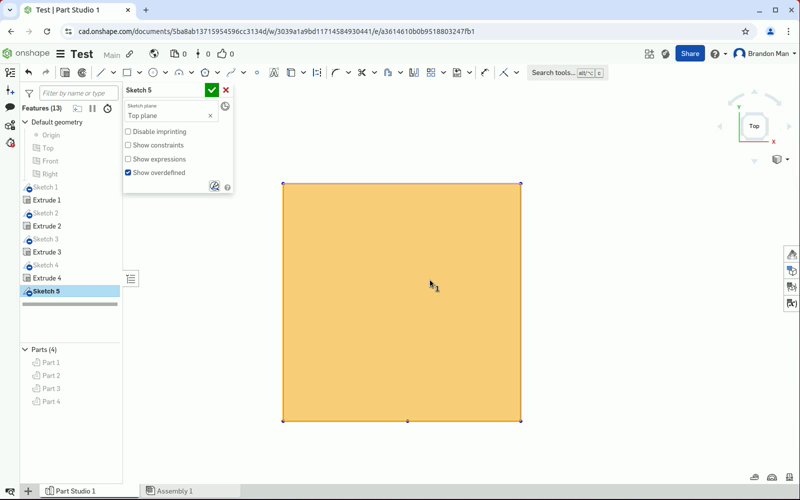
scroll(-6)
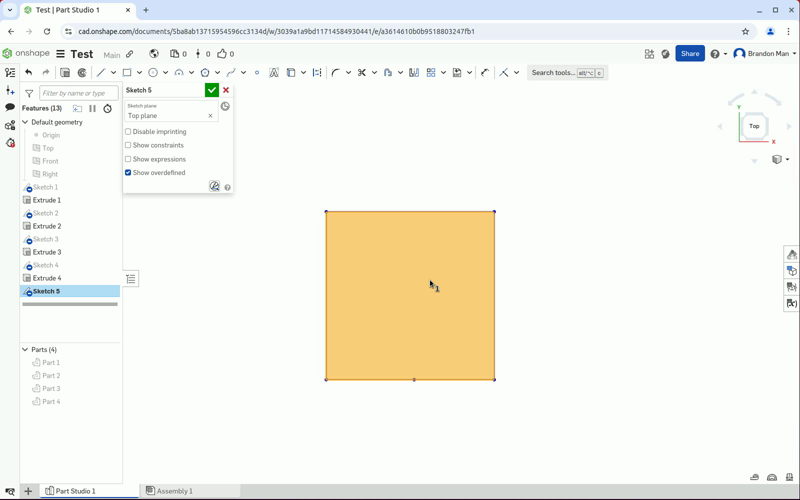
scroll(-6)
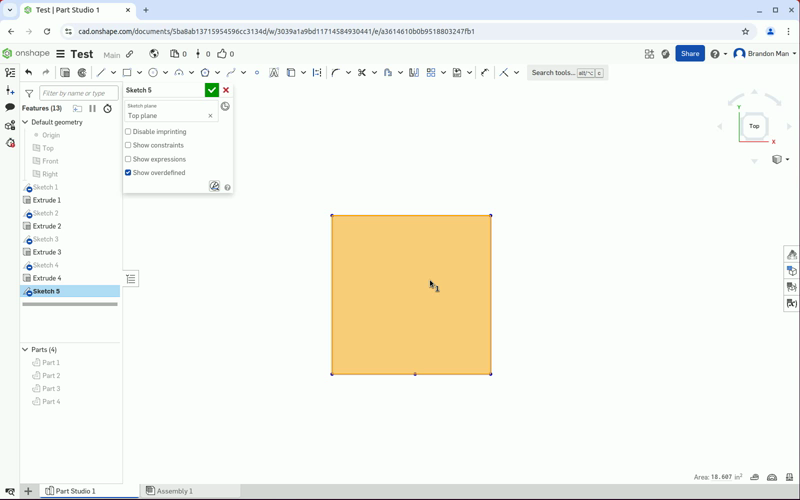
scroll(-6)
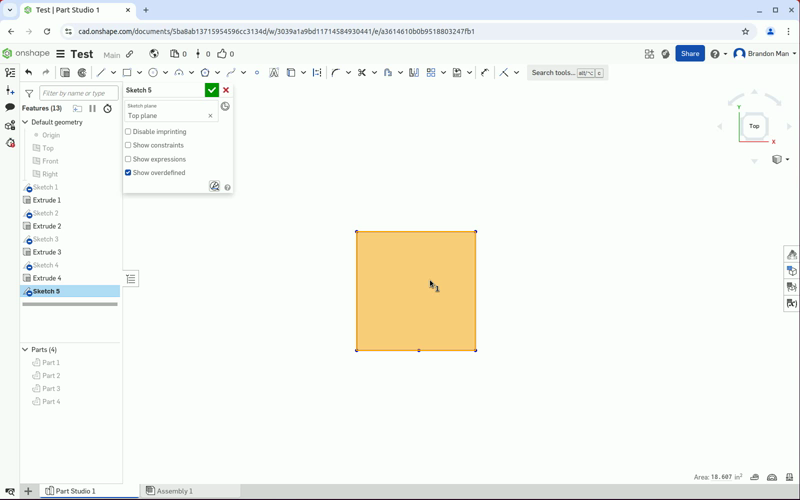
scroll(-6)
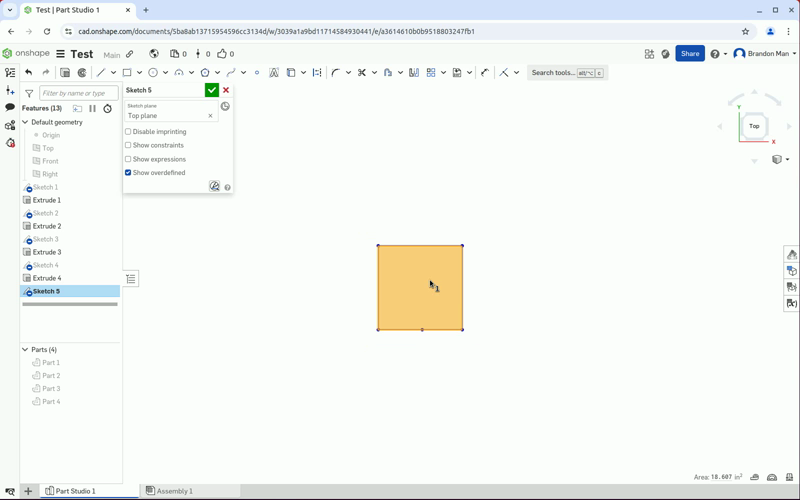
scroll(-6)
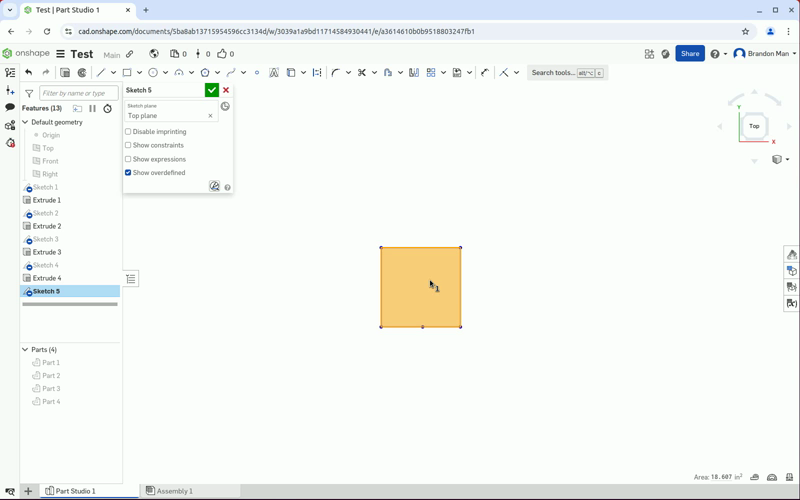
scroll(-6)
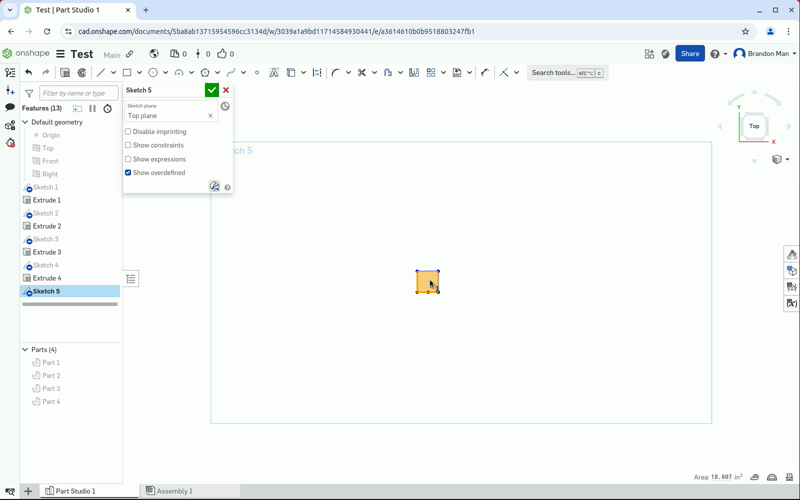
mouse_move(73, 352)
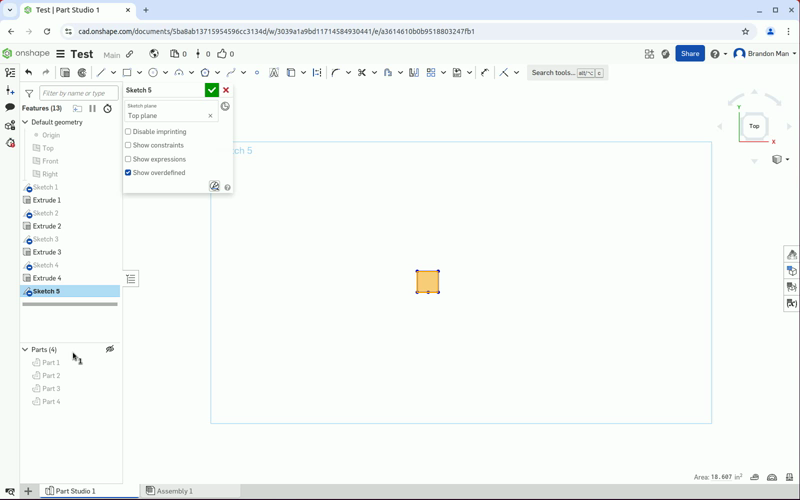
key(shift+y)
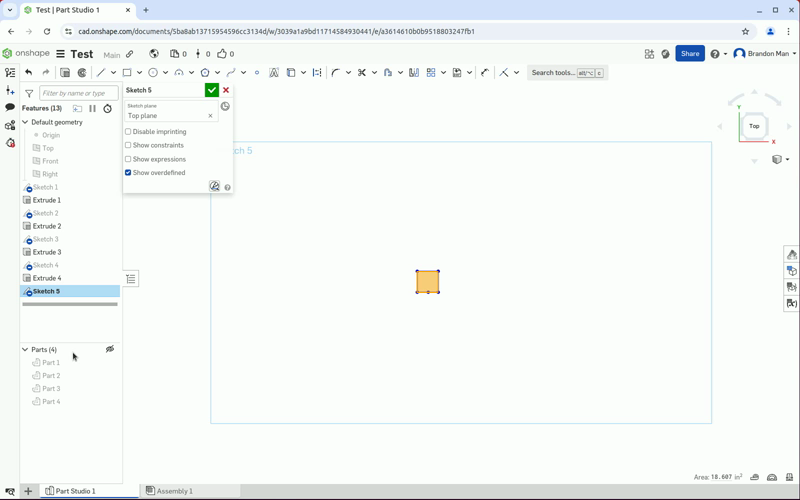
key(shift+e)
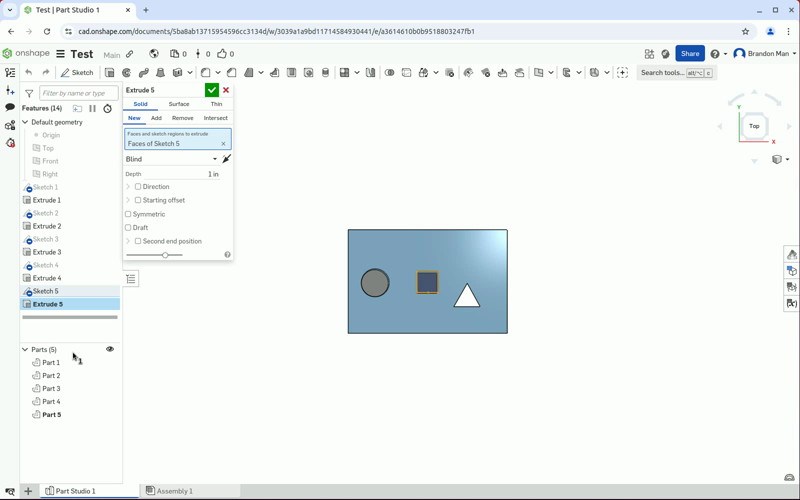
mouse_move(143, 106)
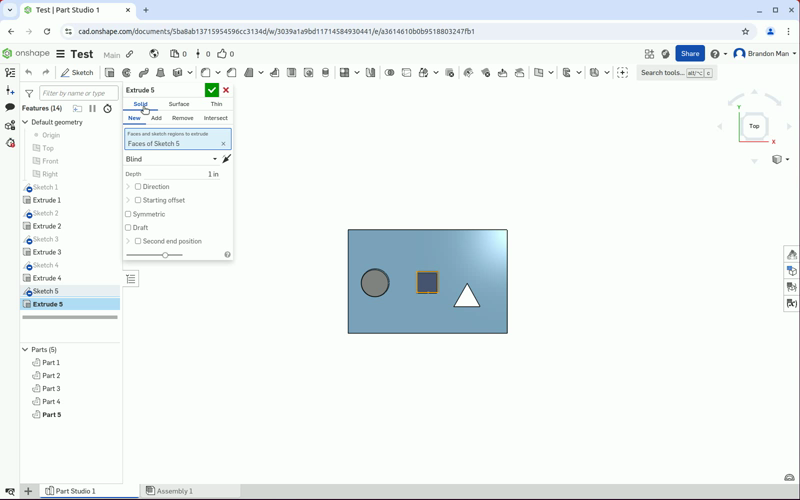
click(143, 106)
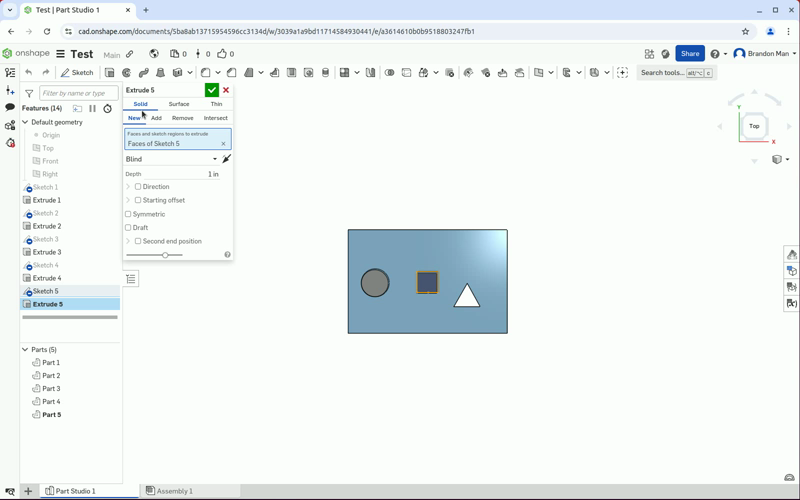
mouse_move(137, 120)
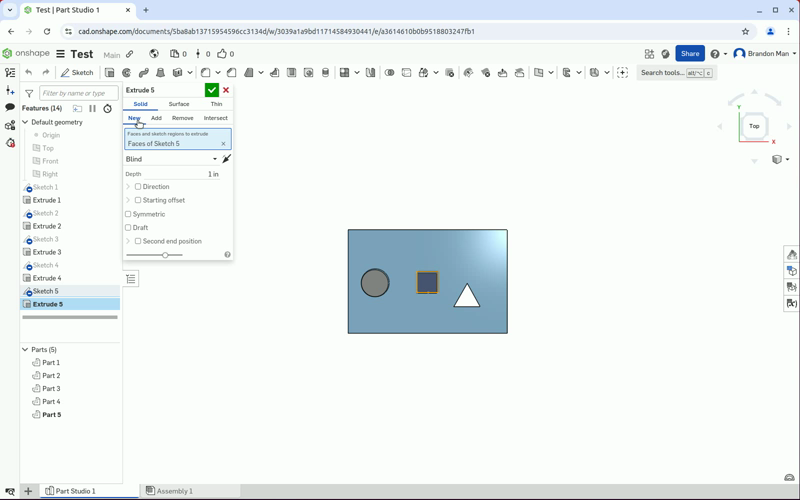
click(137, 120)
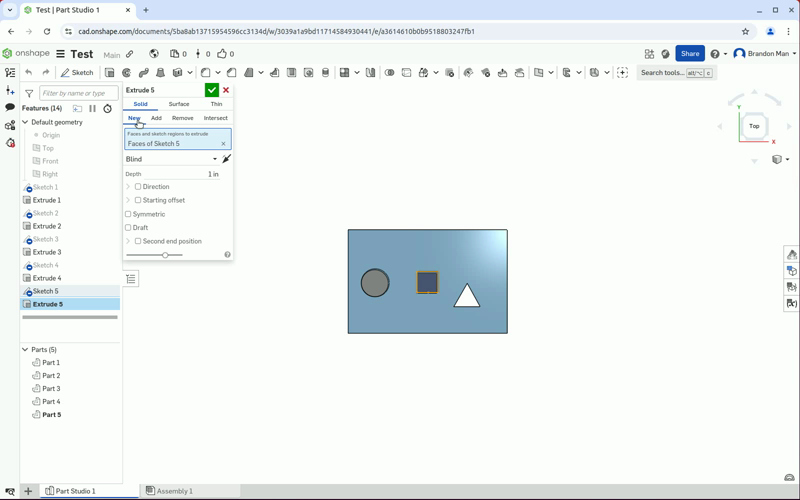
key(tab, 4)
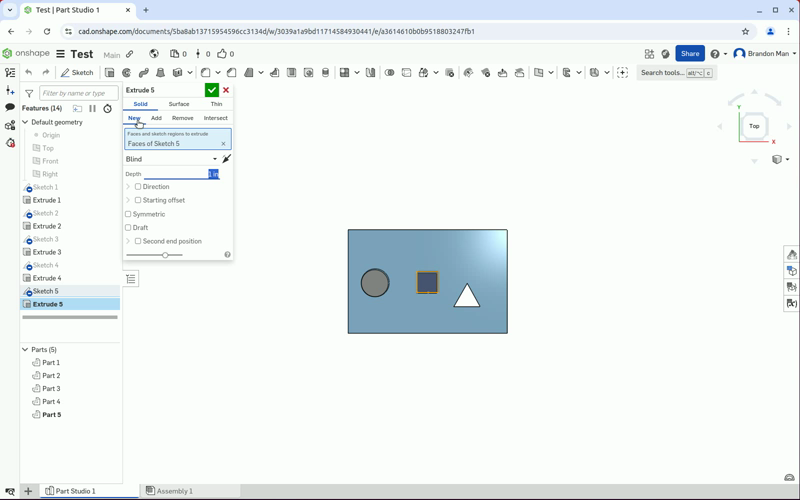
text(-6.74)
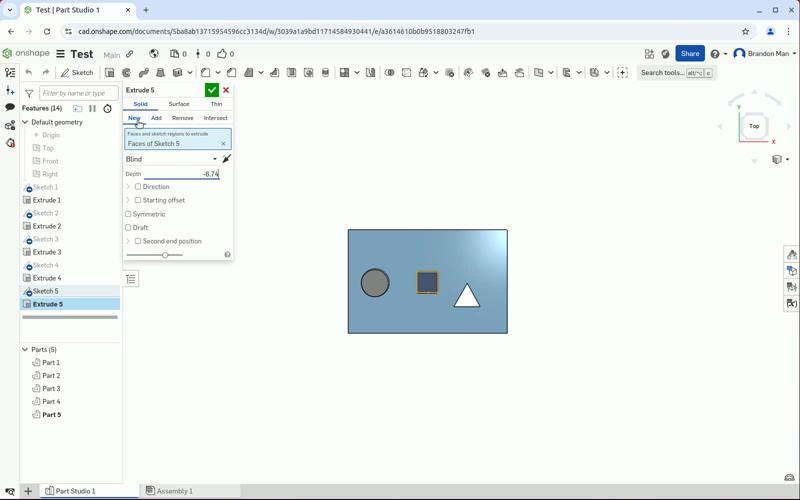
key(enter)
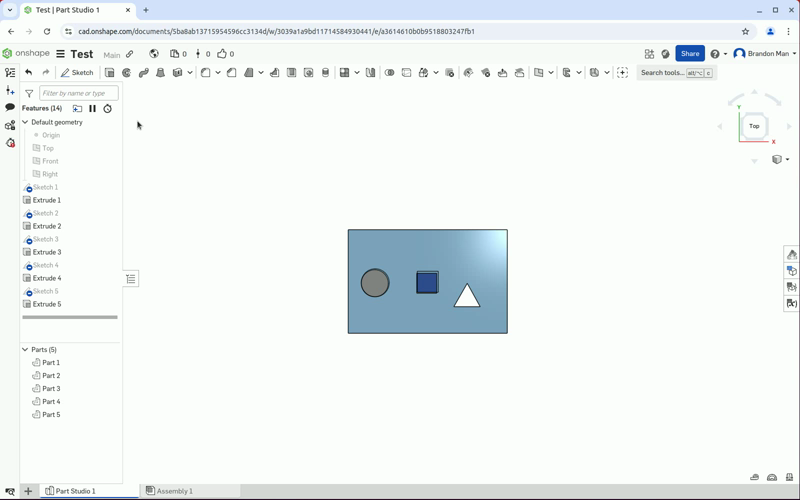
key(shift+h)
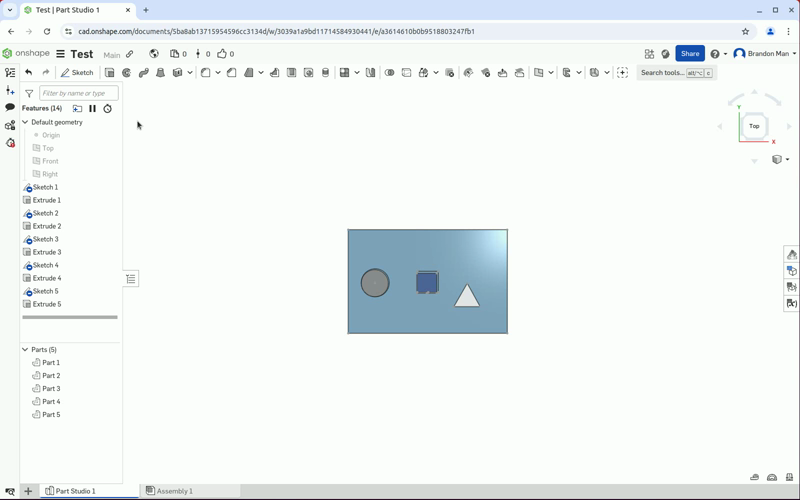
key(shift+h)
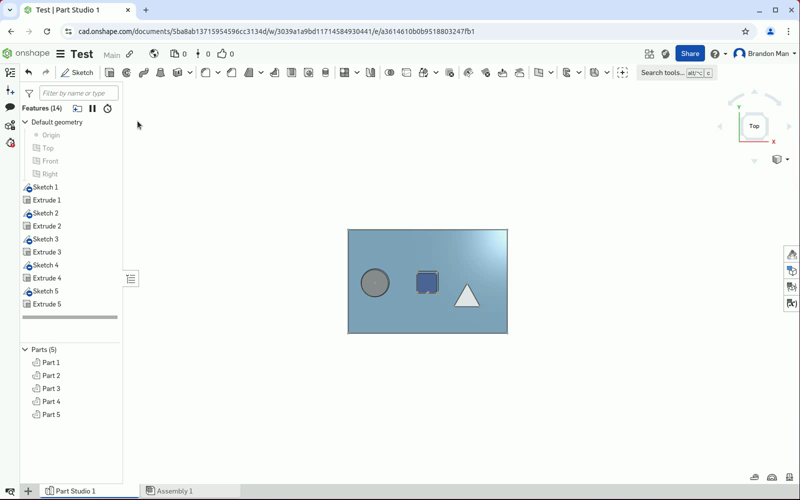
key(shift+7)
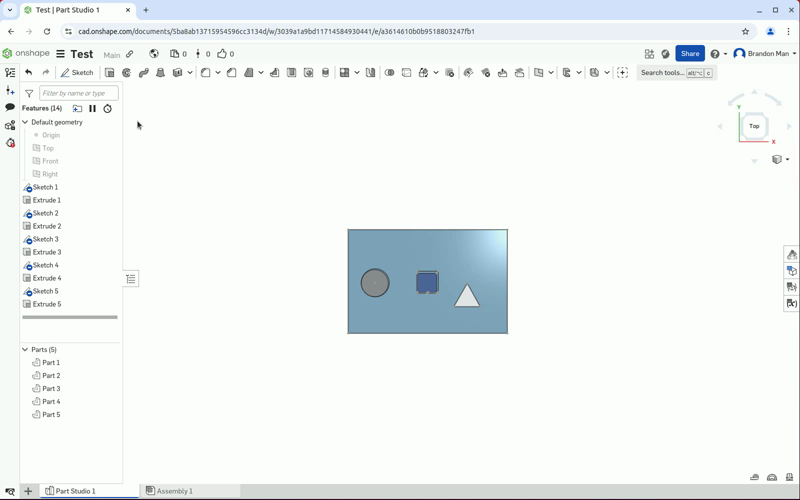
key(up, 3)
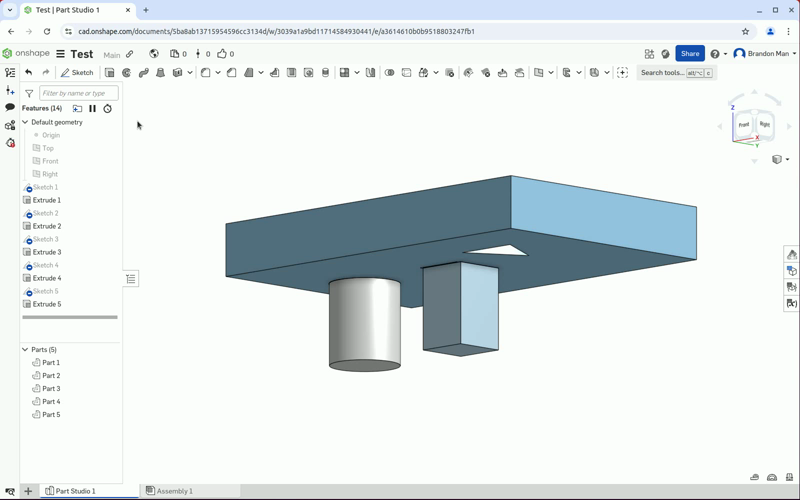
key(left, 3)
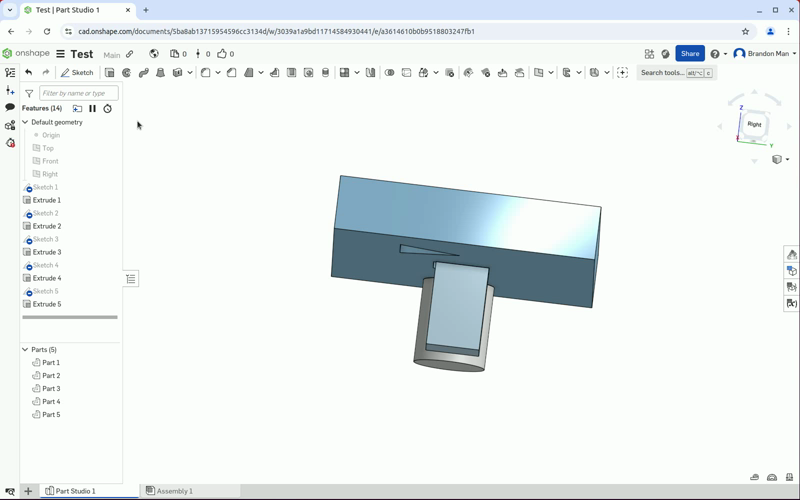
key(right, 3)
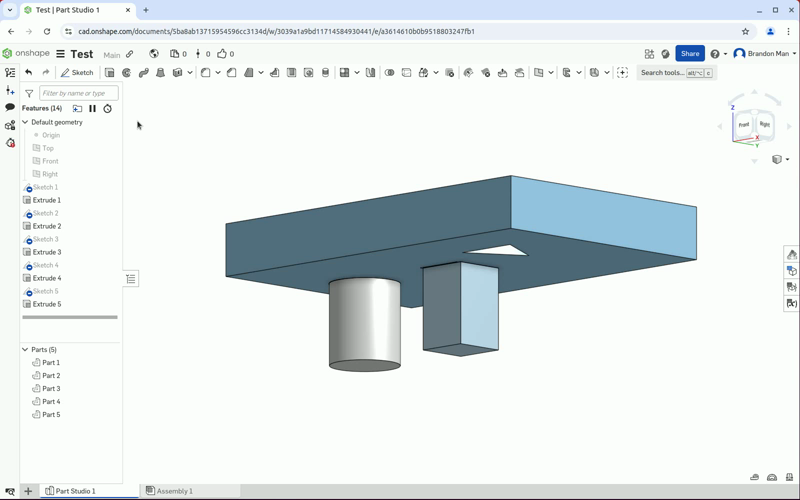
key(down, 3)
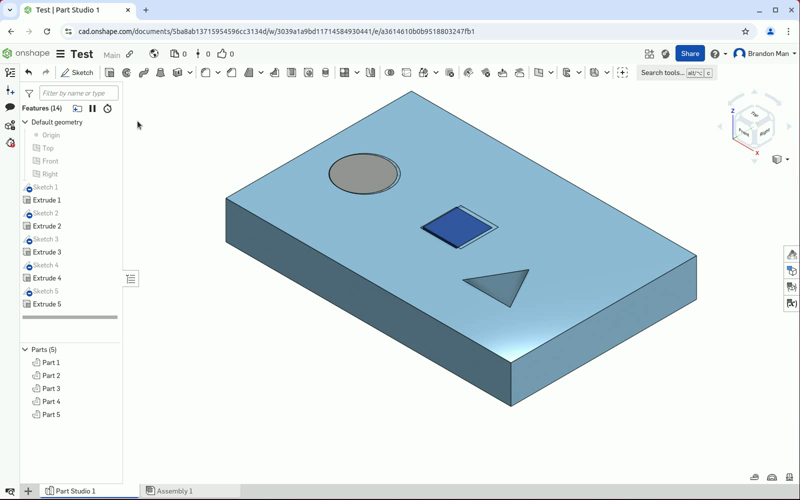
mouse_move(73, 189)
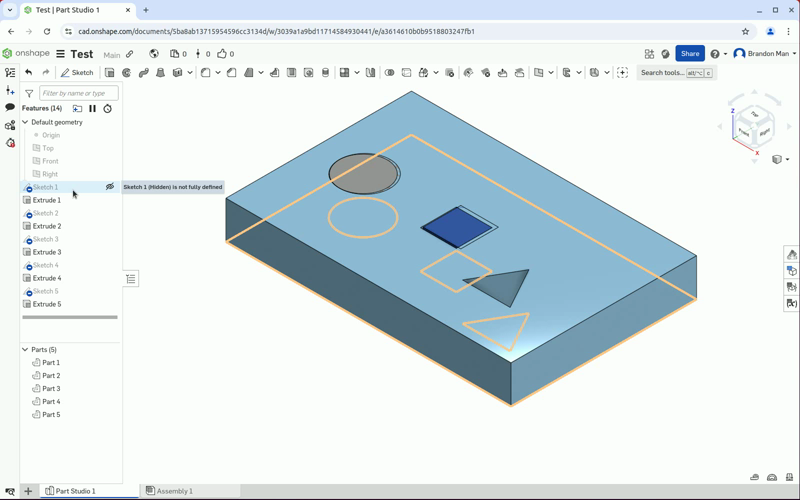
click(73, 189)